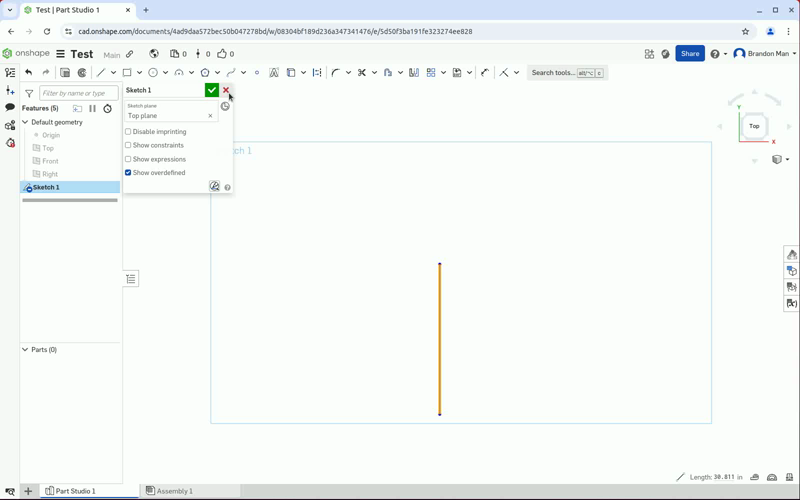
key(shift+h)
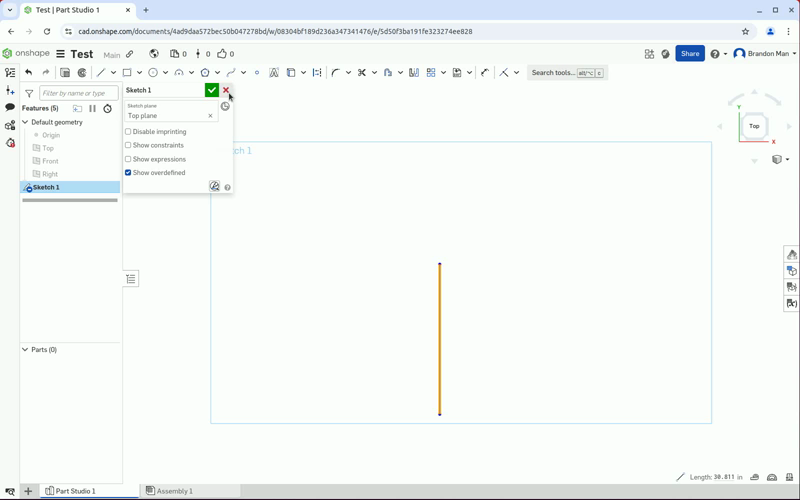
key(shift+s)
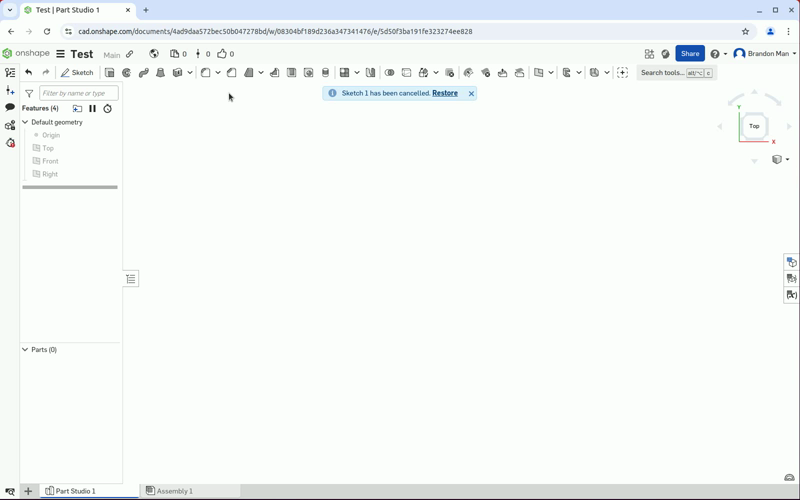
mouse_move(73, 150)
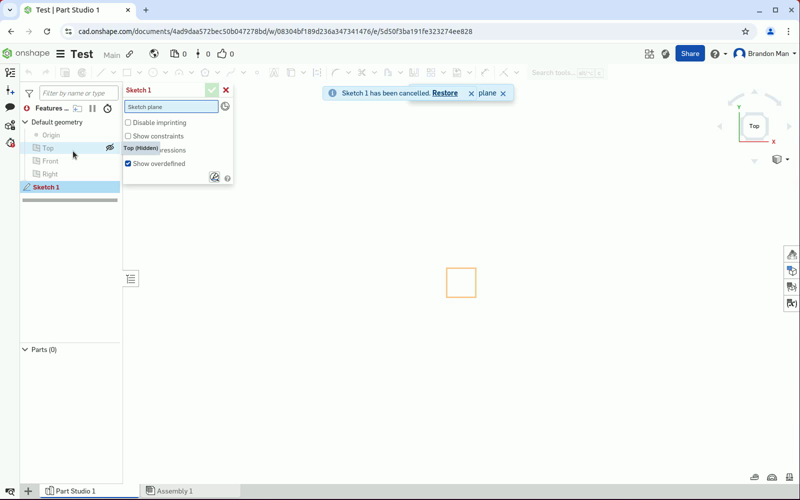
click(73, 150)
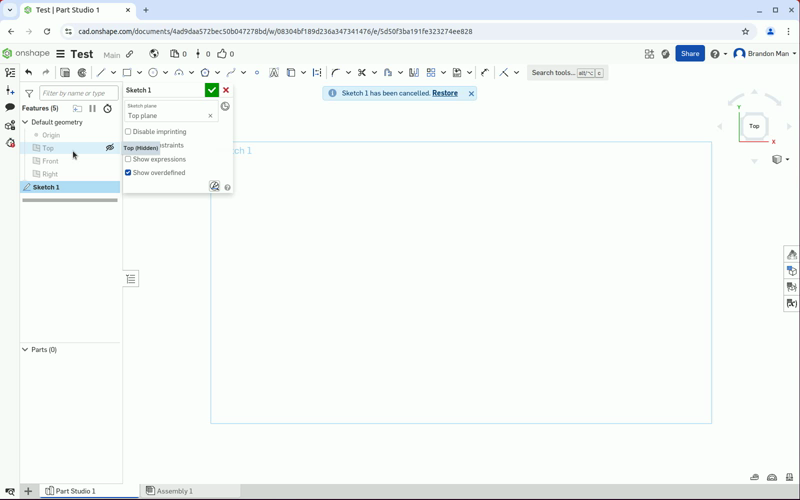
mouse_move(73, 352)
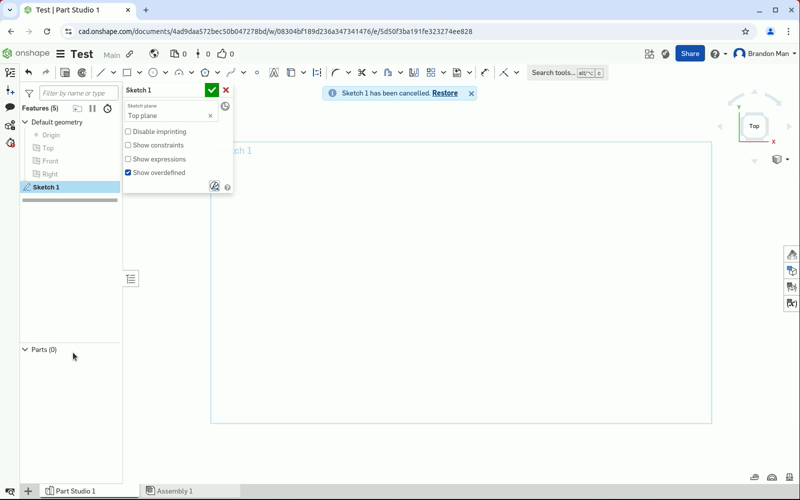
key(y)
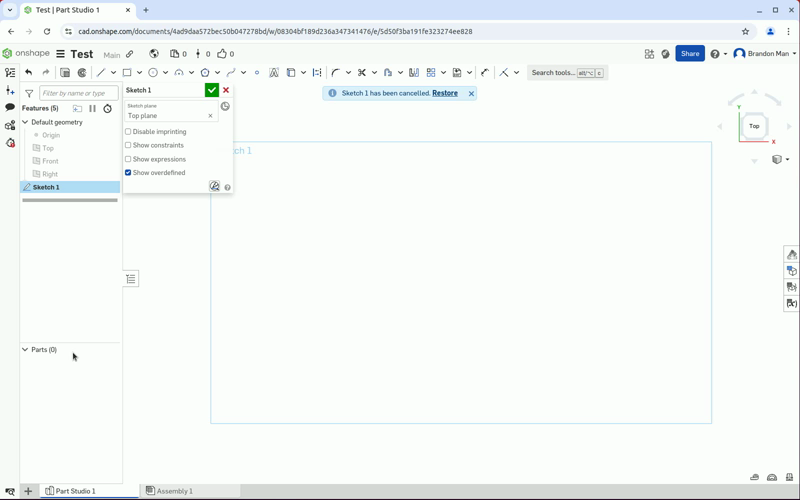
key(l)
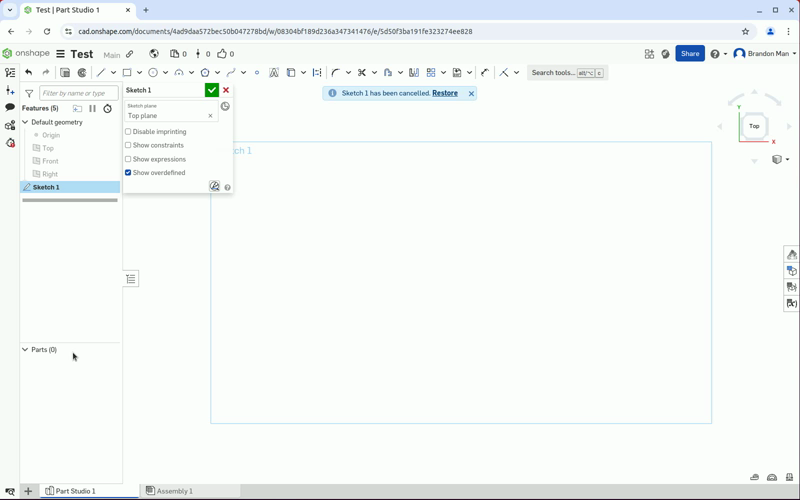
key_down(shift)
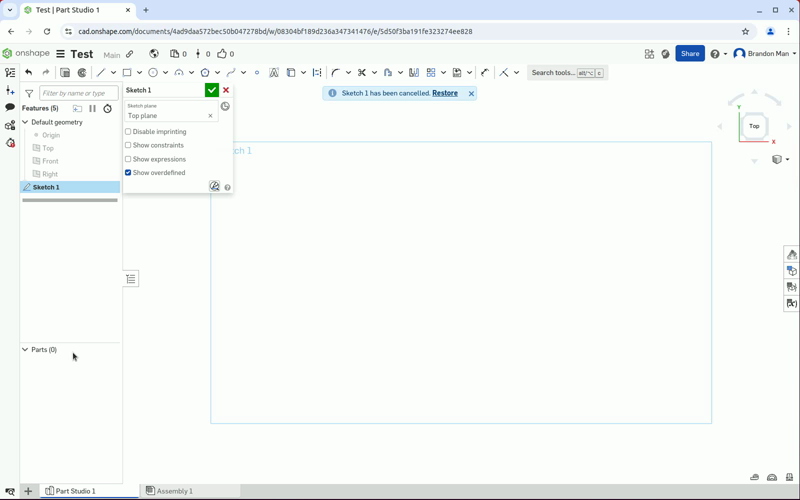
mouse_move(348, 395)
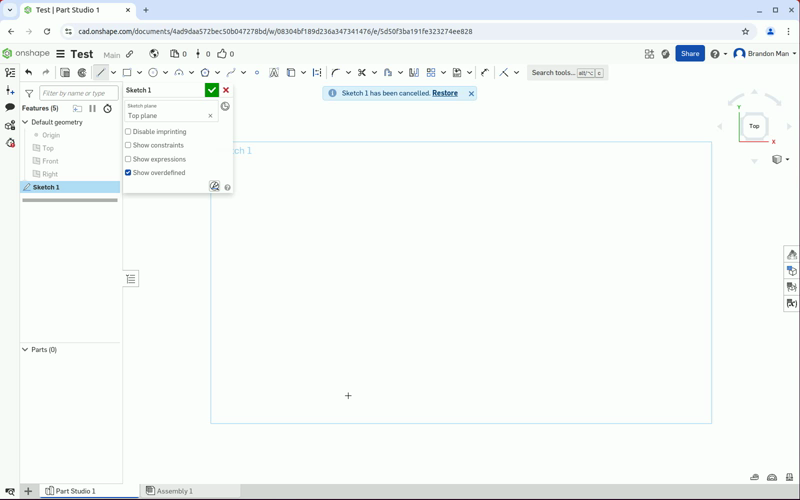
click(348, 395)
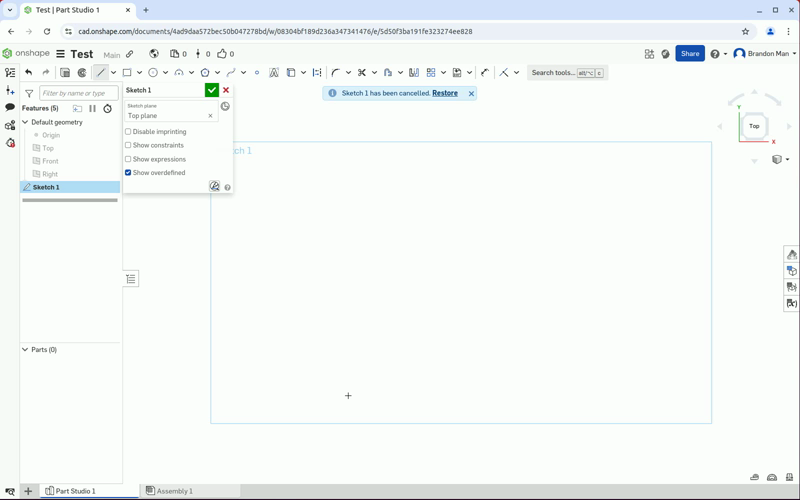
key_up(shift)
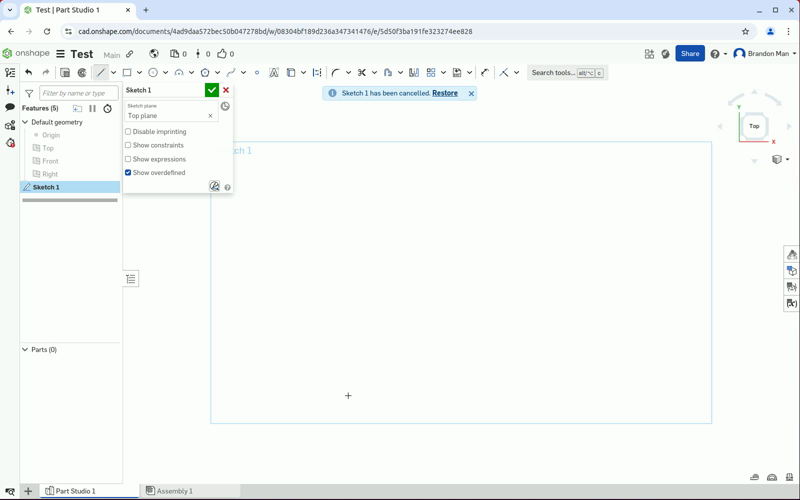
key_down(shift)
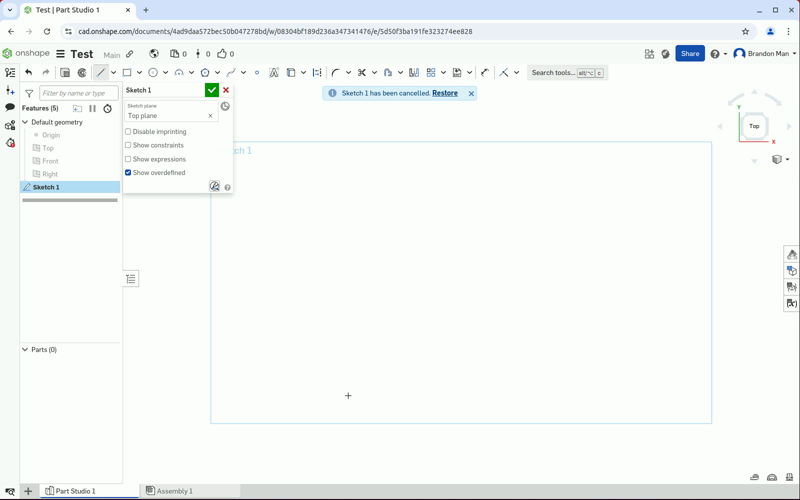
mouse_move(572, 395)
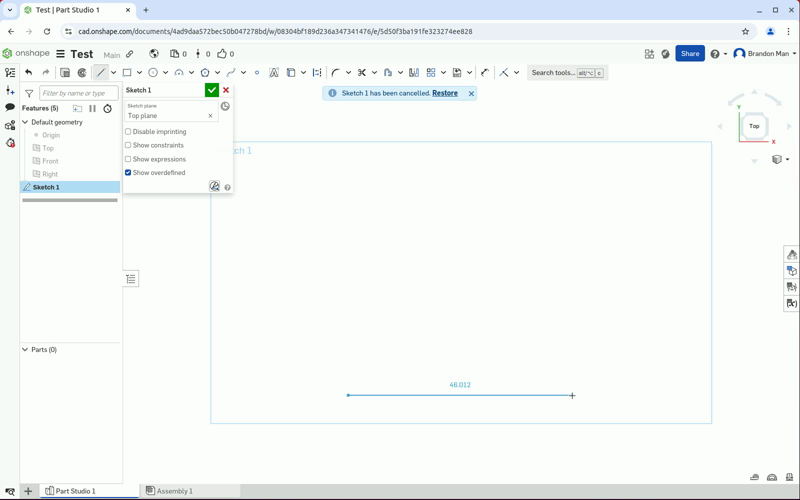
click(572, 395)
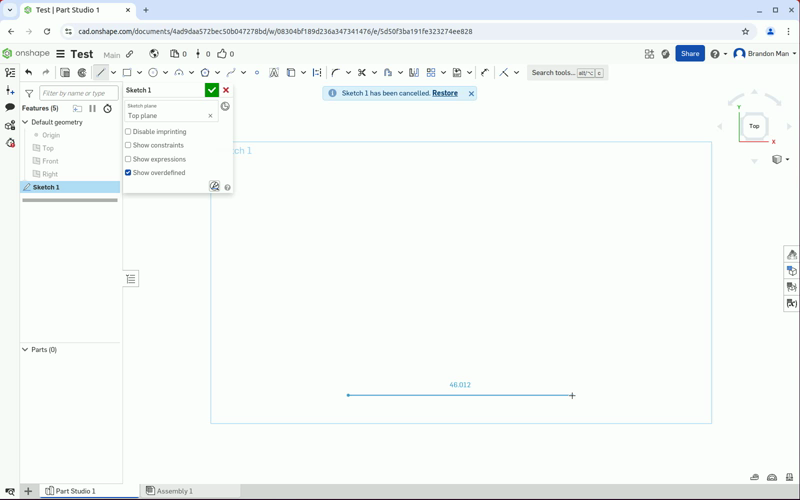
key_up(shift)
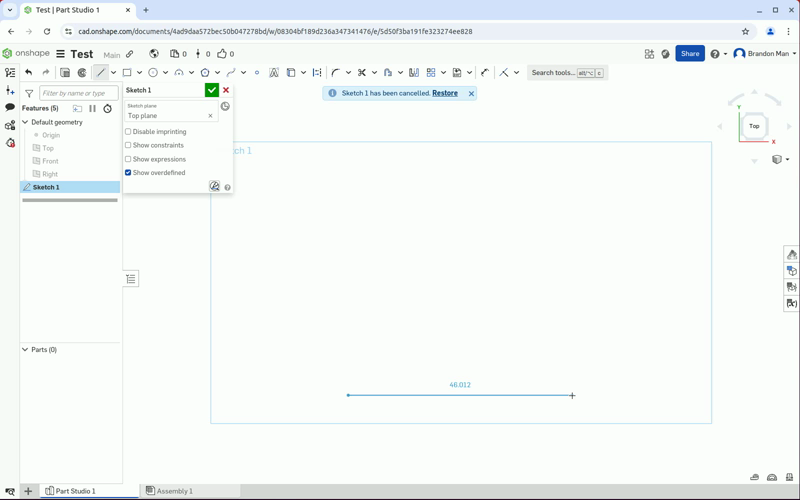
key_down(shift)
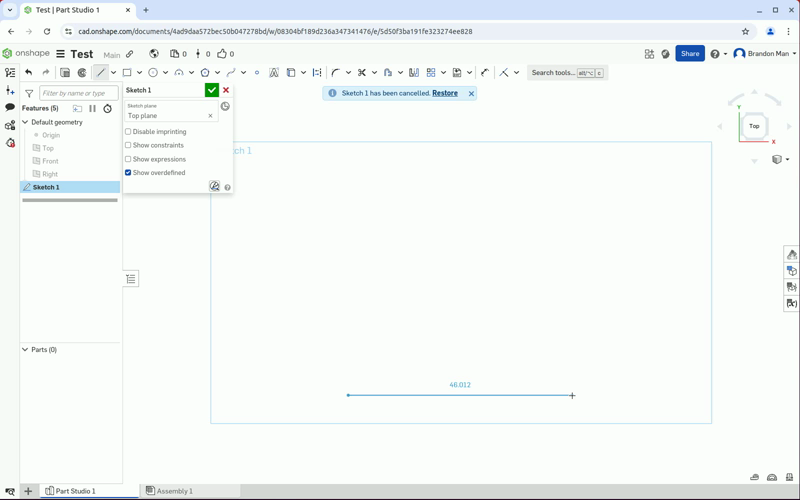
mouse_move(572, 171)
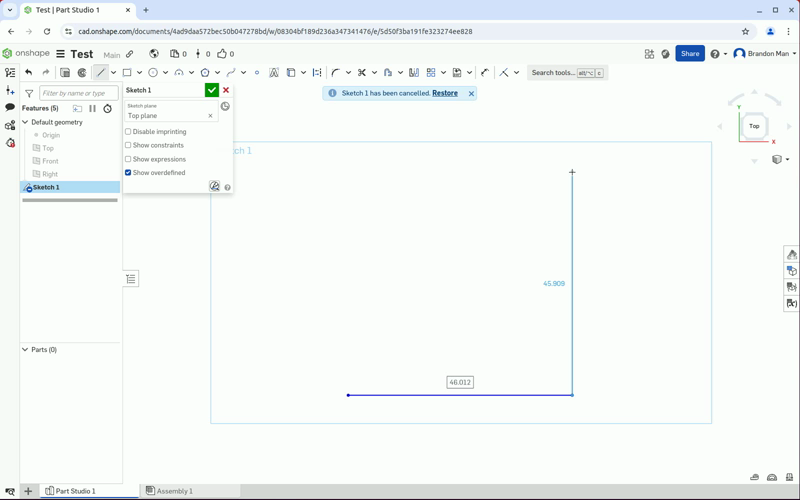
click(572, 171)
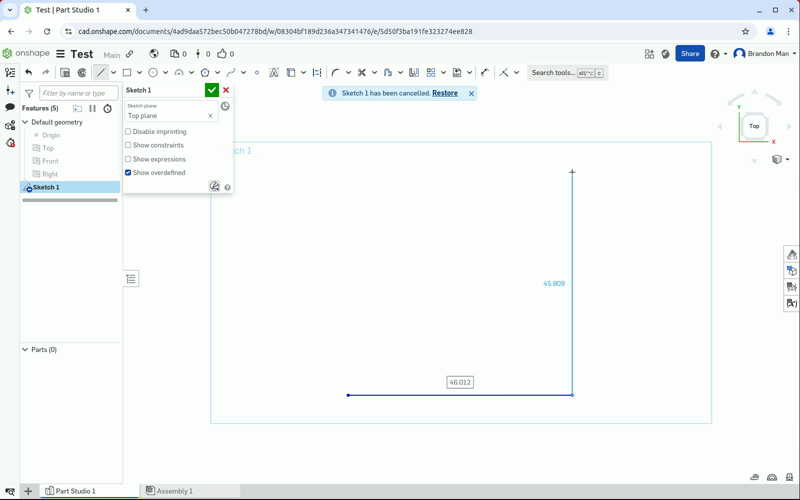
key_up(shift)
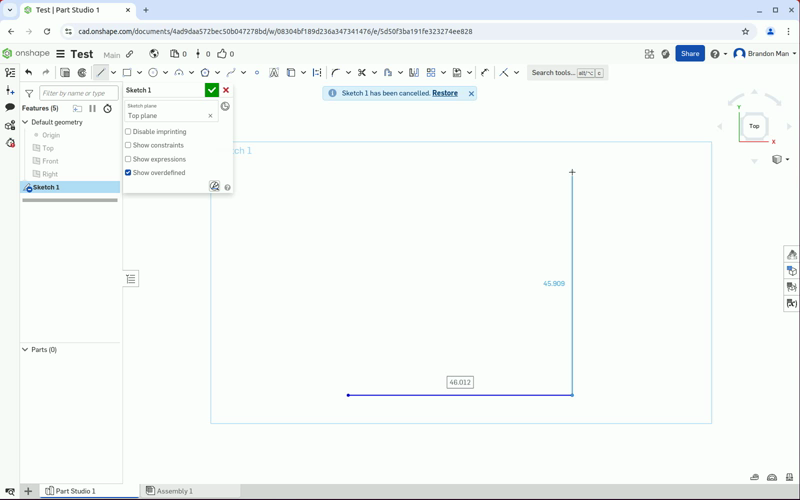
key_down(shift)
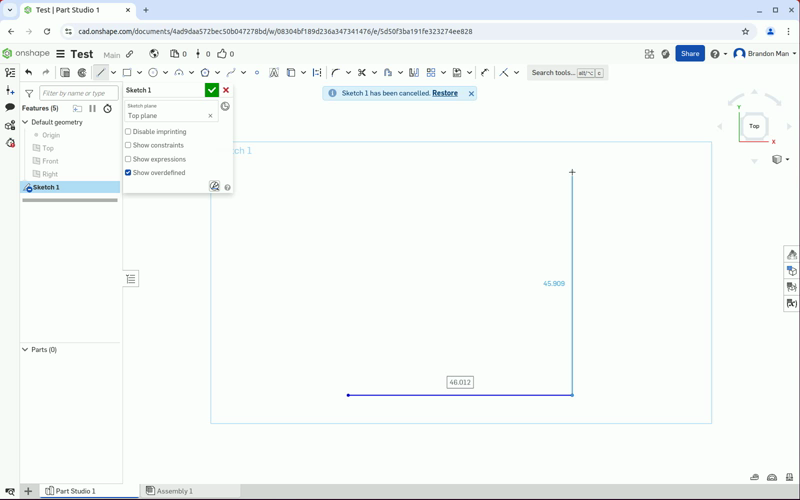
mouse_move(348, 171)
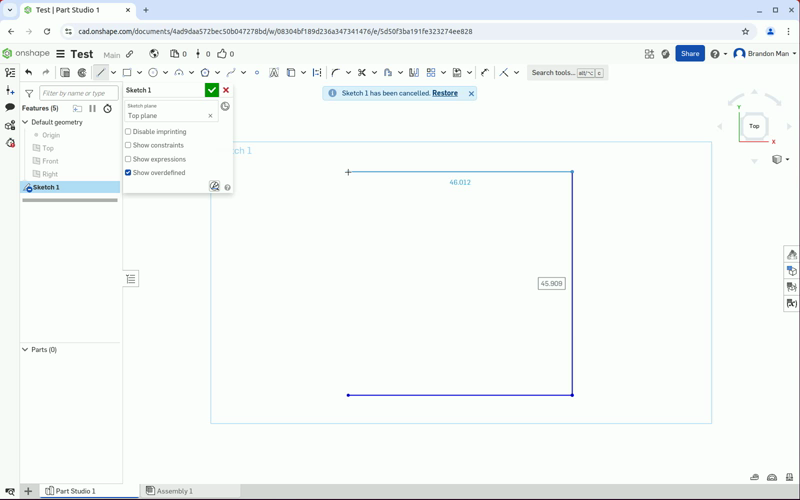
click(348, 171)
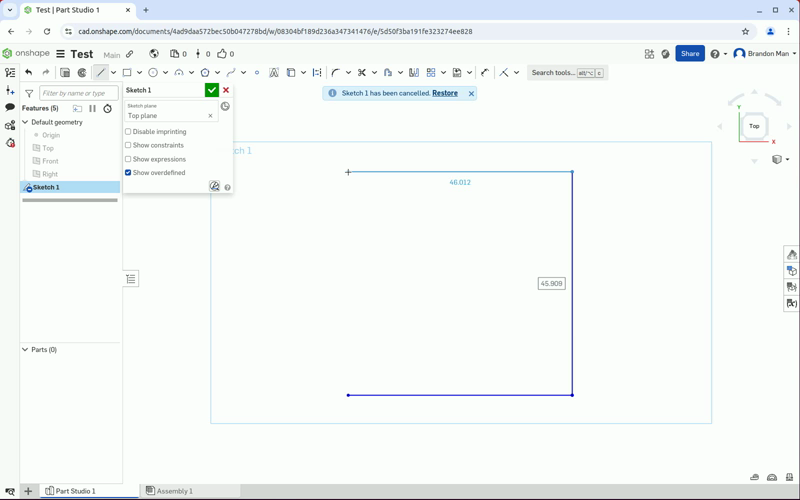
key_up(shift)
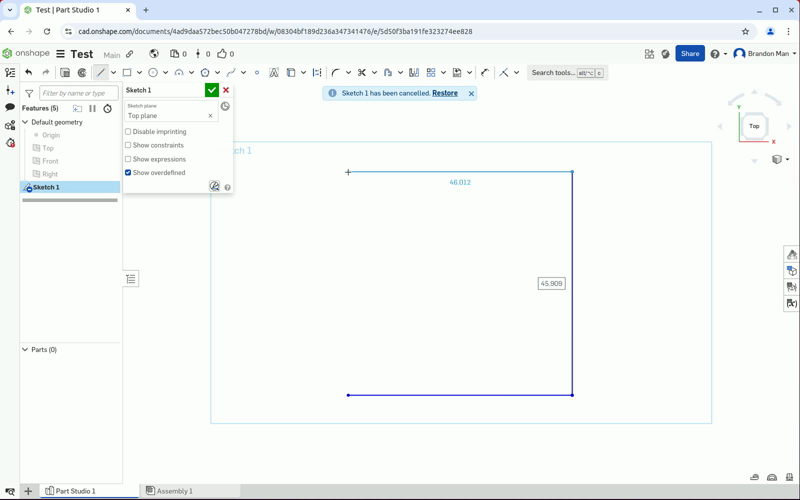
key_down(shift)
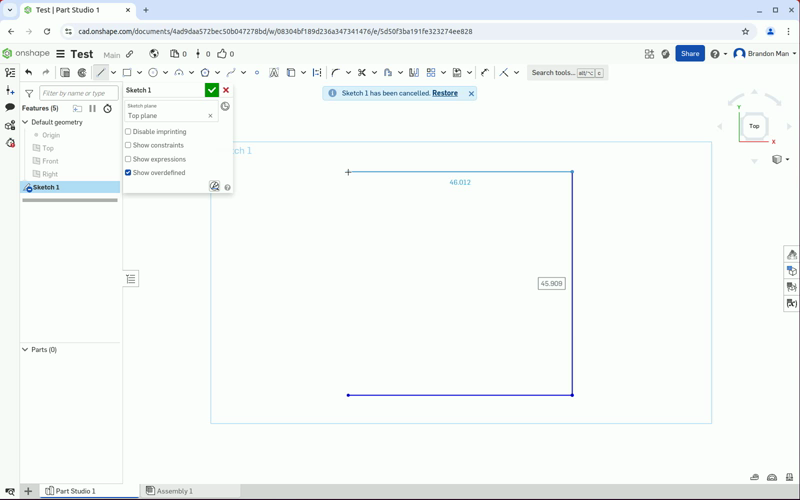
mouse_move(348, 395)
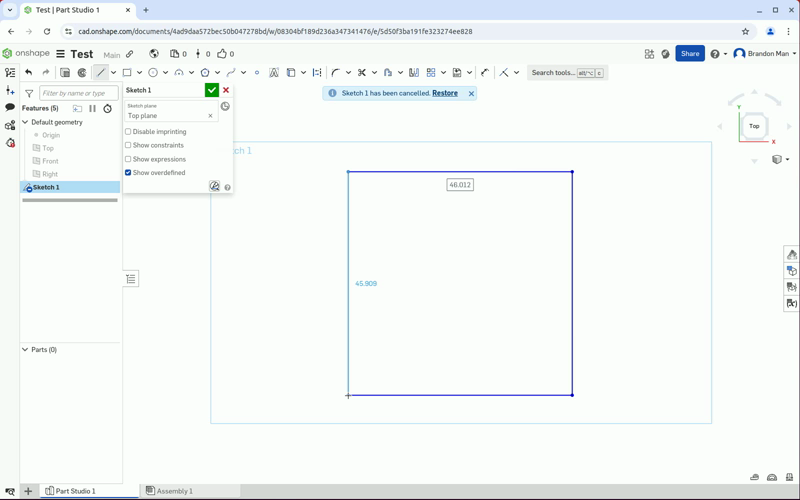
key_up(shift)
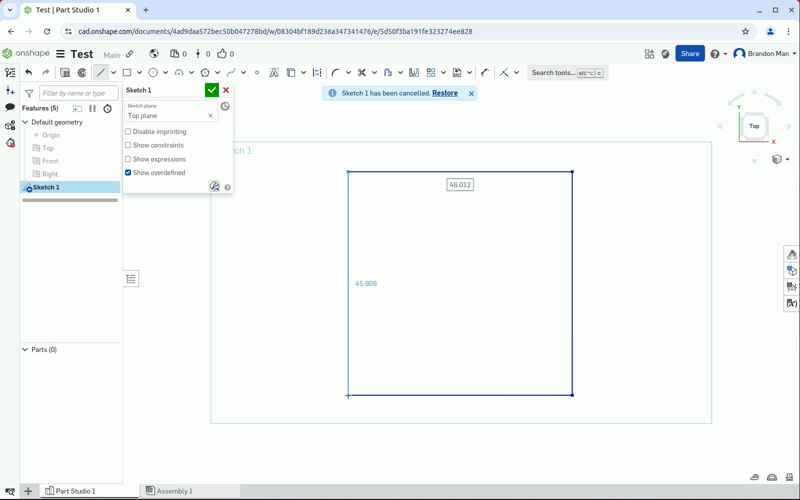
click(348, 395)
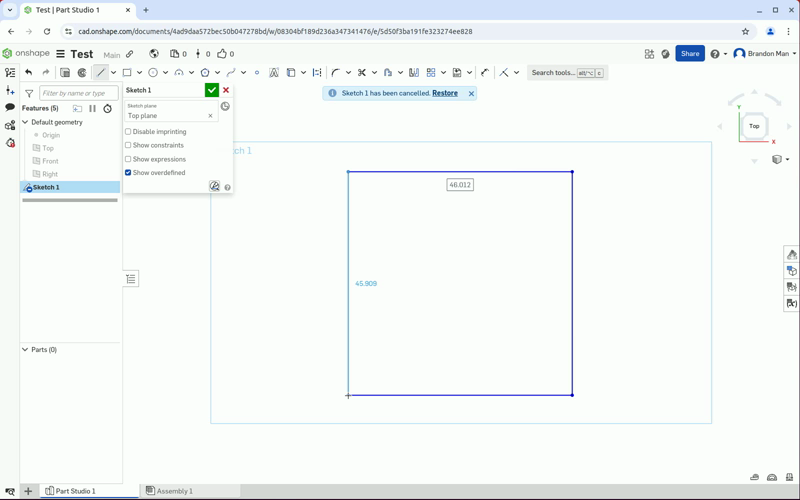
key(esc)
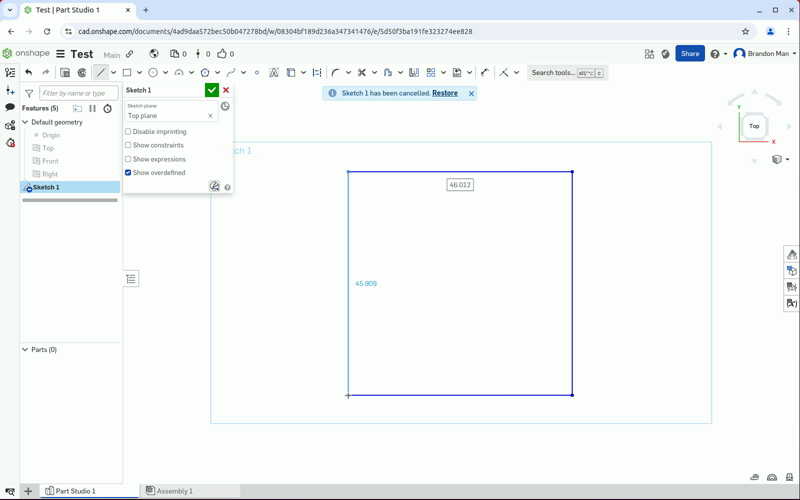
key(l)
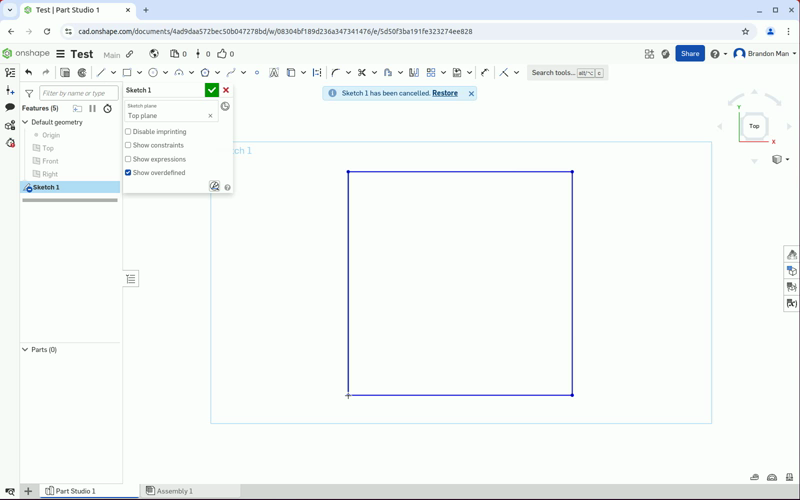
key_down(shift)
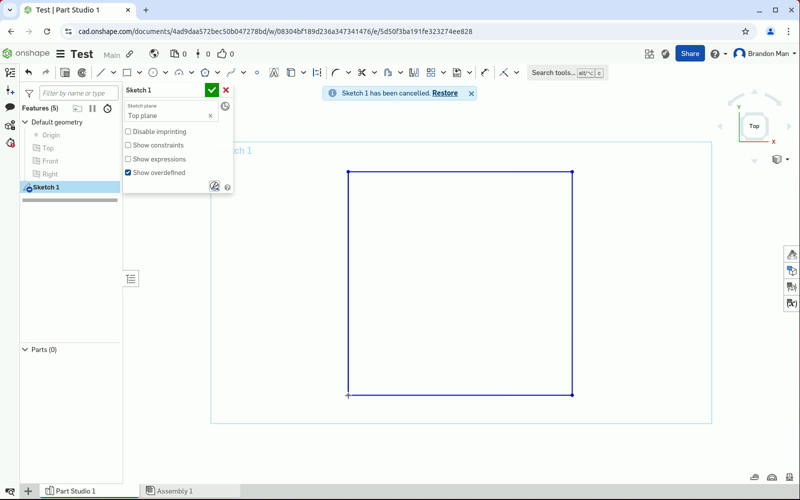
mouse_move(404, 315)
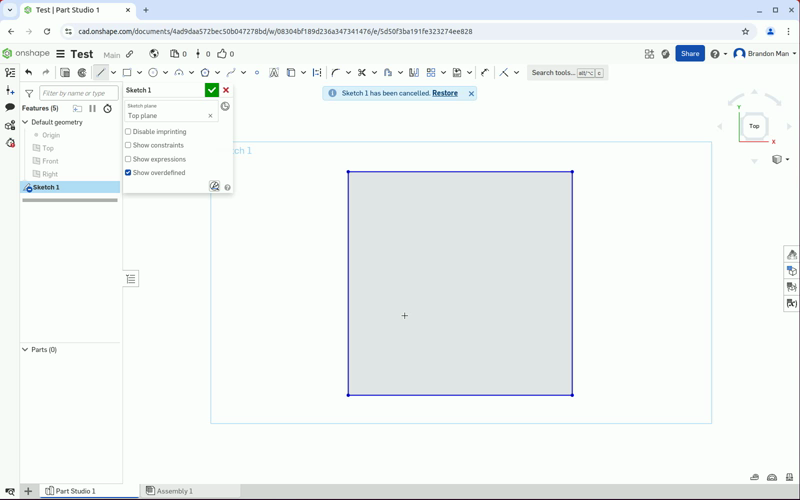
click(404, 315)
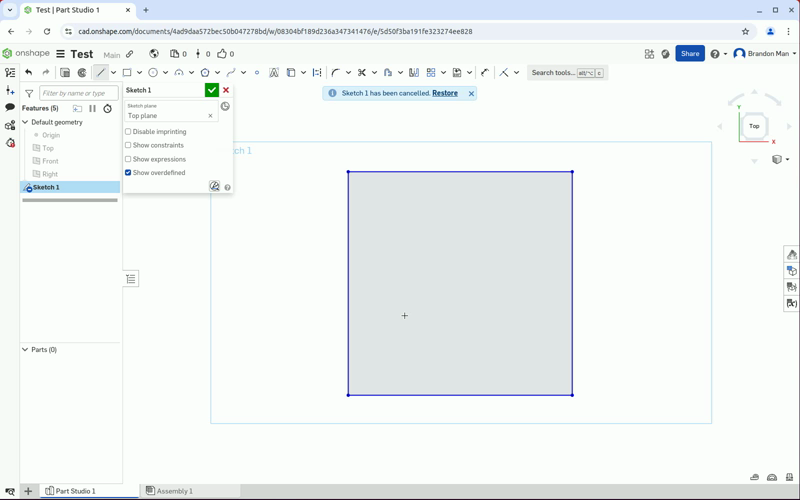
key_up(shift)
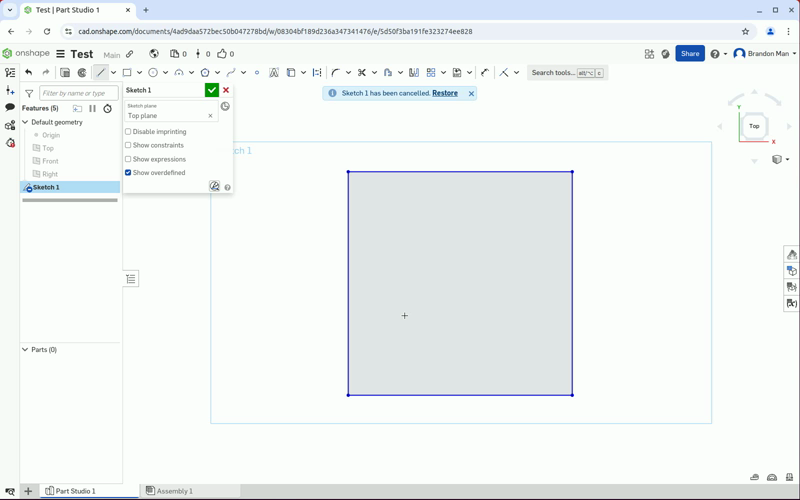
key_down(shift)
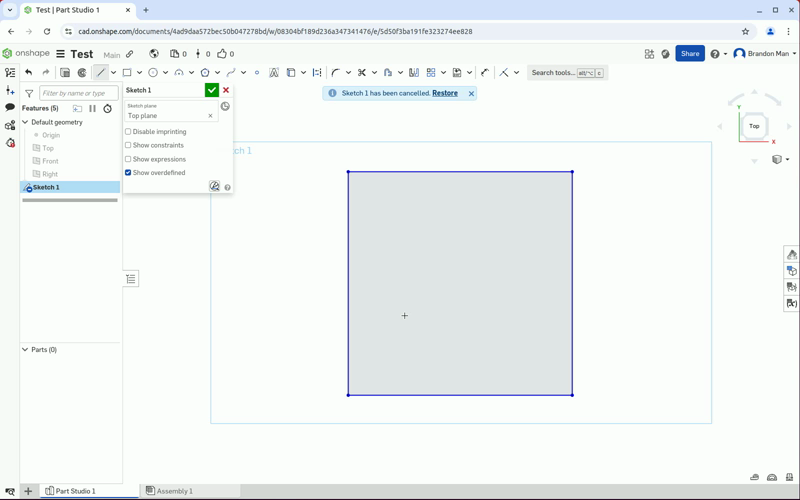
mouse_move(434, 315)
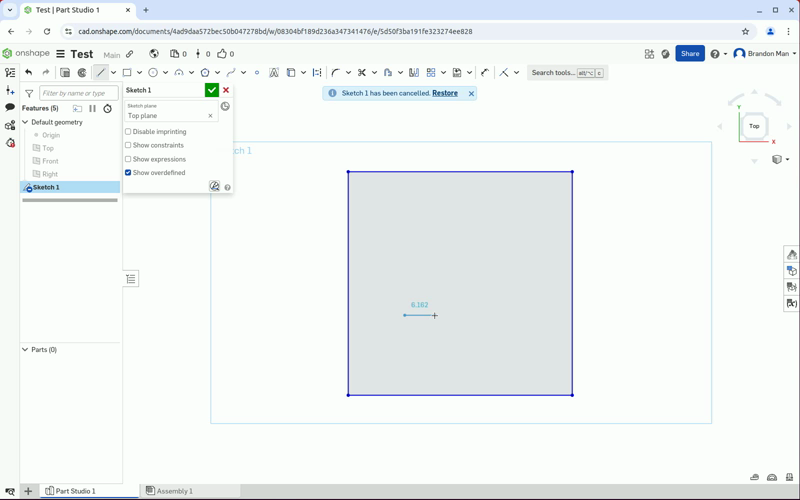
mouse_move(442, 315)
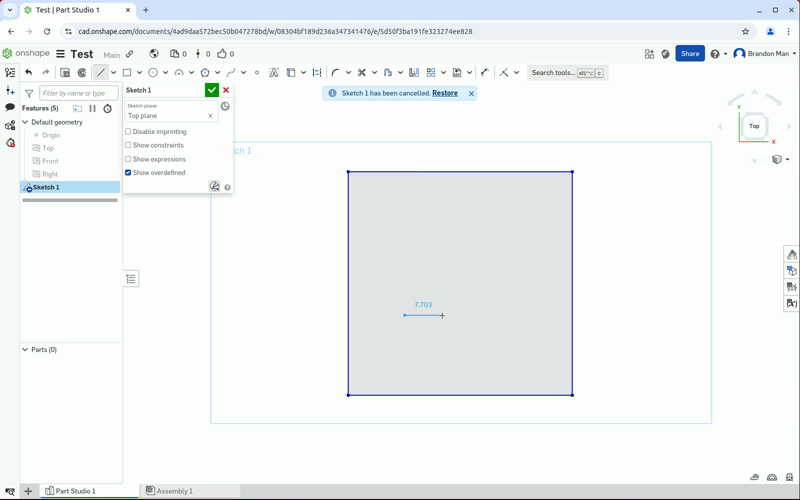
click(442, 315)
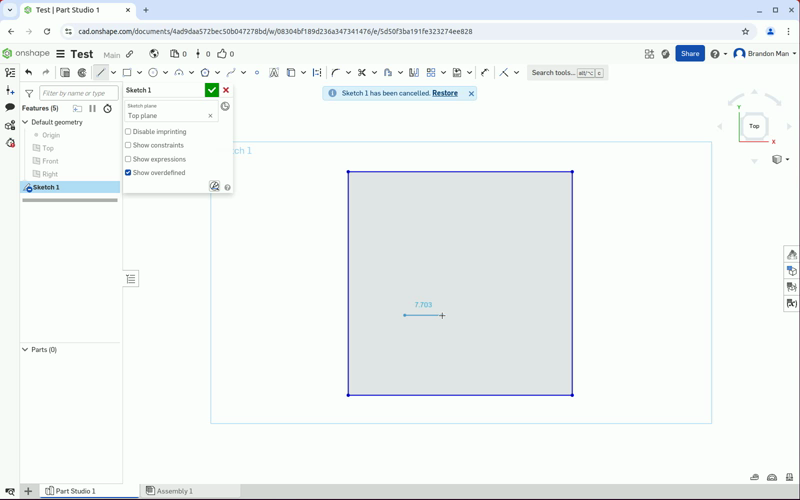
key_up(shift)
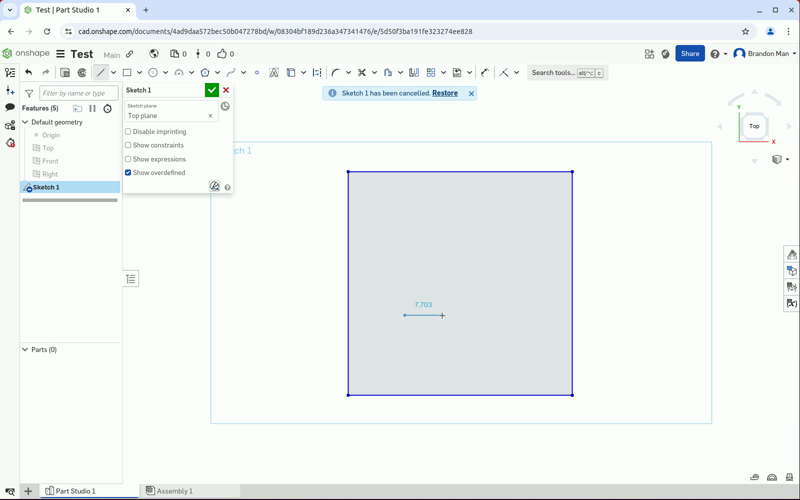
key_down(shift)
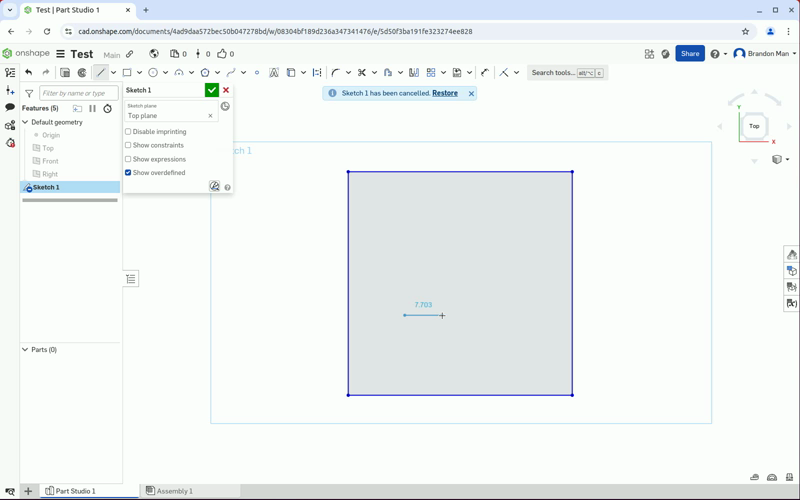
mouse_move(472, 315)
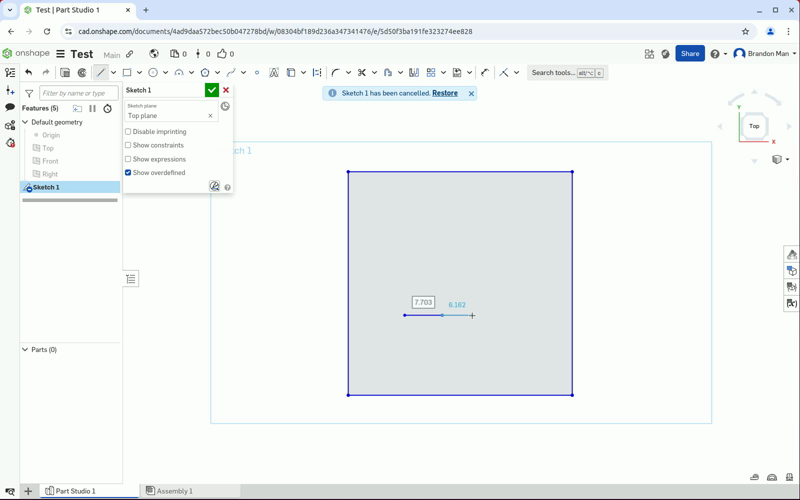
mouse_move(477, 315)
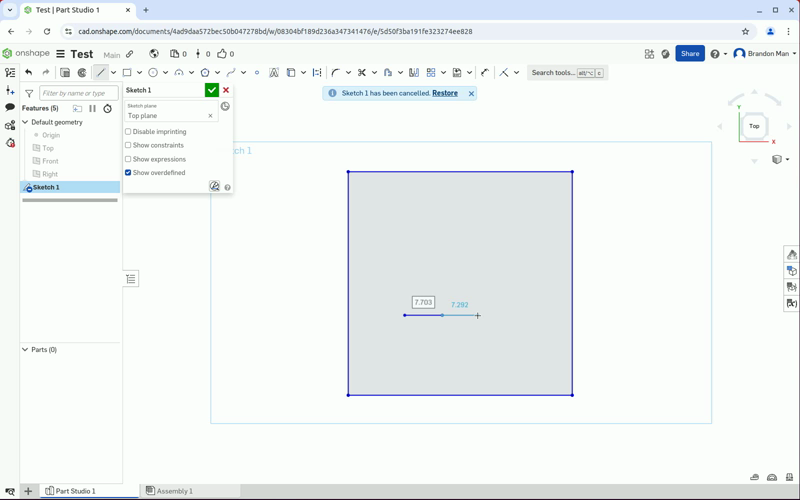
click(477, 315)
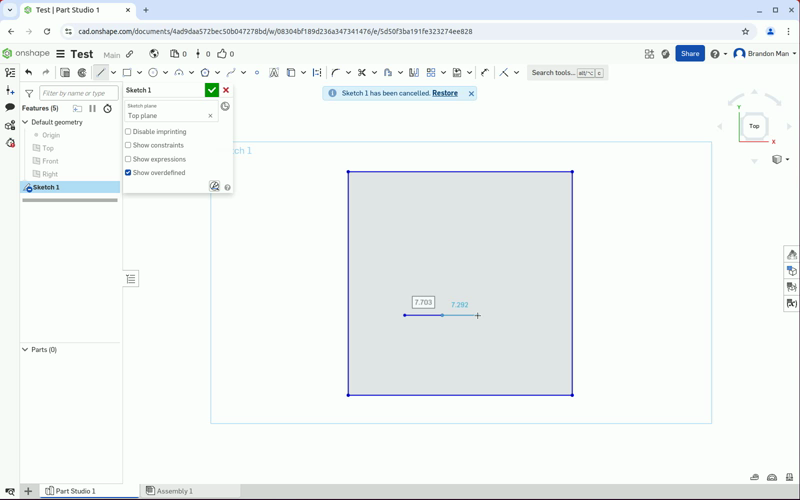
key_up(shift)
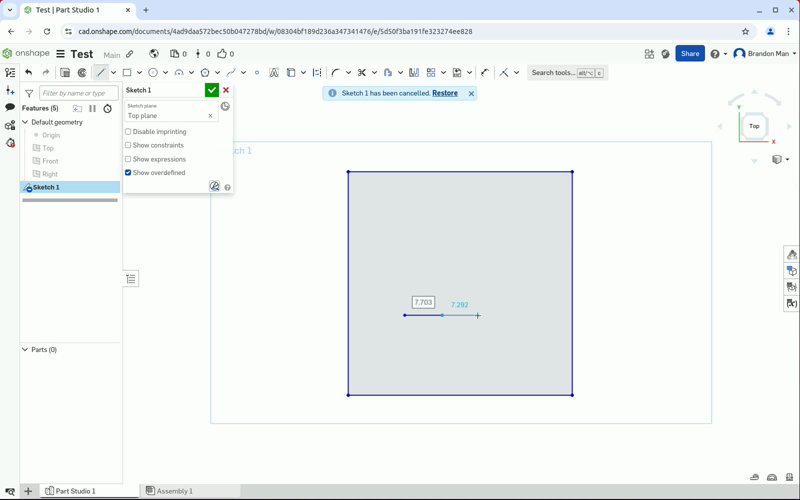
key_down(shift)
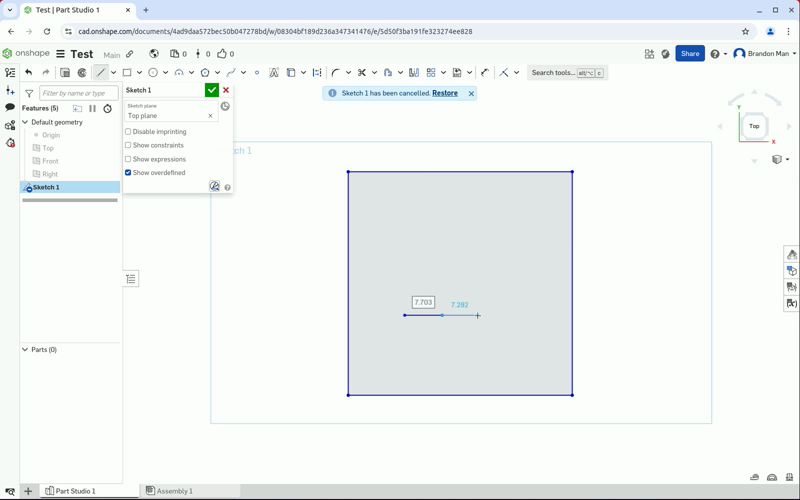
mouse_move(507, 315)
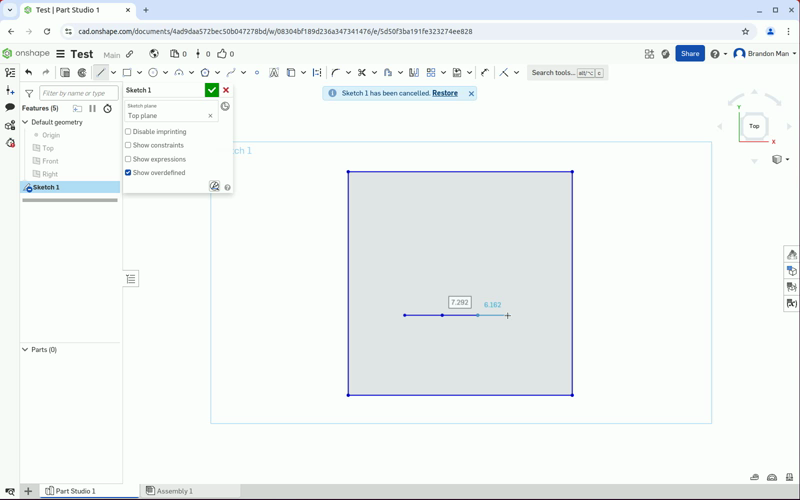
mouse_move(515, 315)
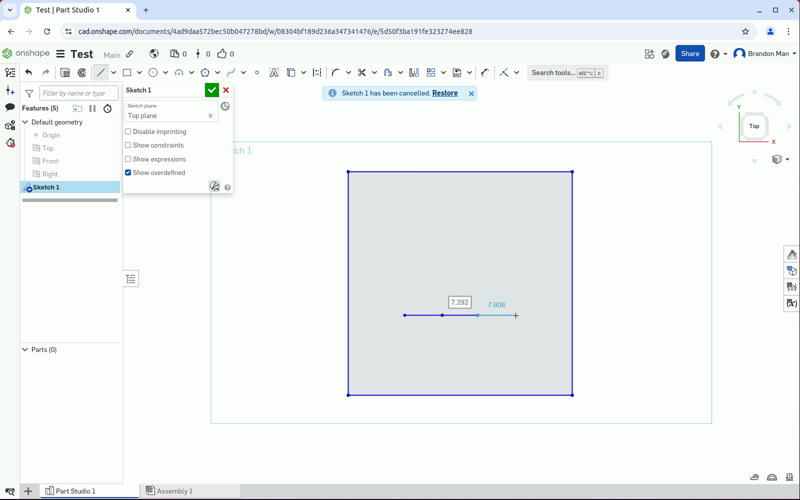
click(515, 315)
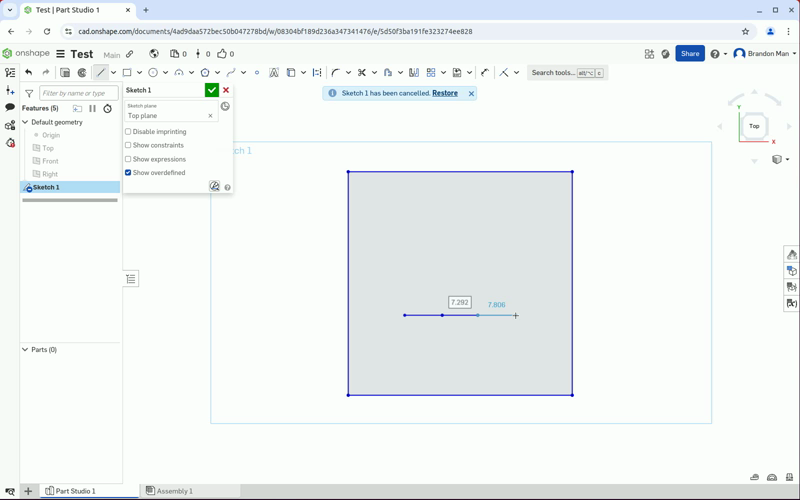
key_up(shift)
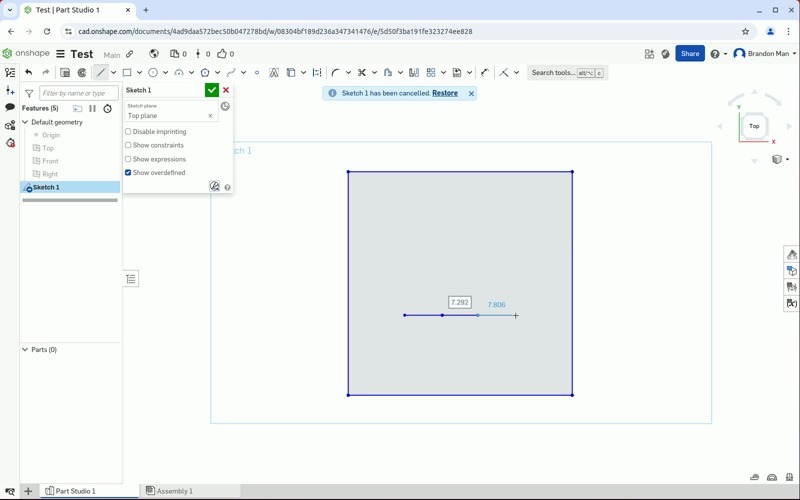
key_down(shift)
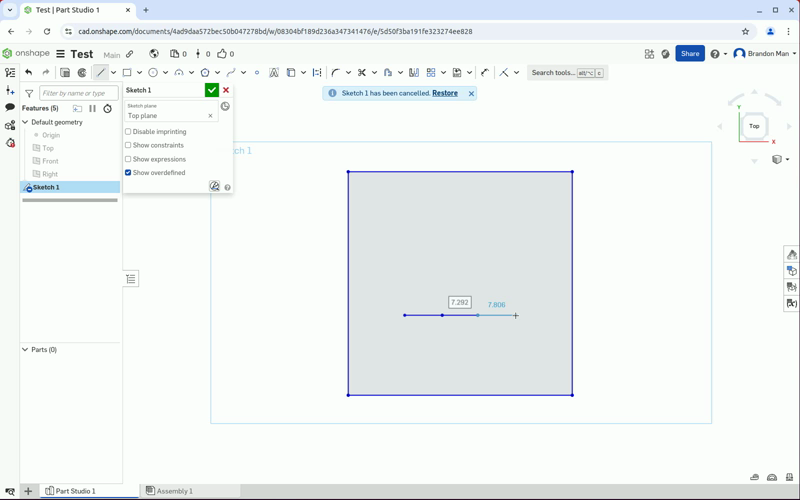
mouse_move(515, 251)
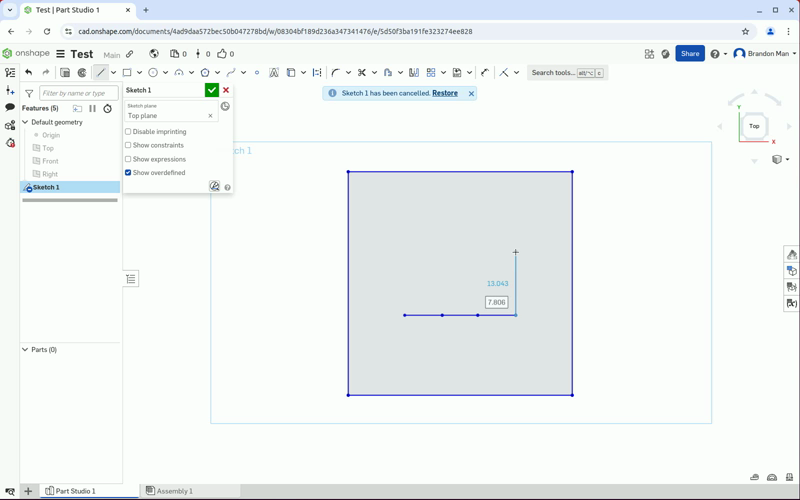
click(515, 251)
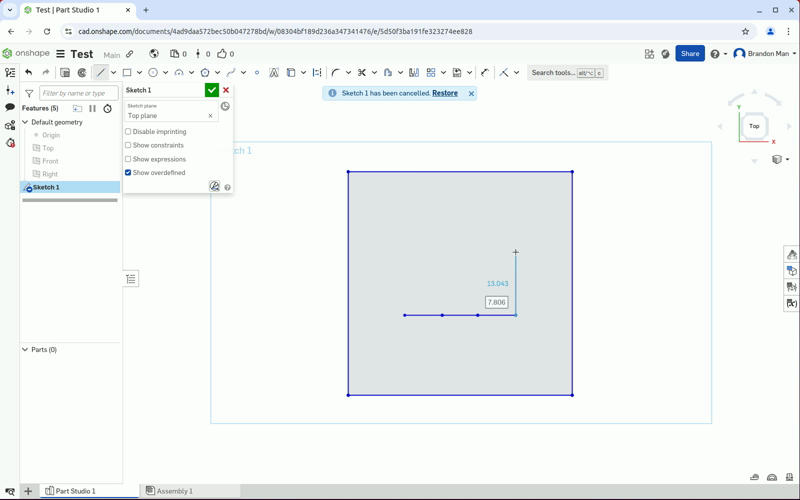
key_up(shift)
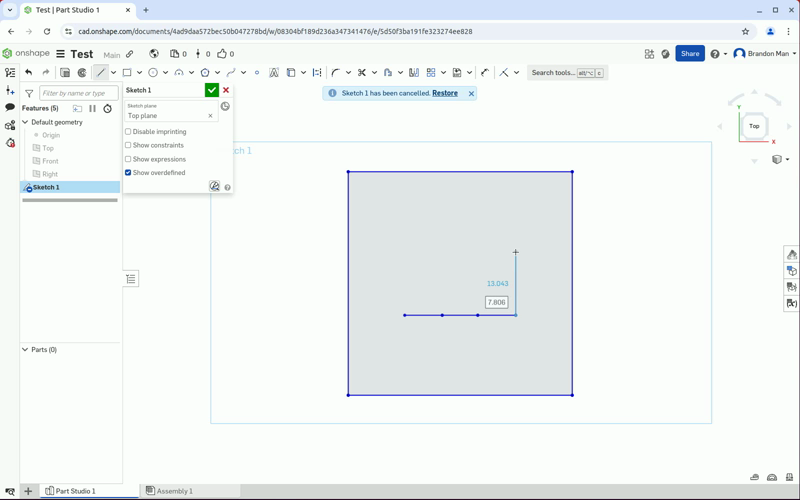
key_down(shift)
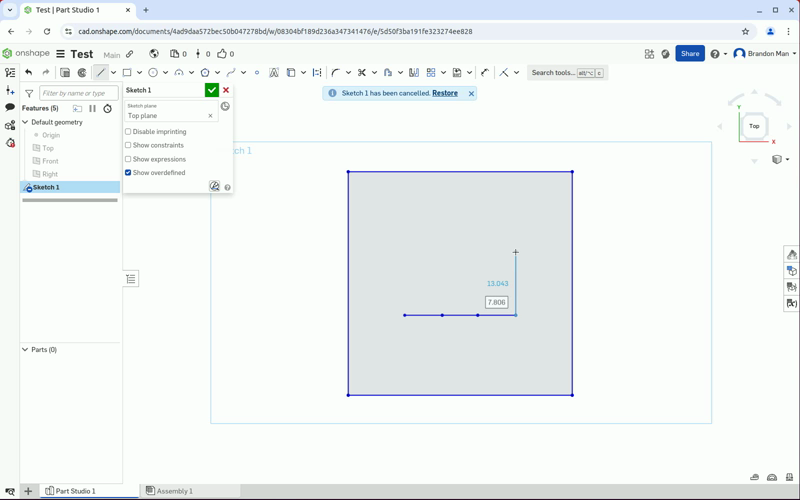
mouse_move(545, 251)
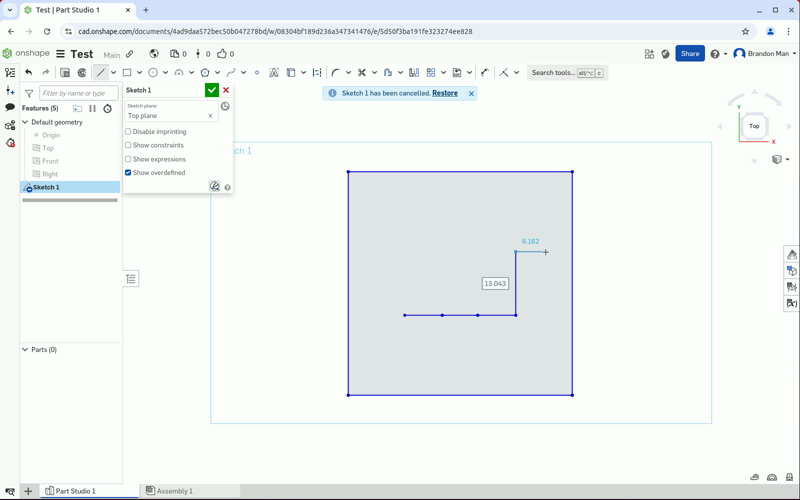
mouse_move(477, 251)
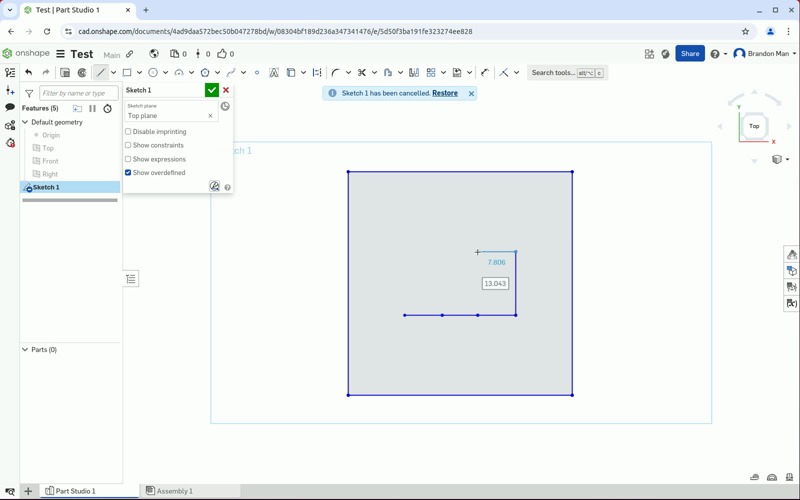
click(477, 251)
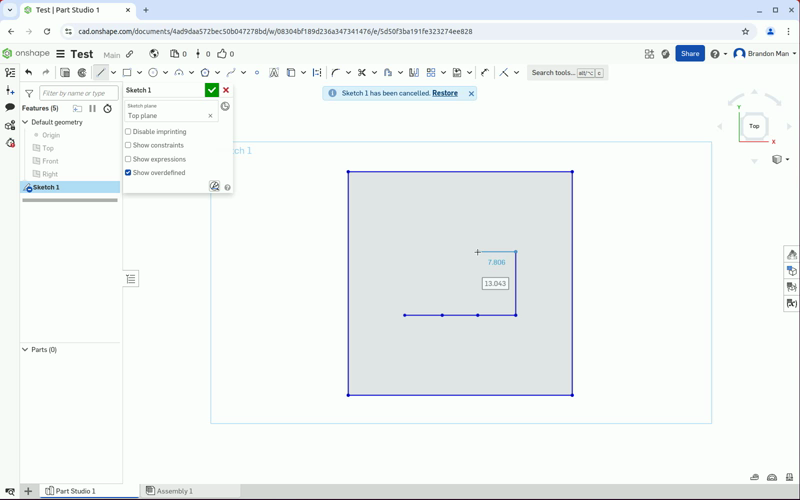
key_up(shift)
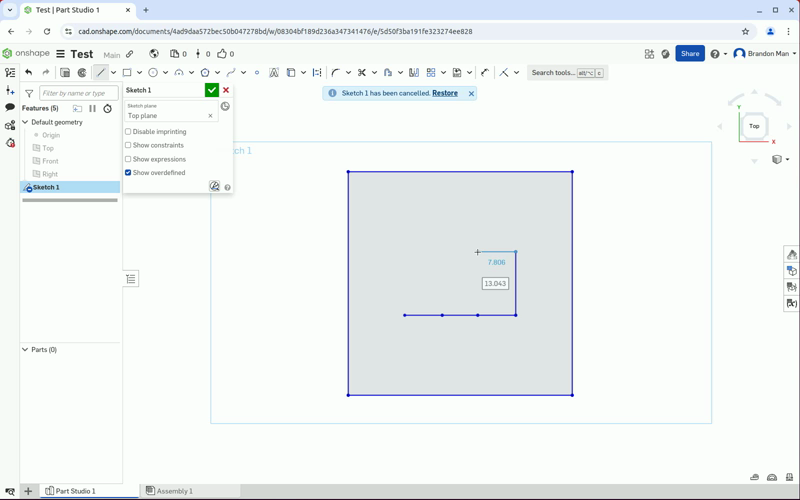
key_down(shift)
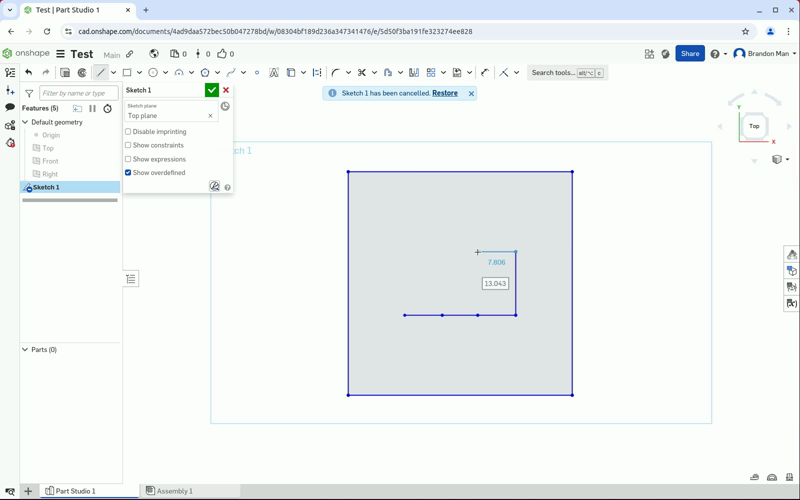
mouse_move(507, 251)
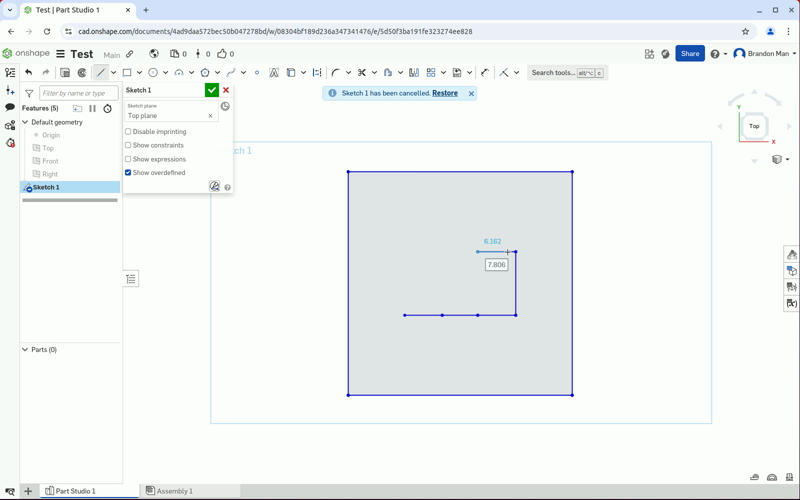
mouse_move(442, 251)
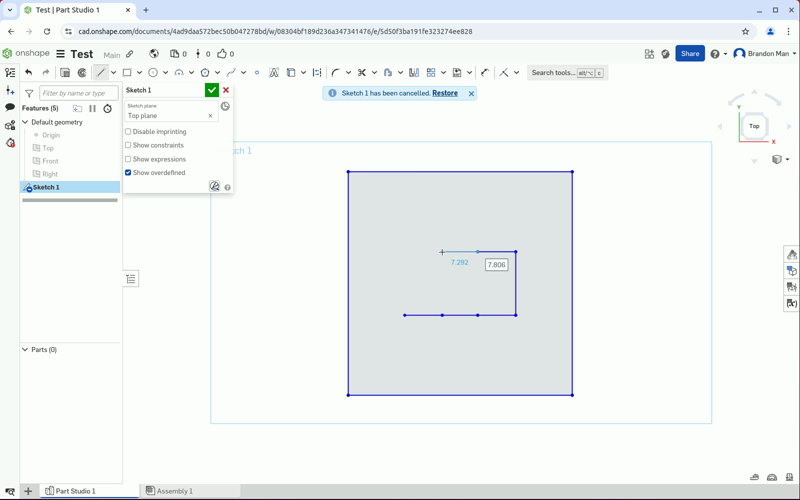
click(442, 251)
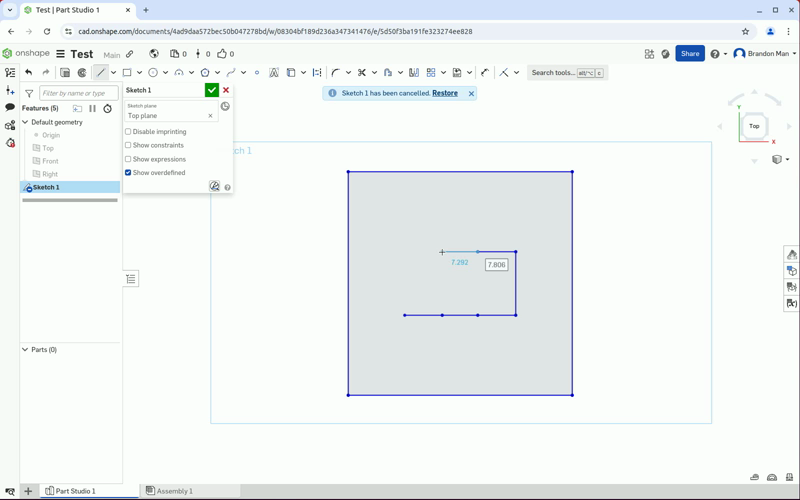
key_up(shift)
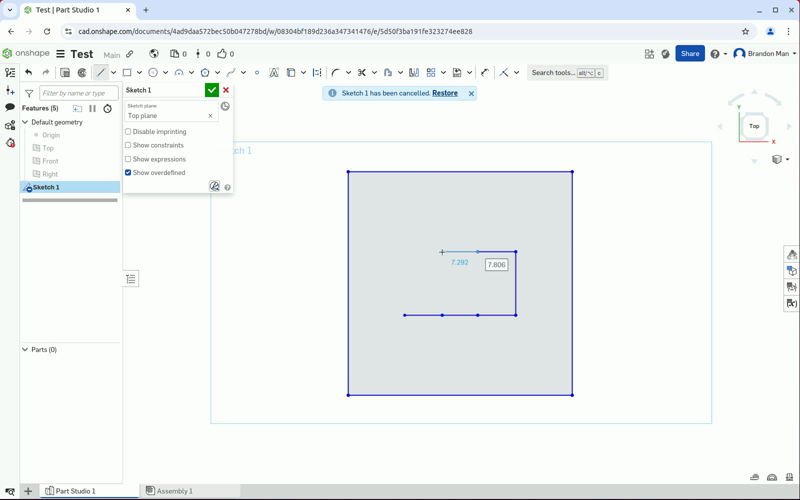
key_down(shift)
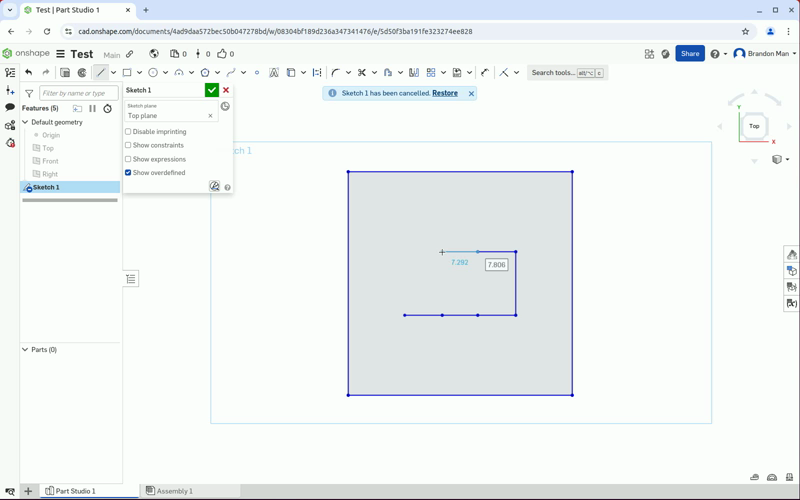
mouse_move(472, 251)
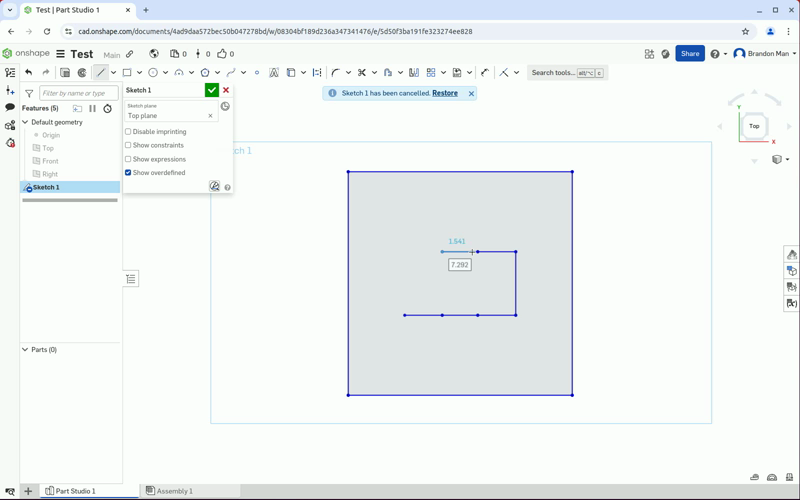
mouse_move(404, 251)
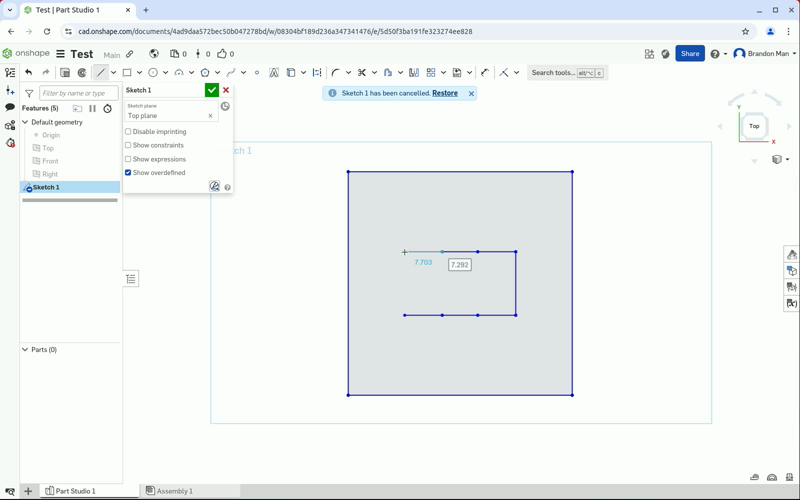
click(404, 251)
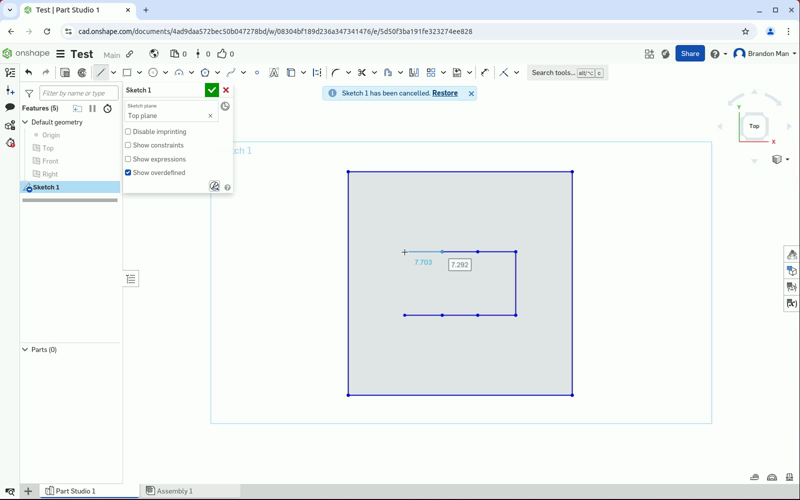
key_up(shift)
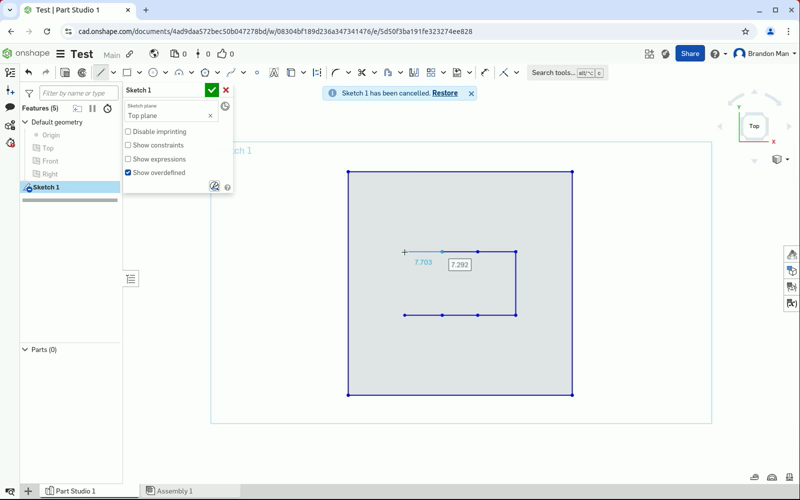
key_down(shift)
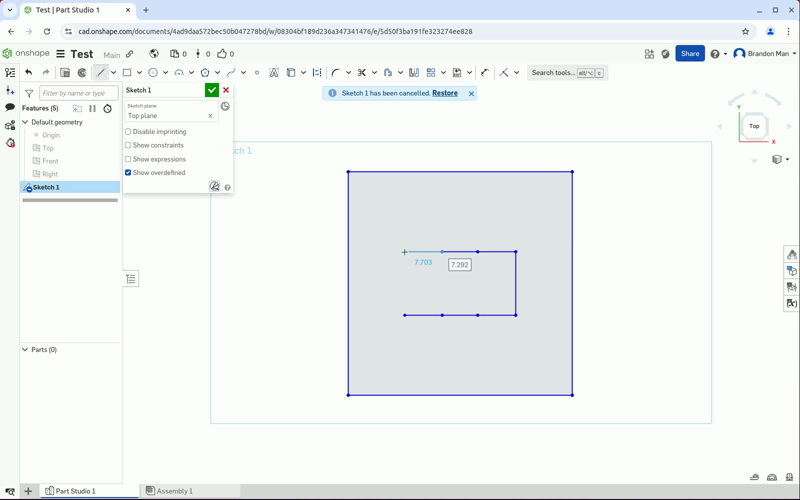
mouse_move(404, 315)
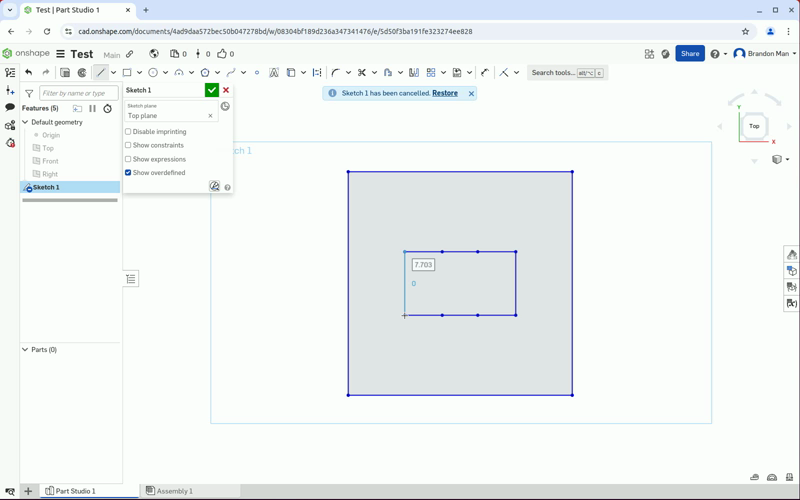
key_up(shift)
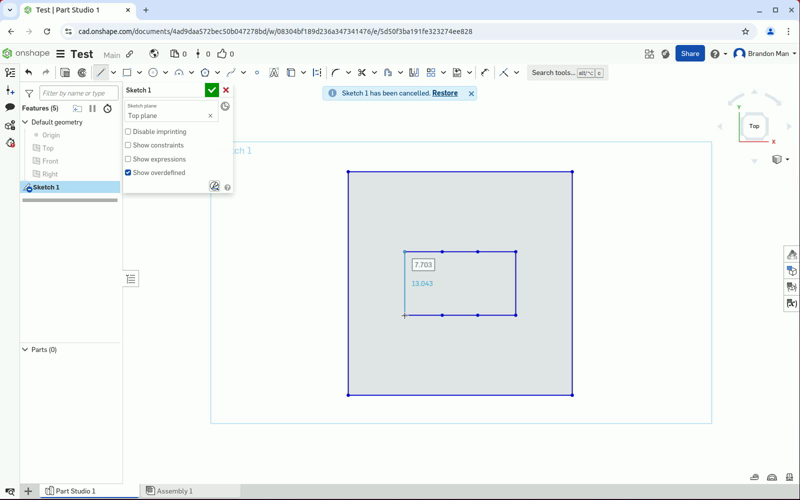
click(404, 315)
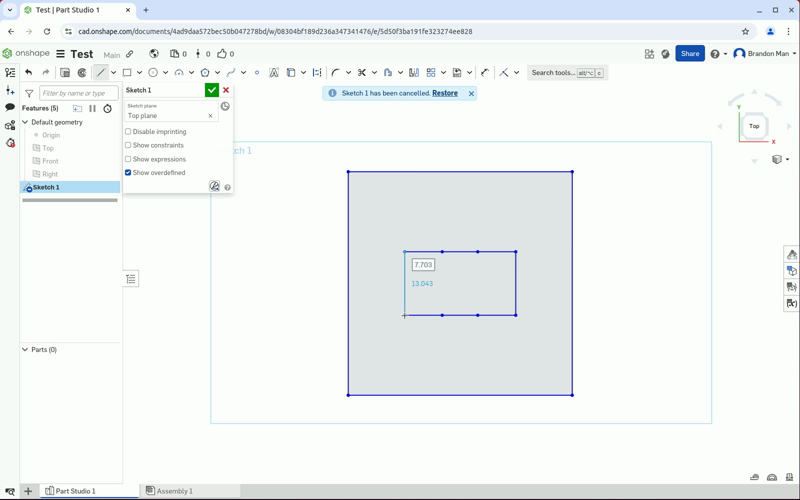
key(esc)
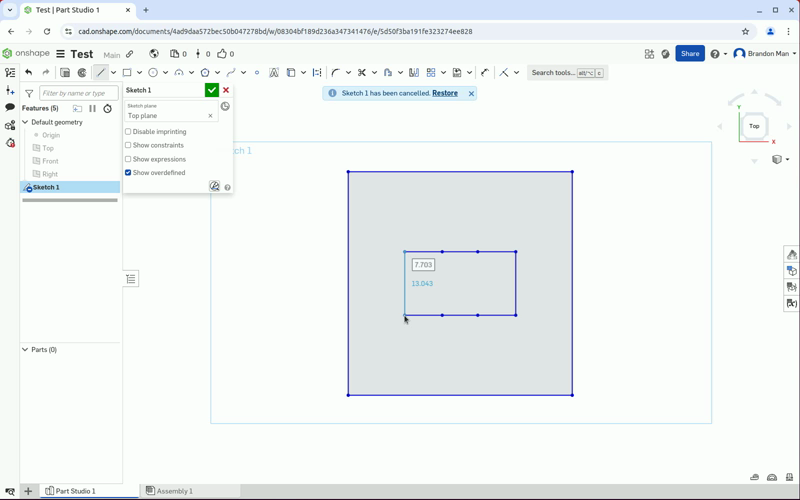
mouse_move(462, 365)
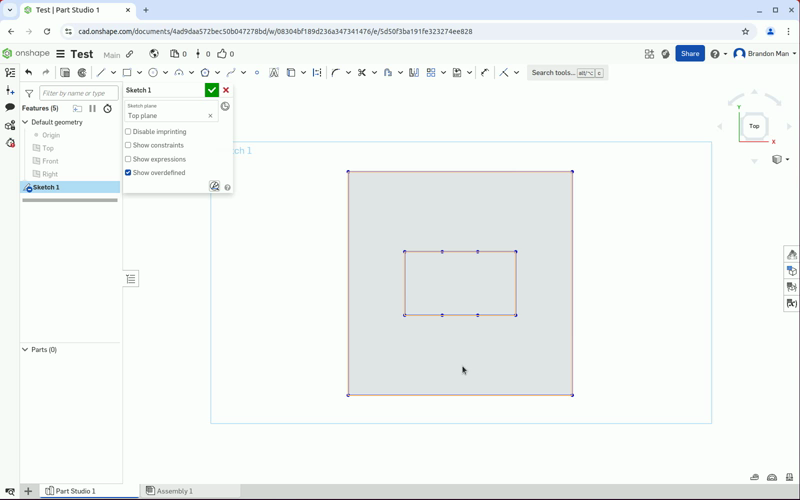
click(462, 365)
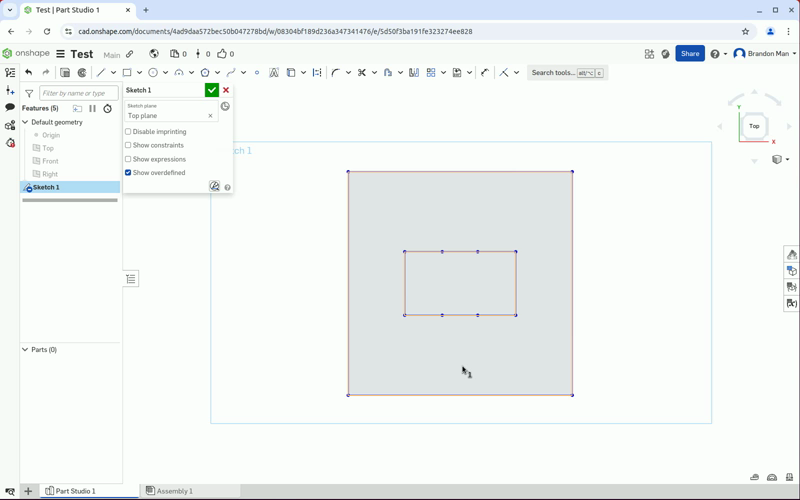
mouse_move(73, 352)
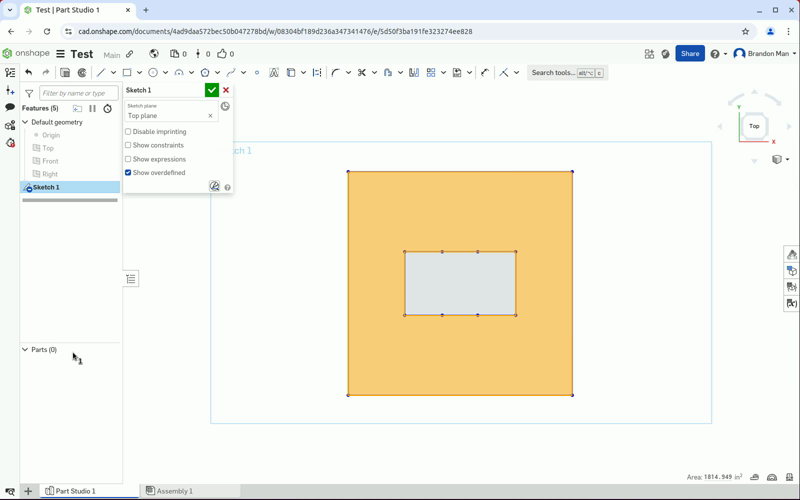
key(shift+y)
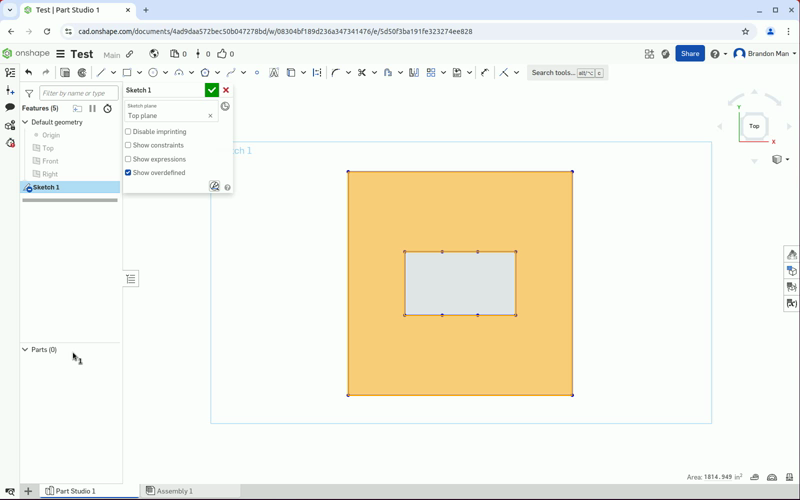
key(shift+e)
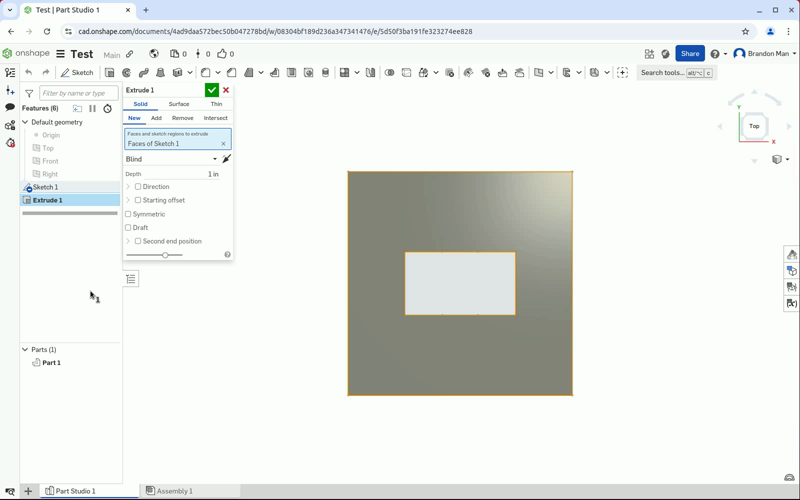
mouse_move(143, 106)
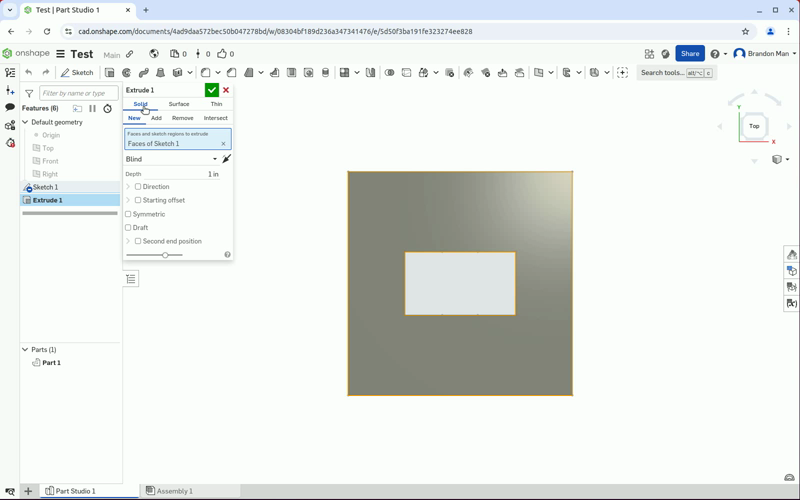
click(143, 106)
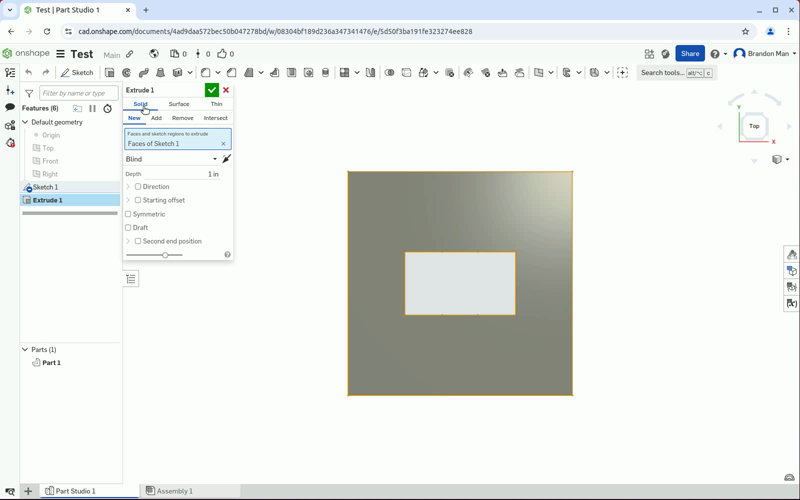
mouse_move(137, 120)
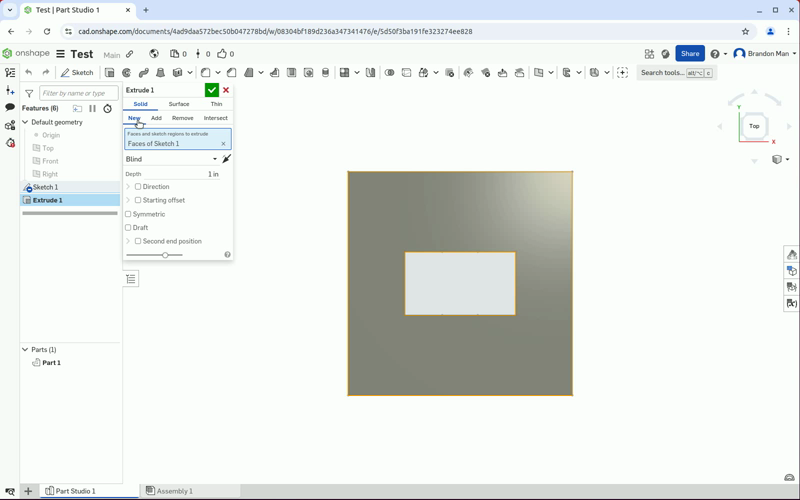
click(137, 120)
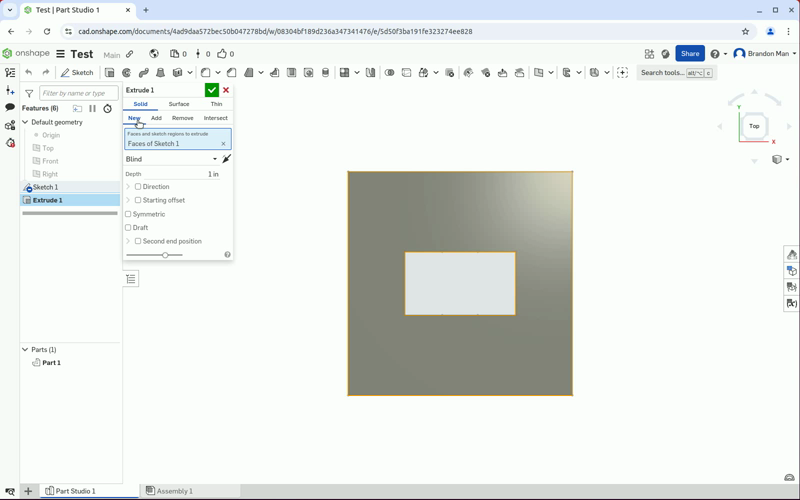
key(tab, 4)
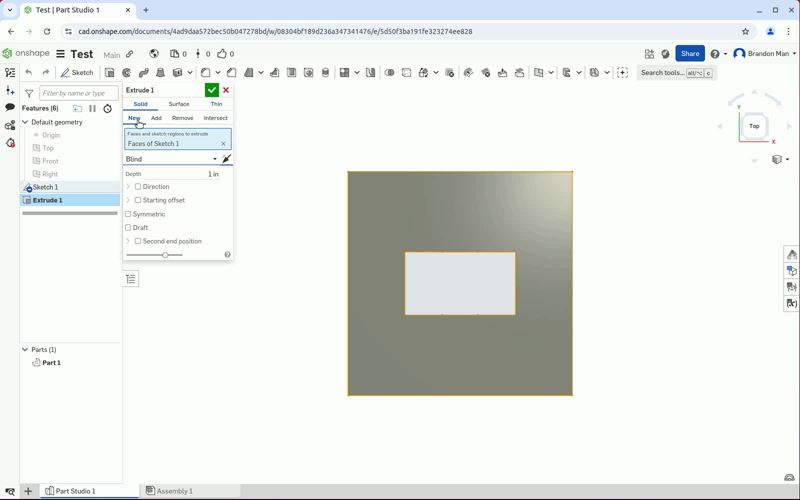
text(12.758)
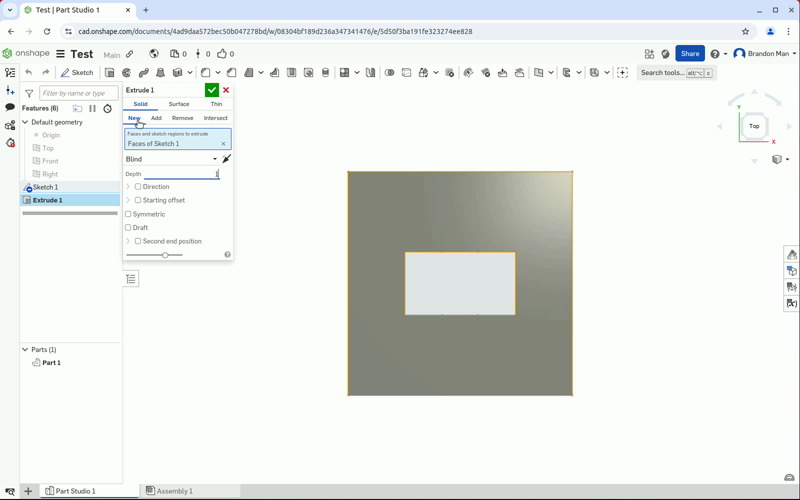
key(enter)
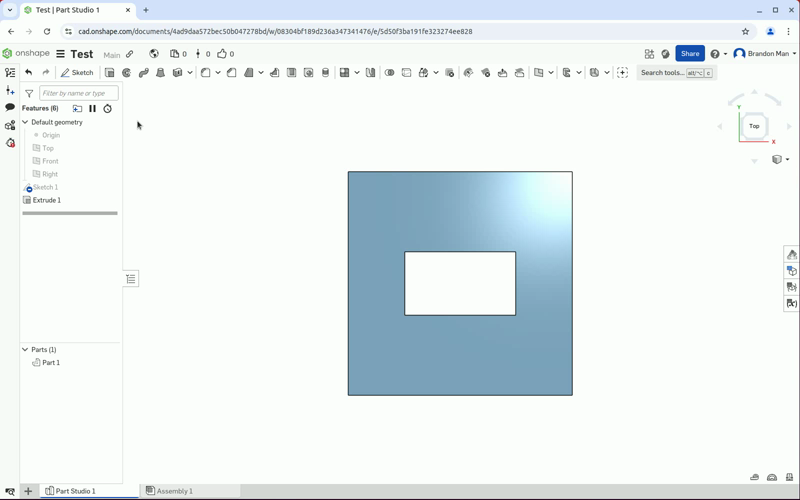
key(shift+h)
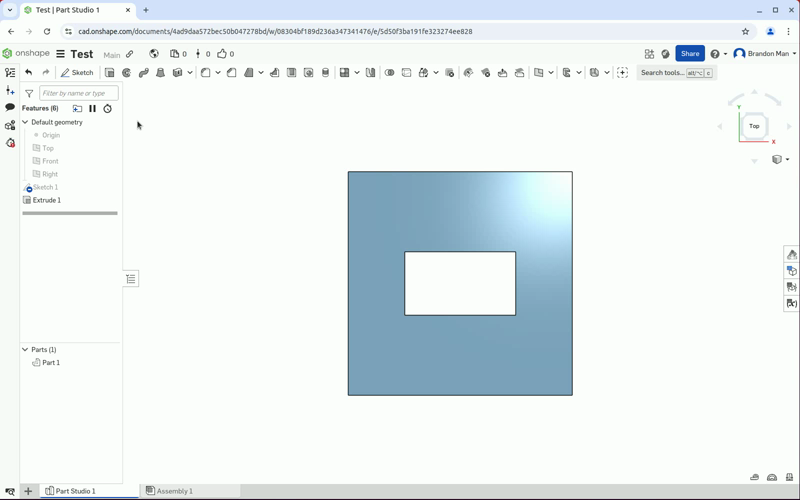
key(shift+h)
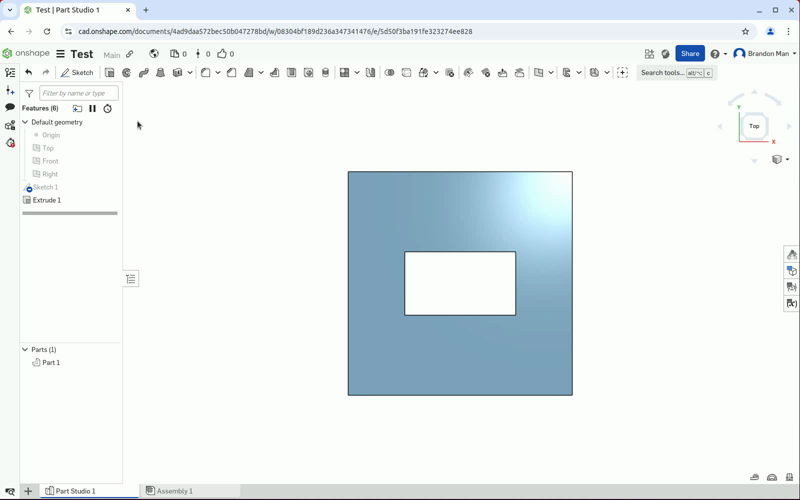
mouse_move(73, 189)
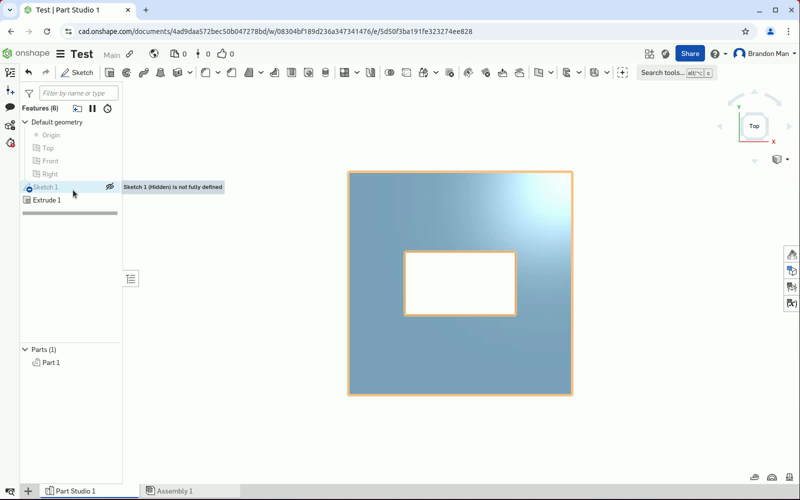
click(73, 189)
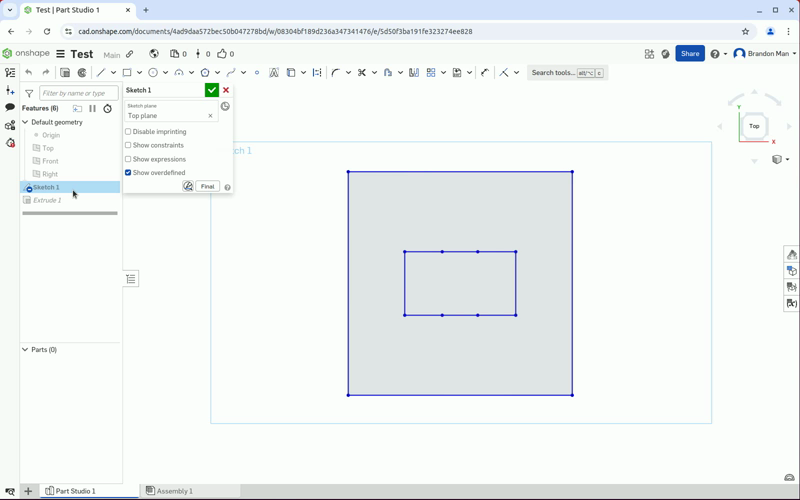
mouse_move(229, 92)
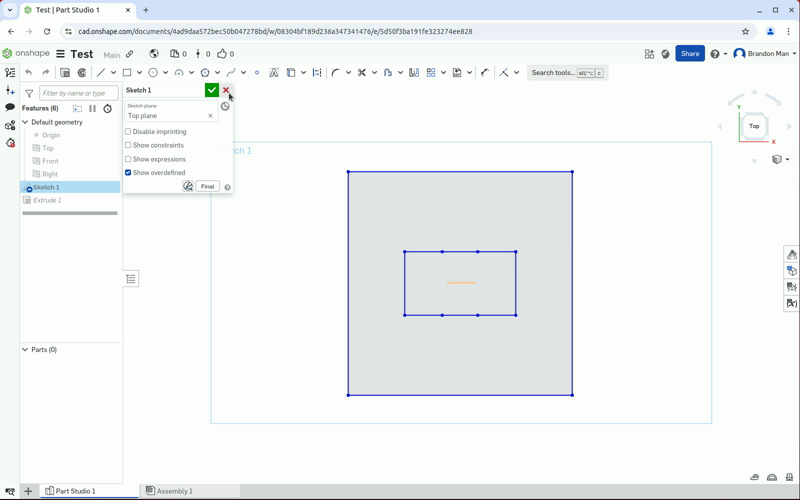
click(229, 92)
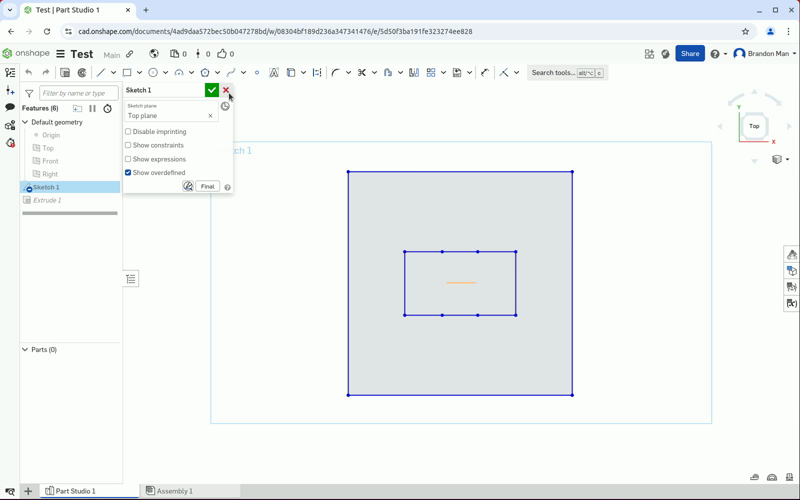
key(shift+s)
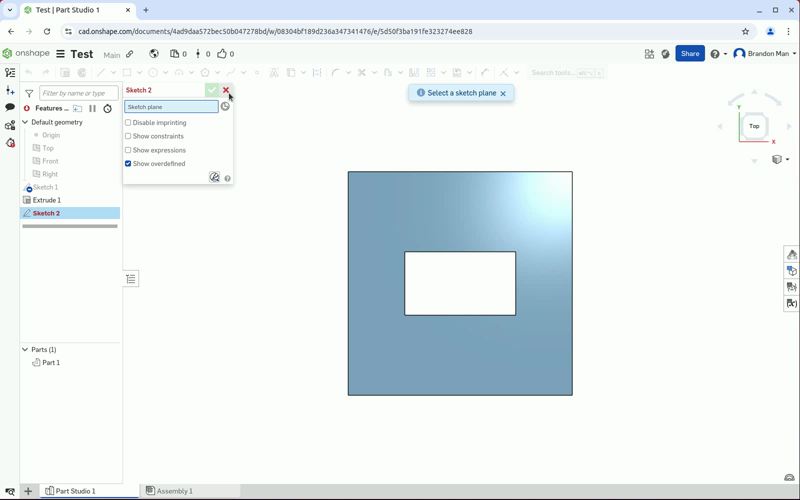
mouse_move(73, 150)
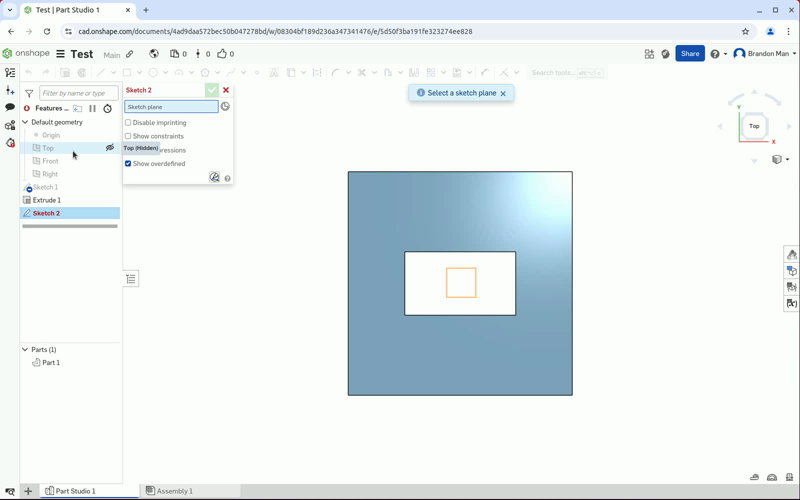
click(73, 150)
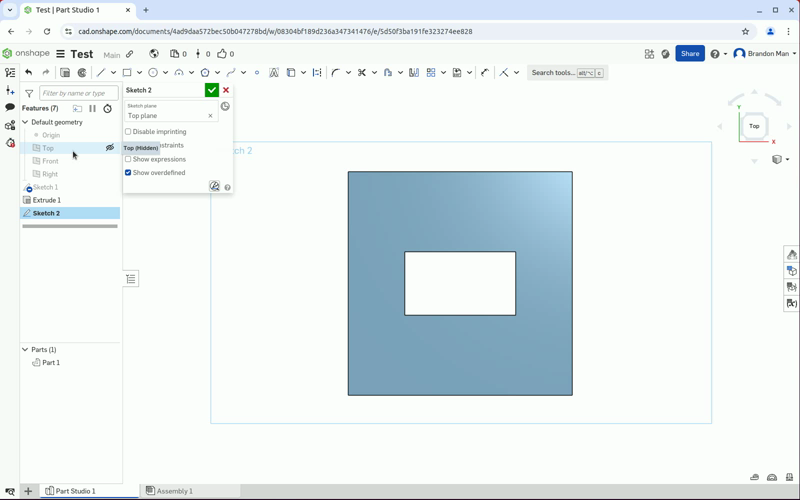
mouse_move(73, 352)
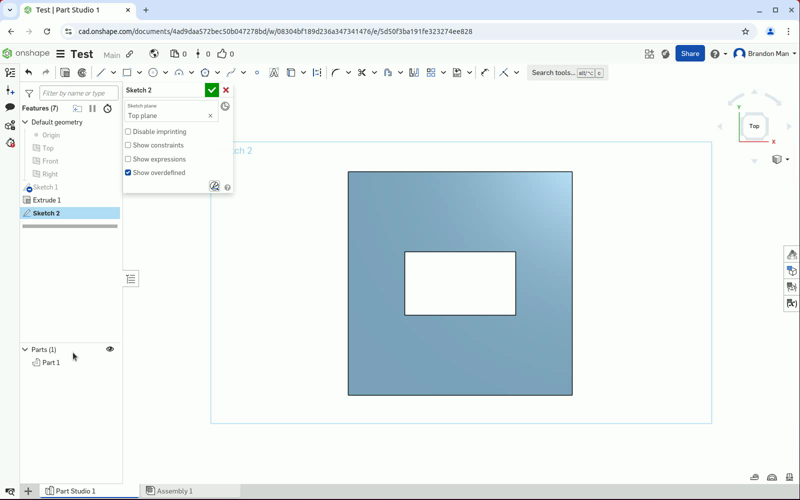
key(y)
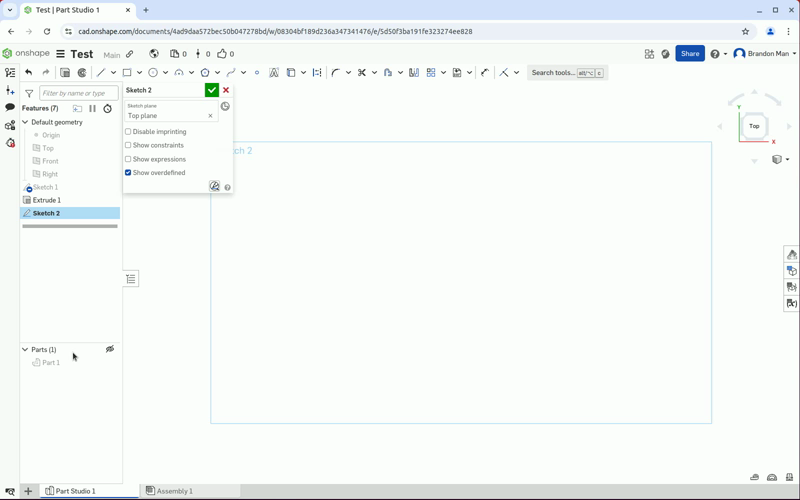
key(l)
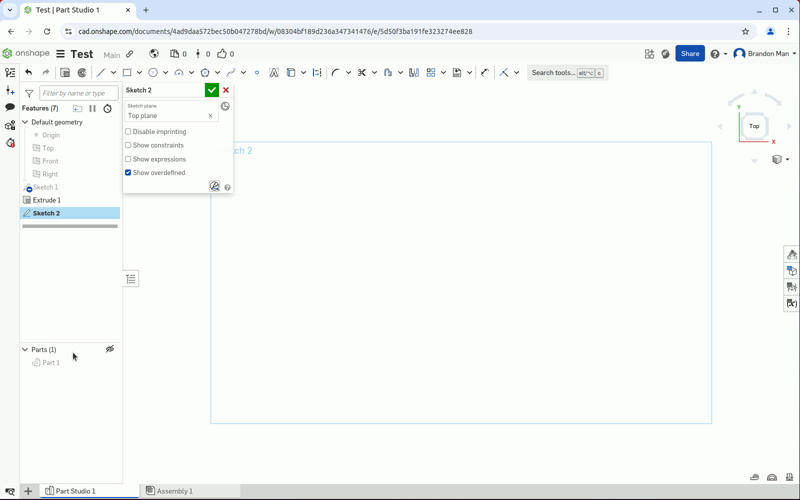
key_down(shift)
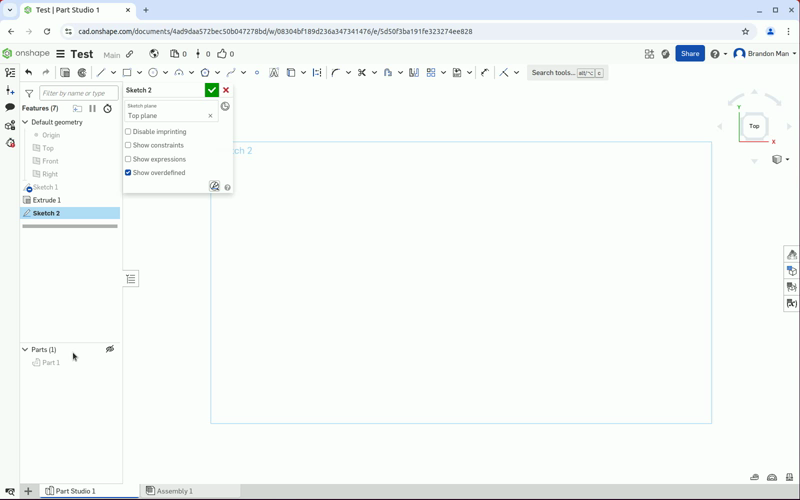
mouse_move(441, 314)
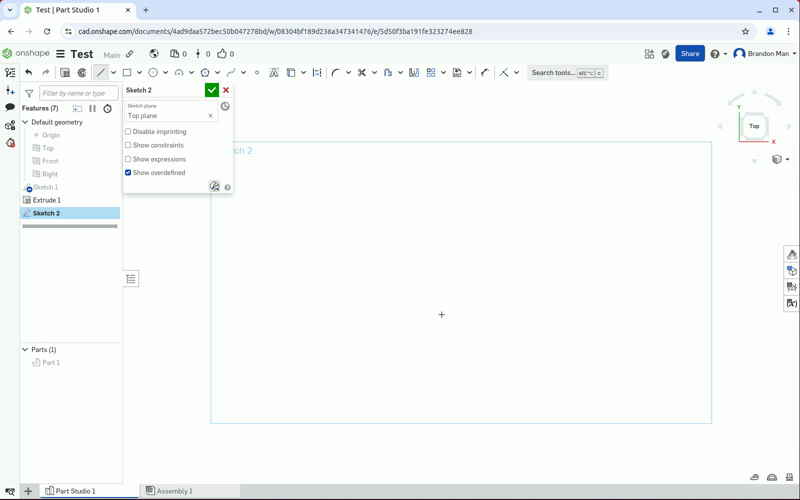
click(441, 314)
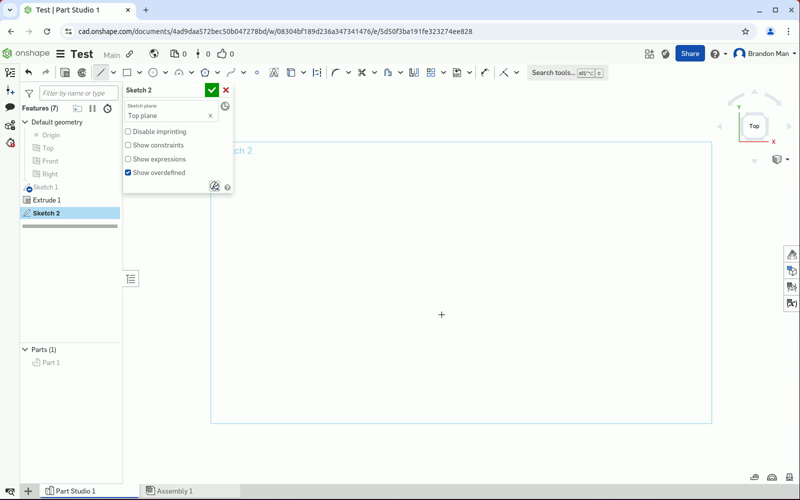
key_up(shift)
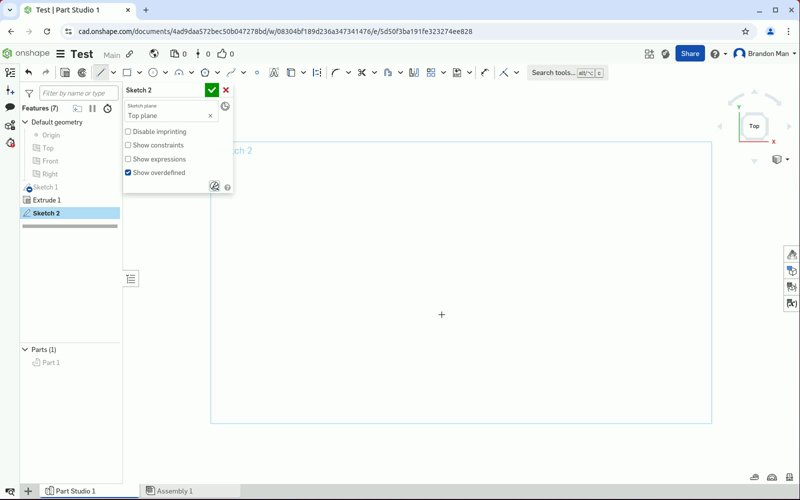
key_down(shift)
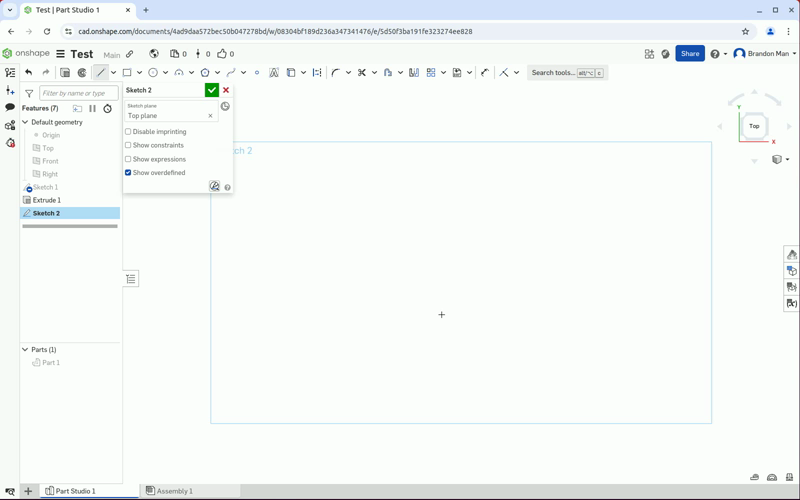
mouse_move(471, 314)
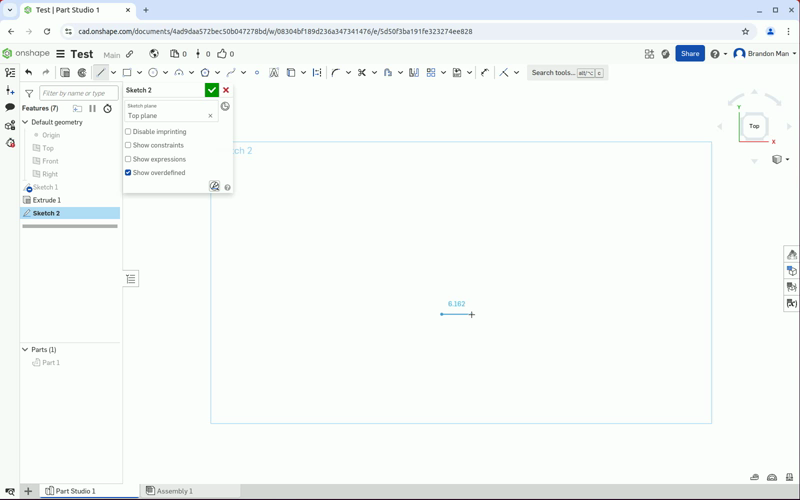
mouse_move(479, 314)
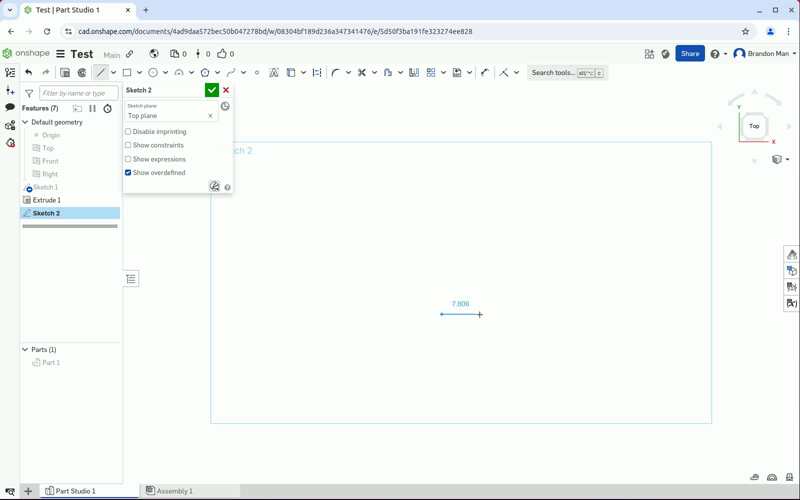
click(479, 314)
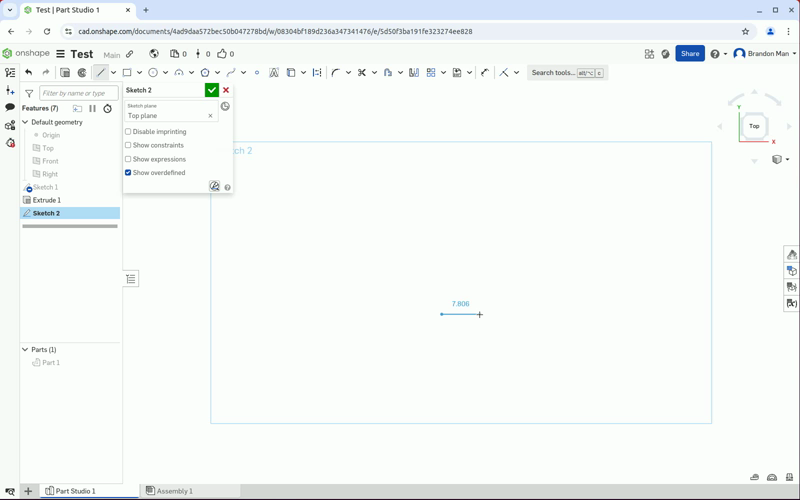
key_up(shift)
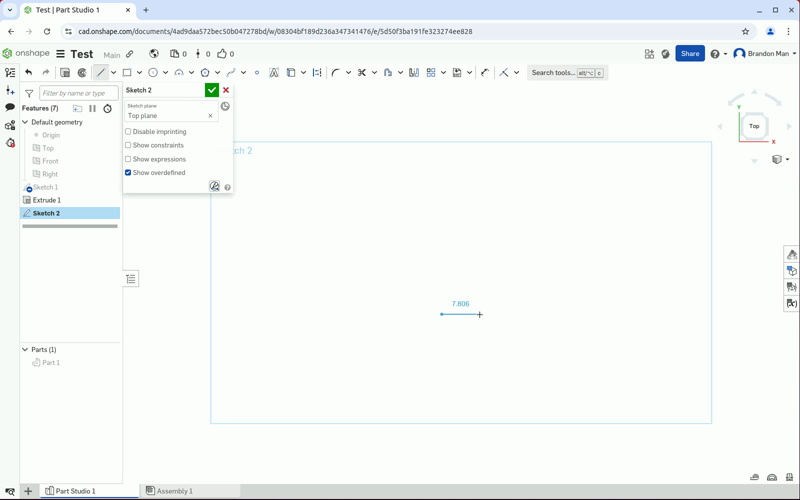
key_down(shift)
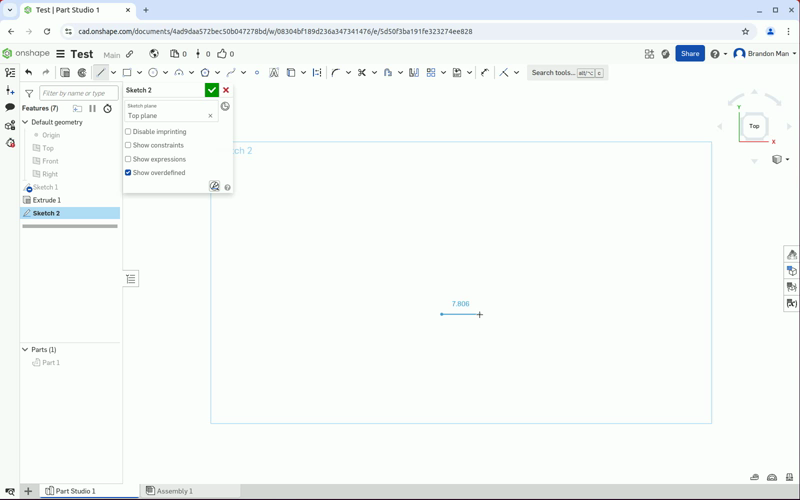
mouse_move(479, 252)
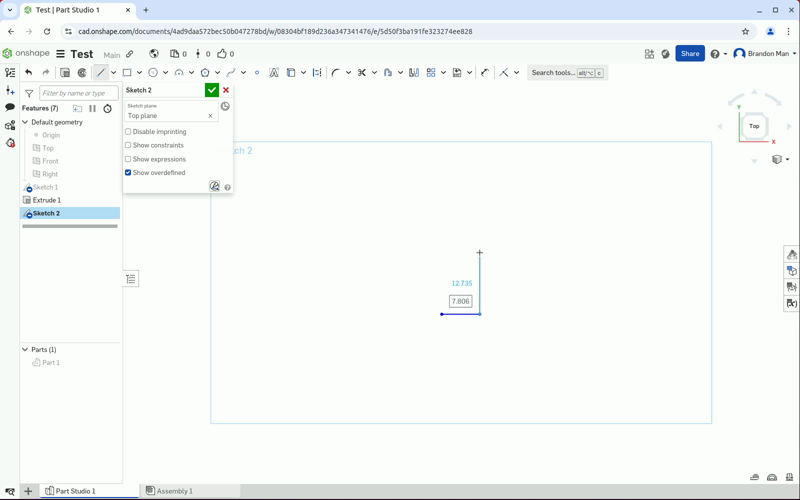
click(479, 252)
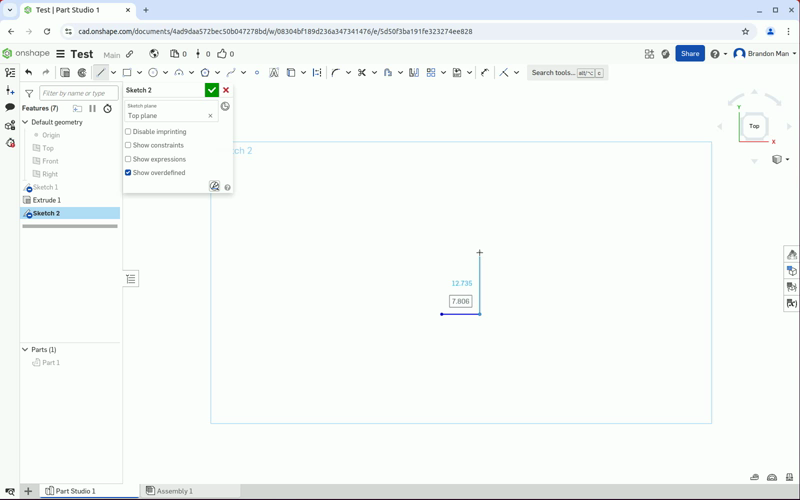
key_up(shift)
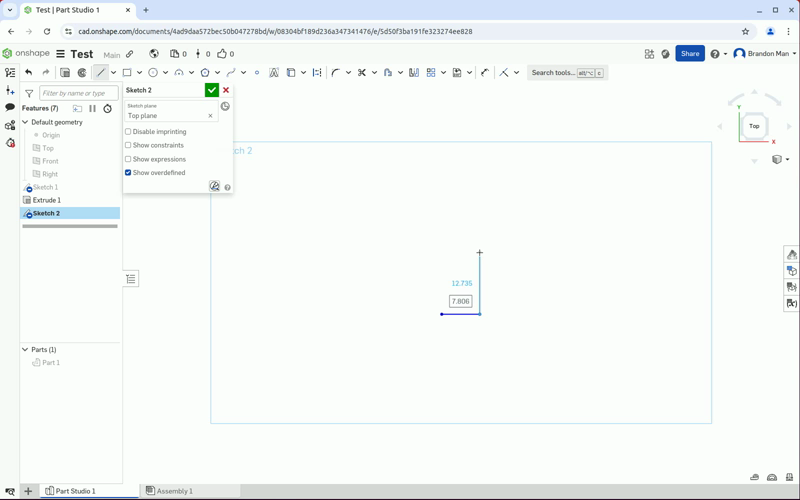
key_down(shift)
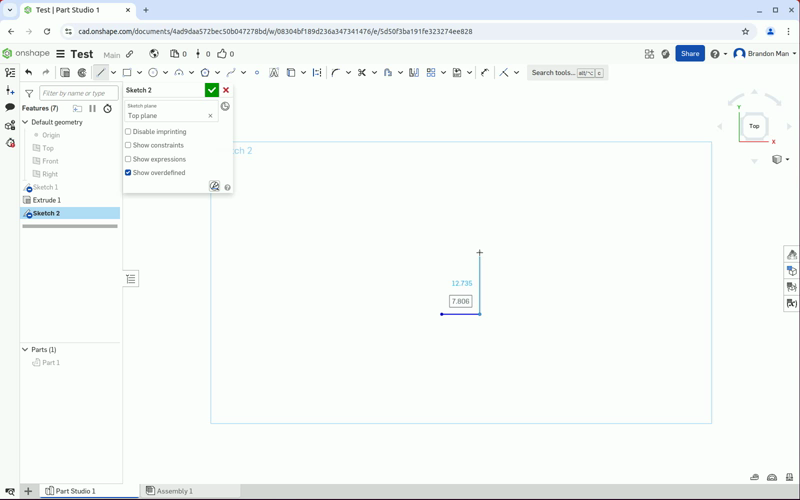
mouse_move(509, 252)
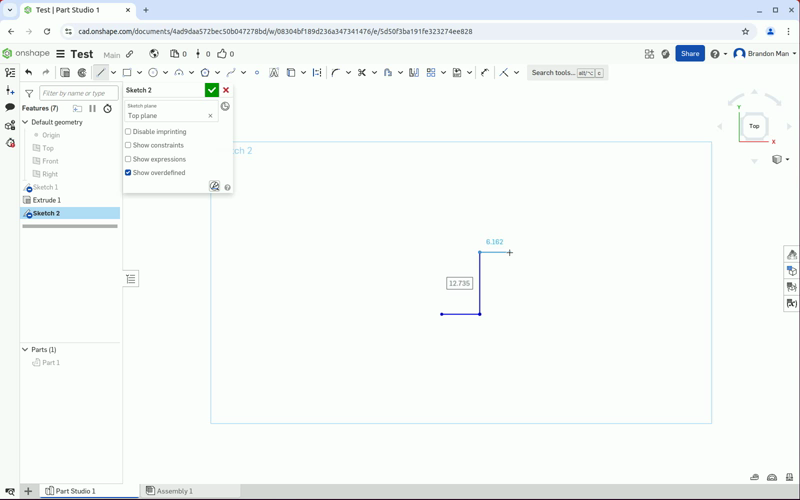
mouse_move(441, 252)
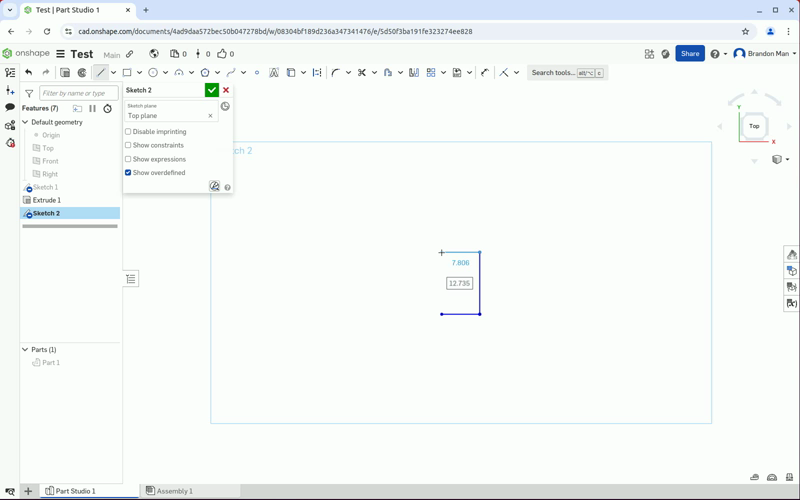
click(441, 252)
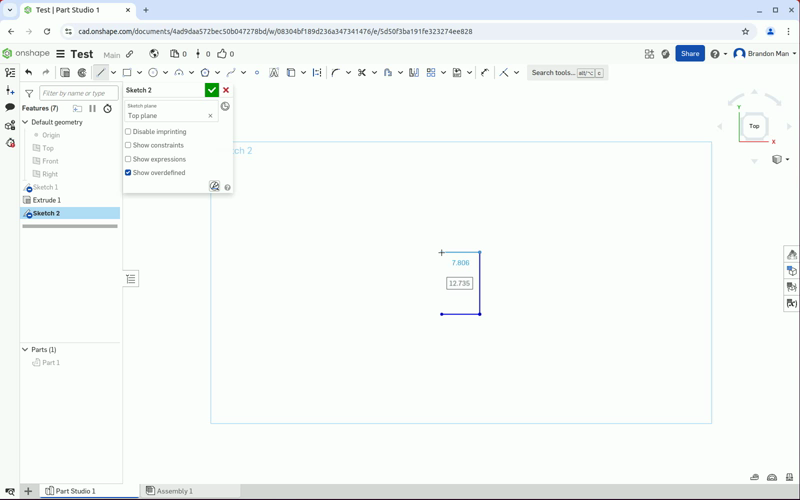
key_up(shift)
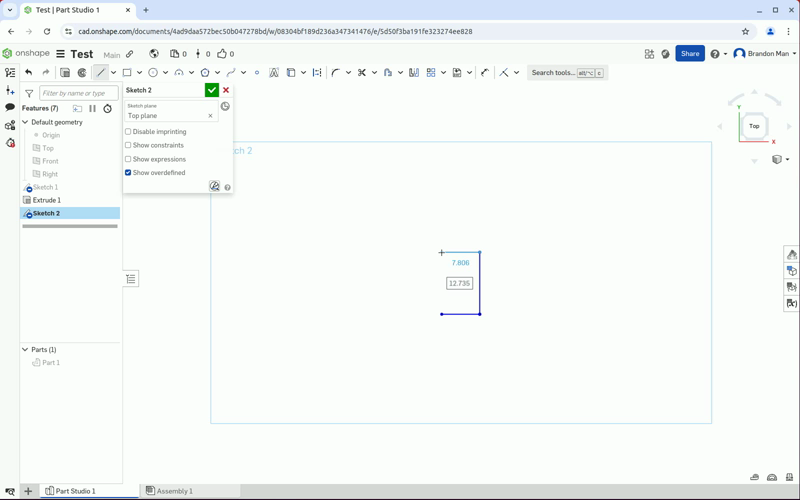
key_down(shift)
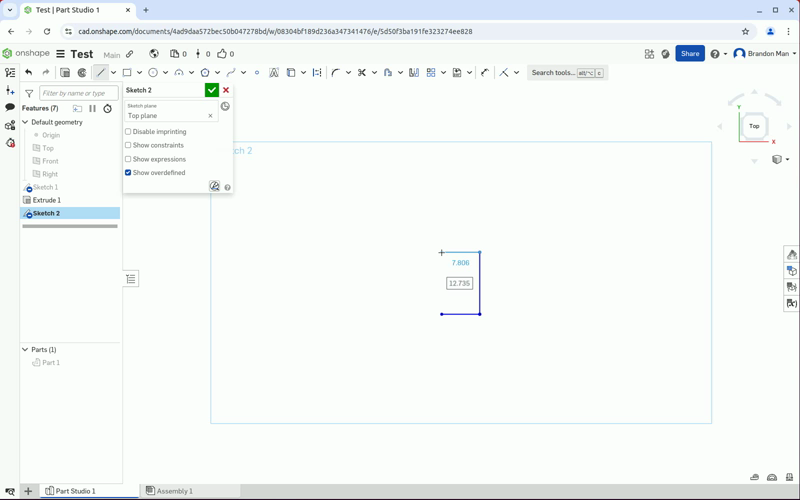
mouse_move(441, 314)
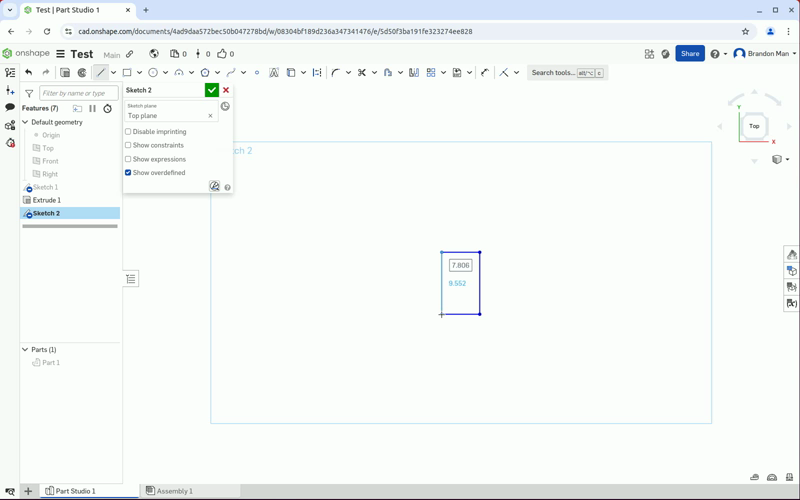
key_up(shift)
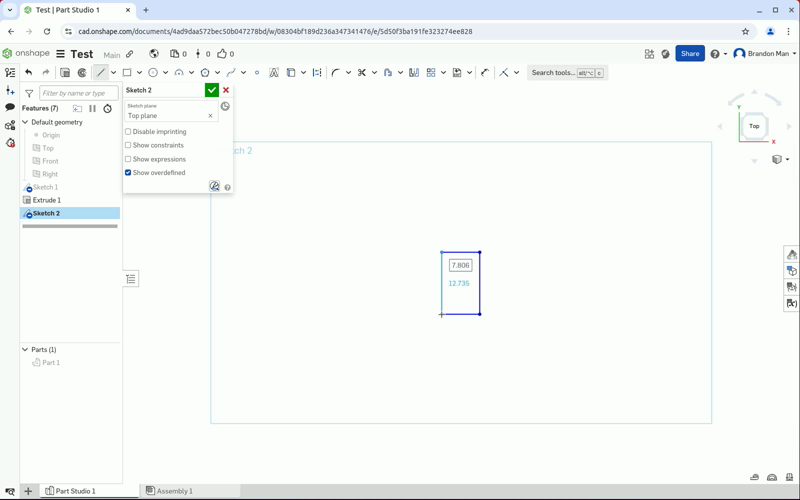
click(441, 314)
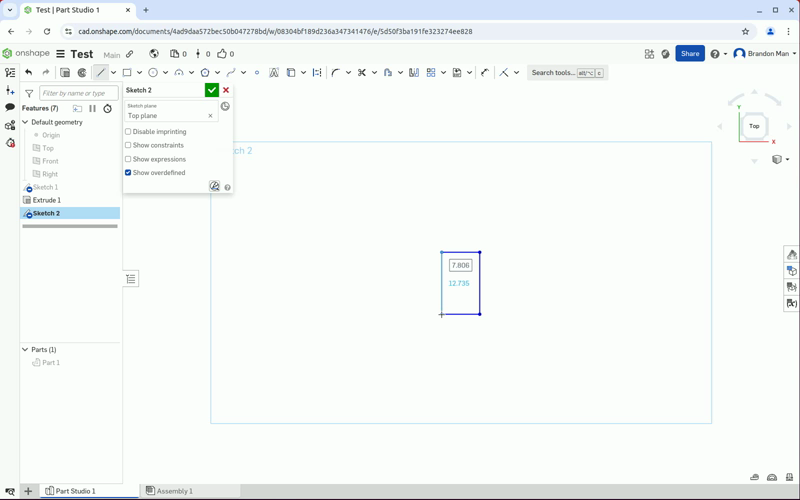
key(esc)
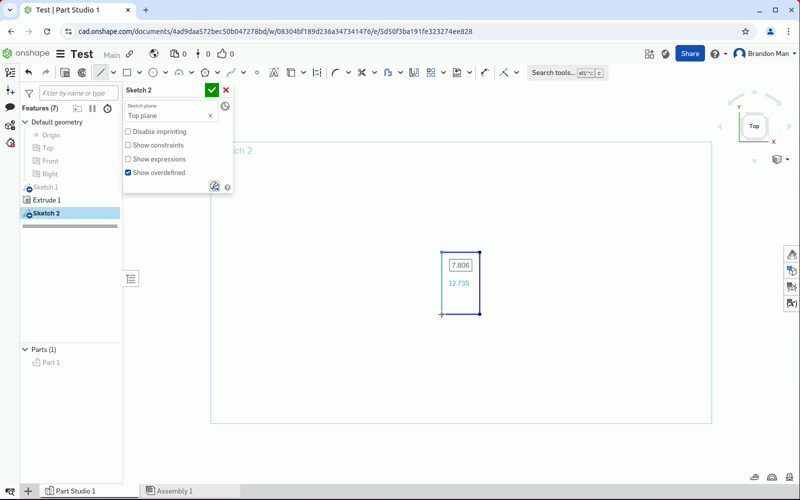
mouse_move(447, 299)
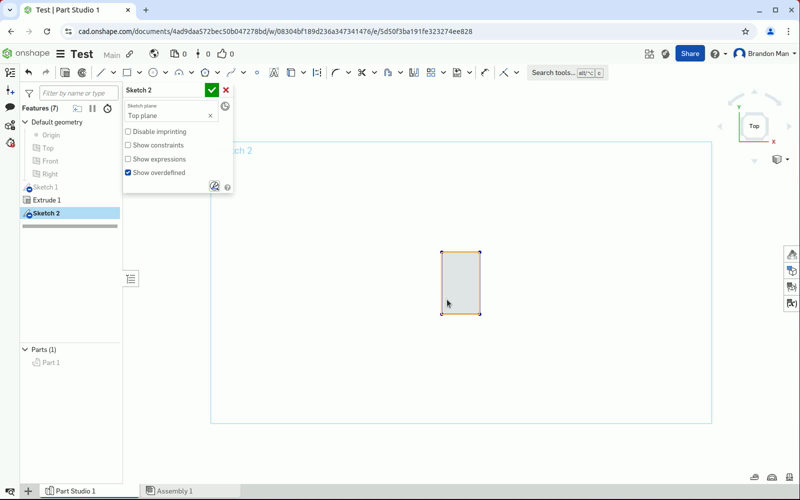
click(447, 299)
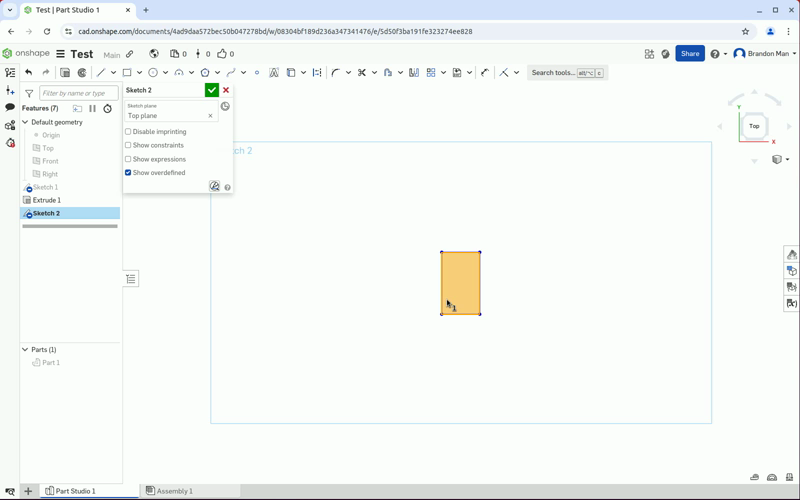
mouse_move(73, 352)
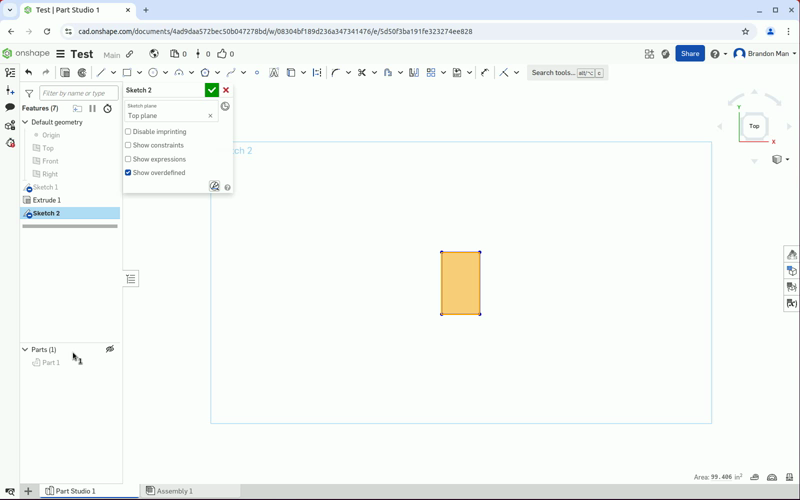
key(shift+y)
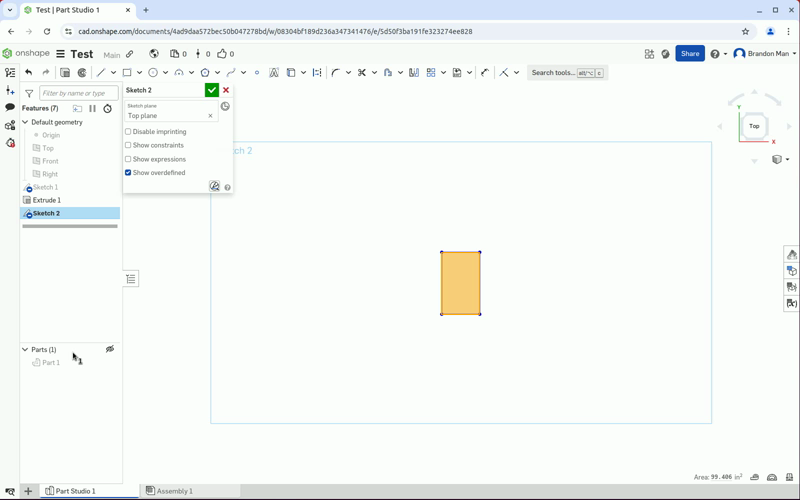
key(shift+e)
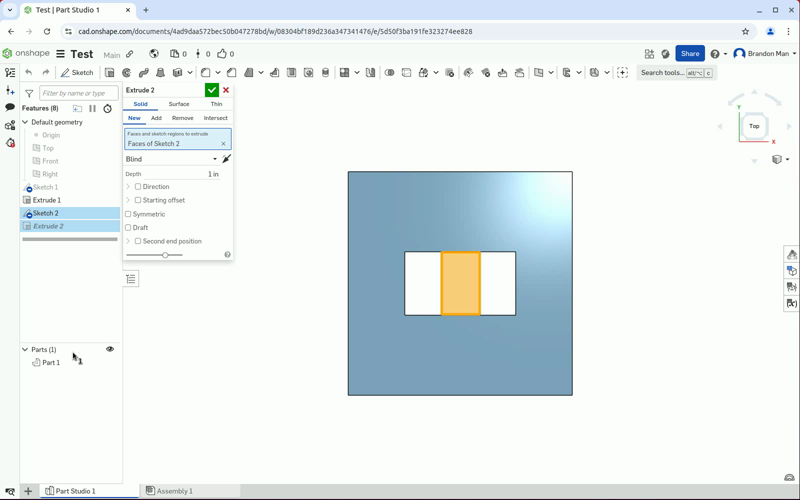
mouse_move(143, 106)
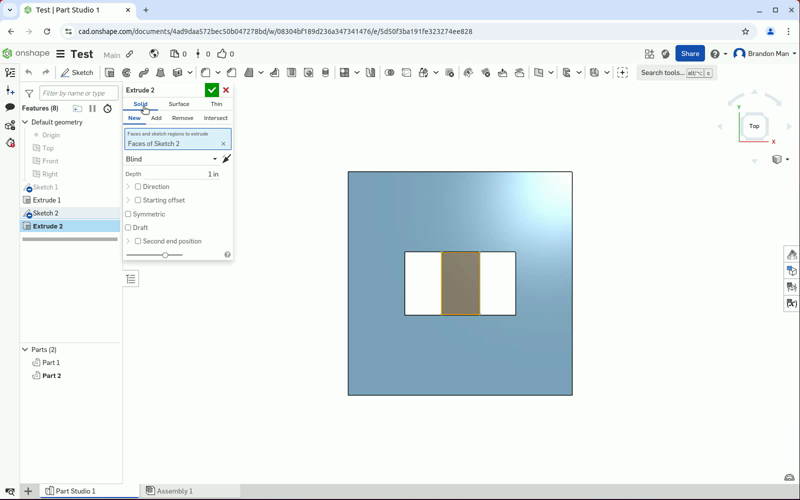
click(143, 106)
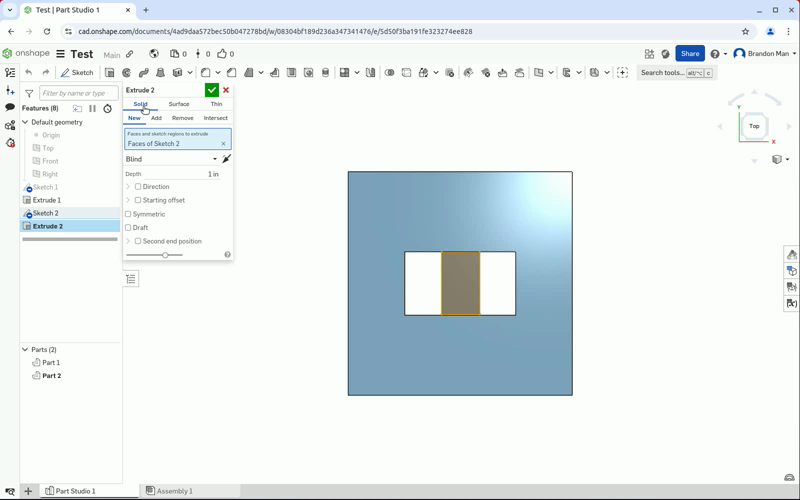
mouse_move(137, 120)
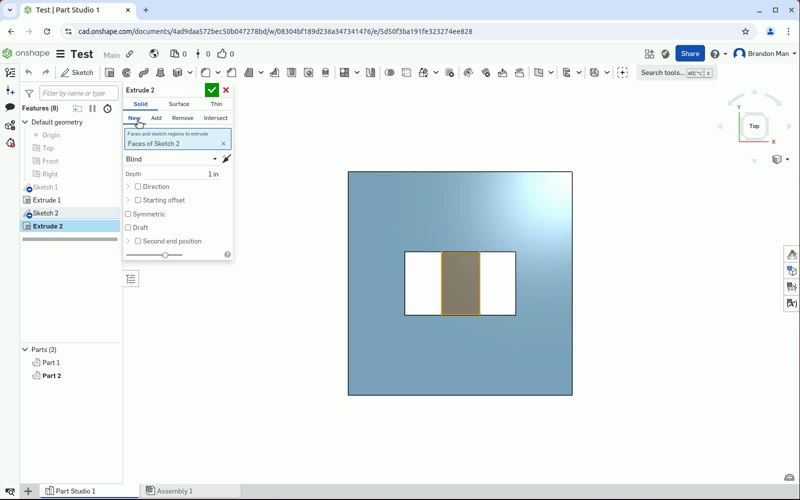
click(137, 120)
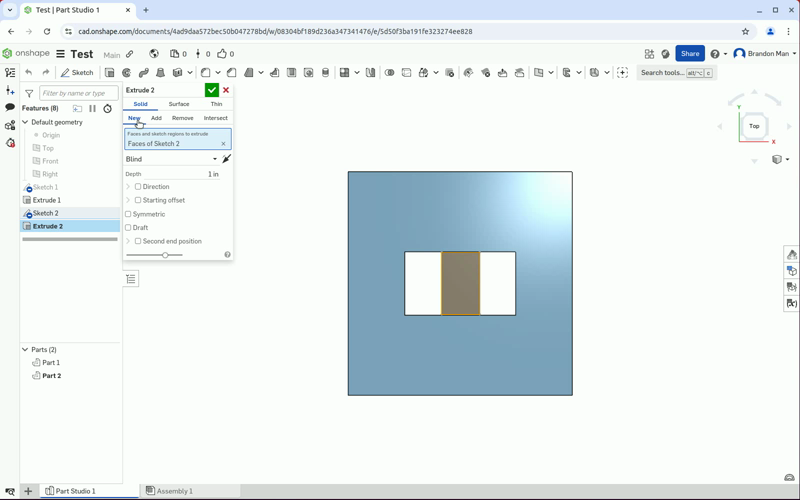
key(tab, 4)
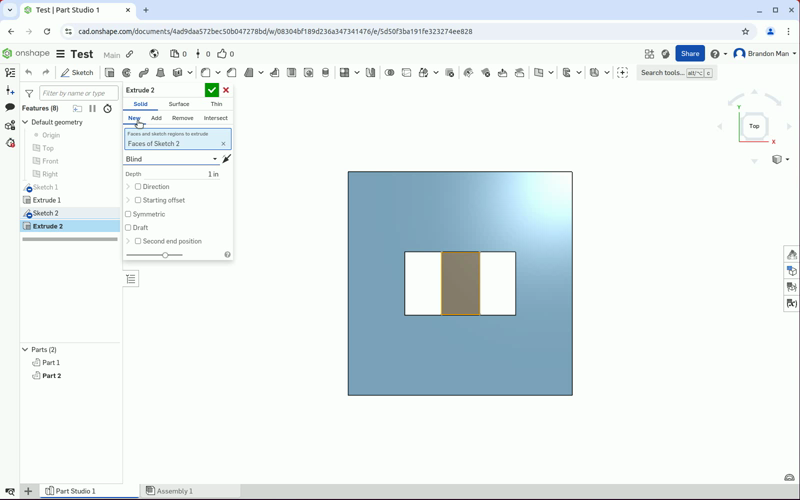
text(12.758)
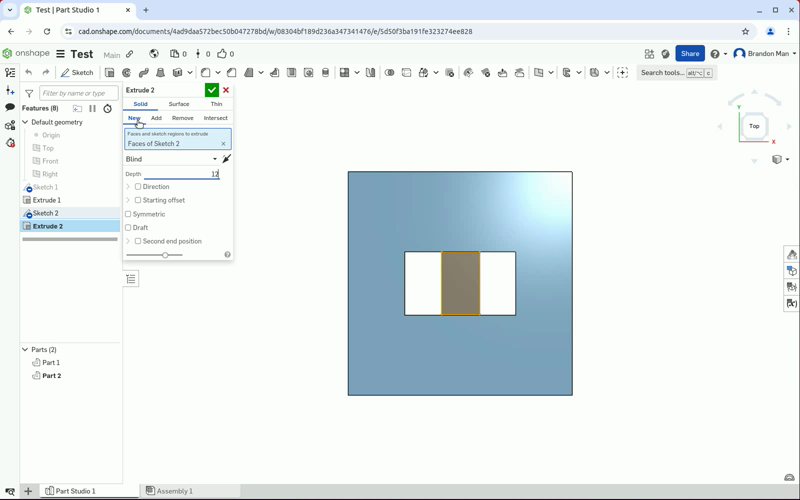
key(enter)
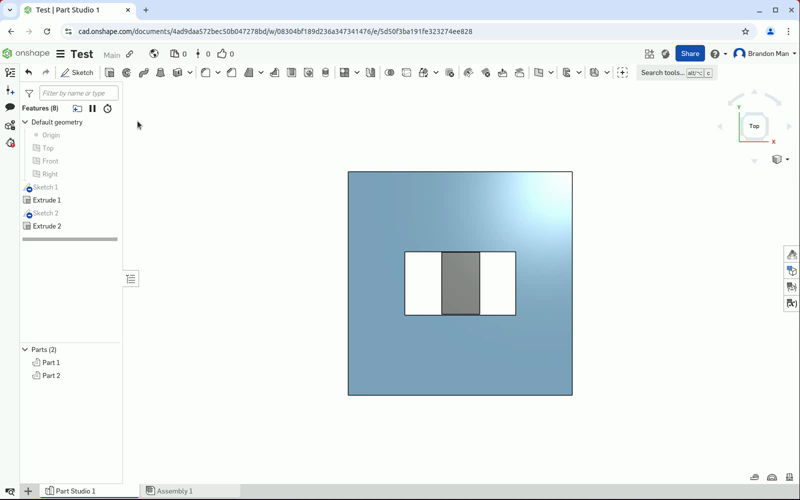
key(shift+h)
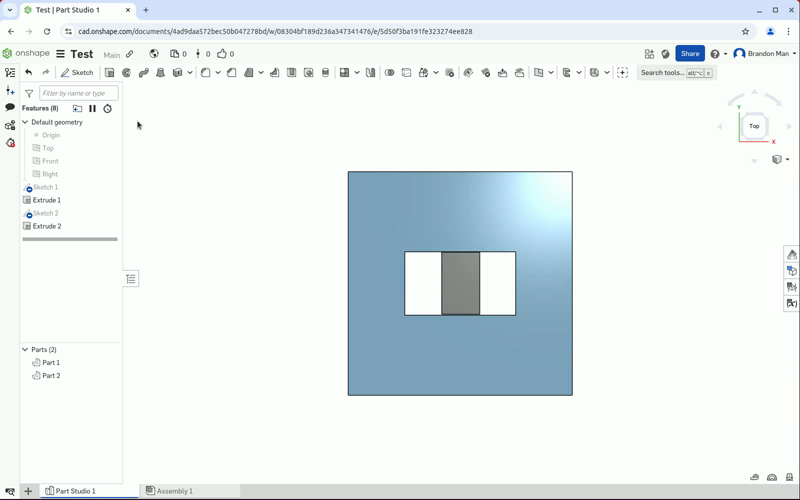
key(shift+h)
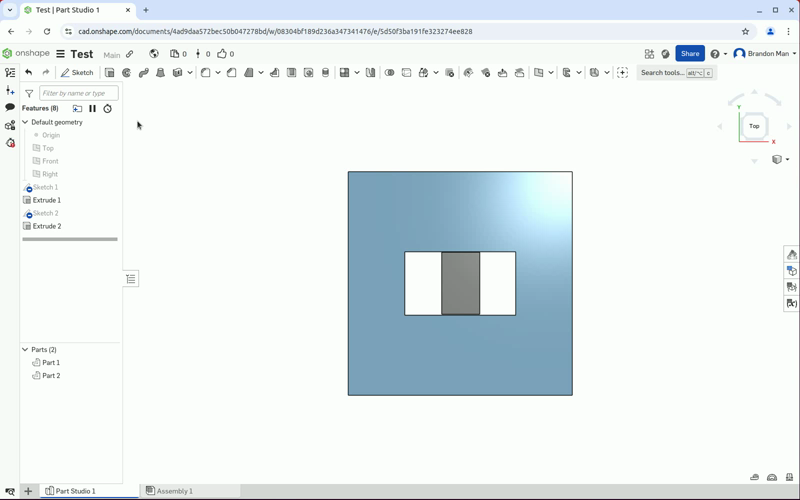
mouse_move(73, 189)
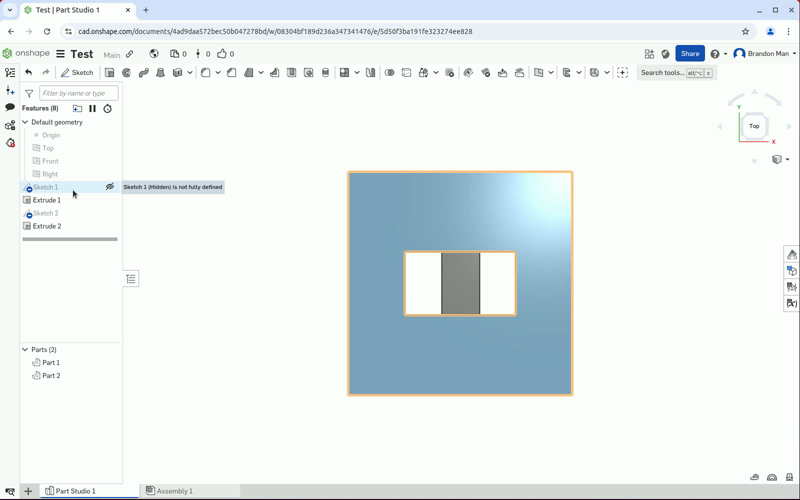
click(73, 189)
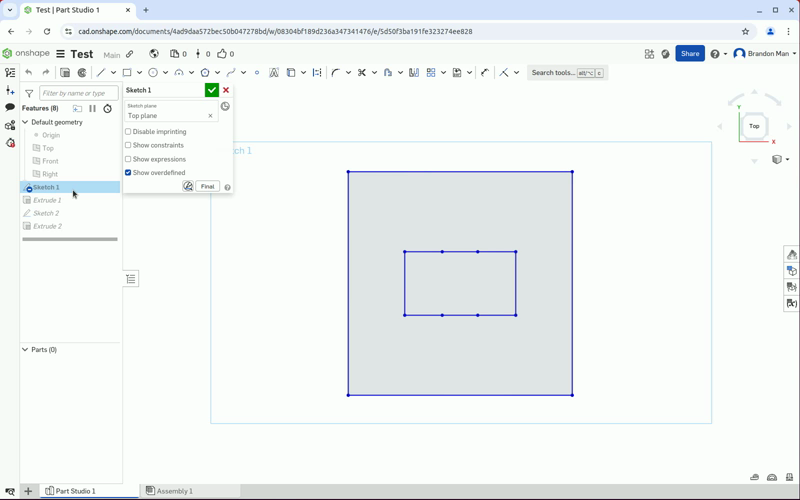
mouse_move(229, 92)
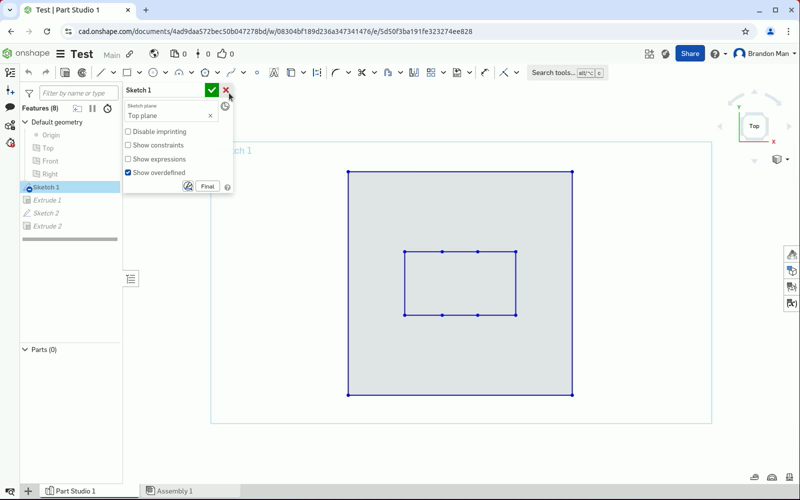
click(229, 92)
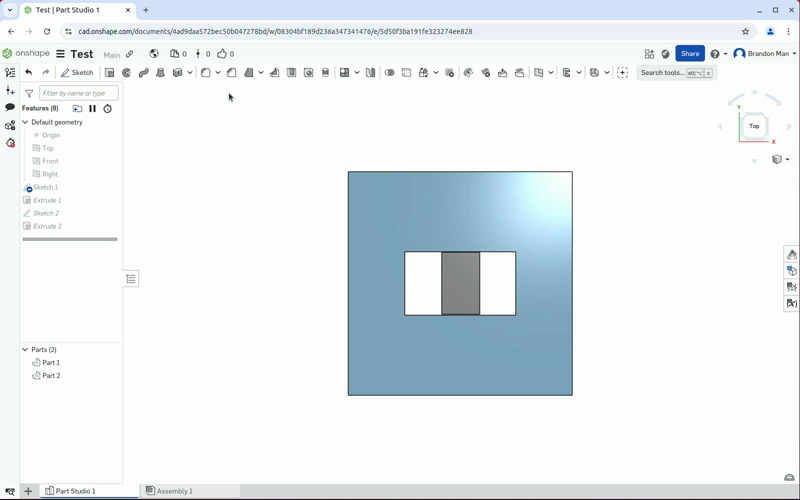
mouse_move(541, 75)
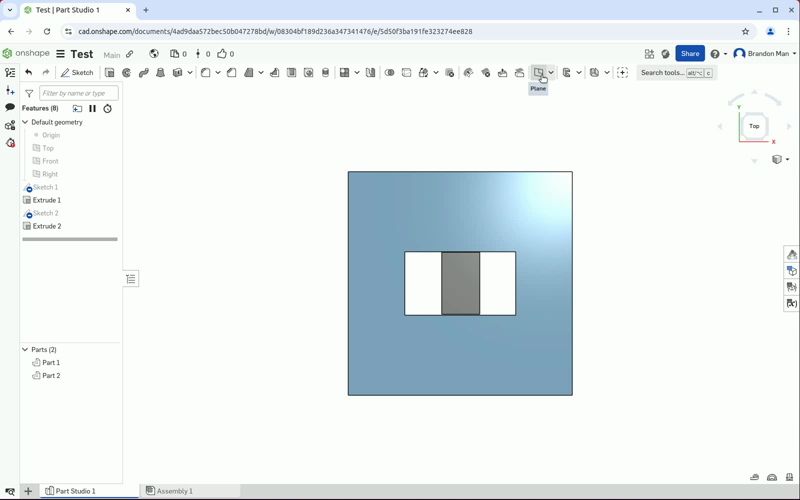
click(541, 75)
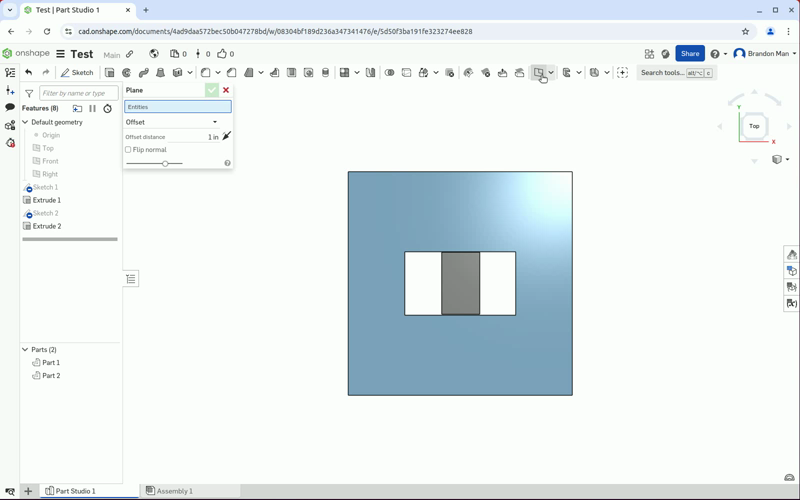
mouse_move(73, 150)
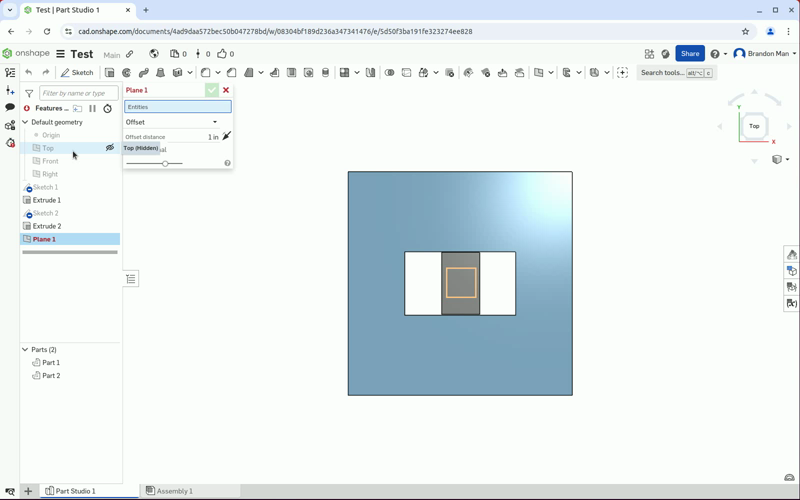
click(73, 150)
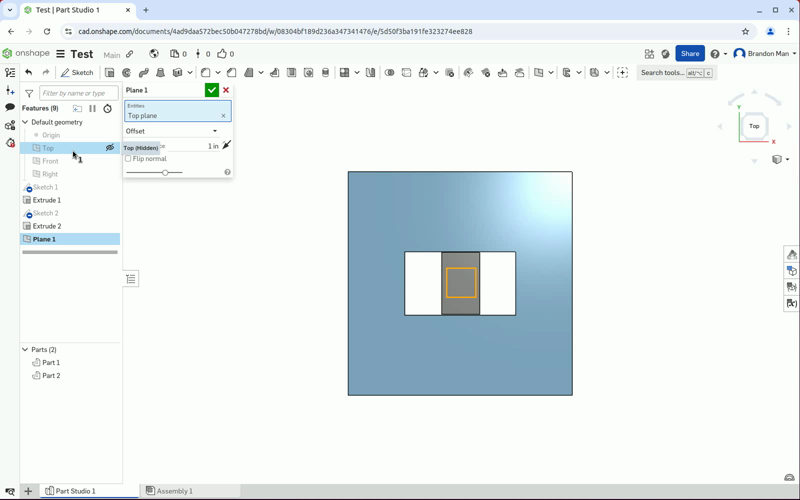
key(tab, 2)
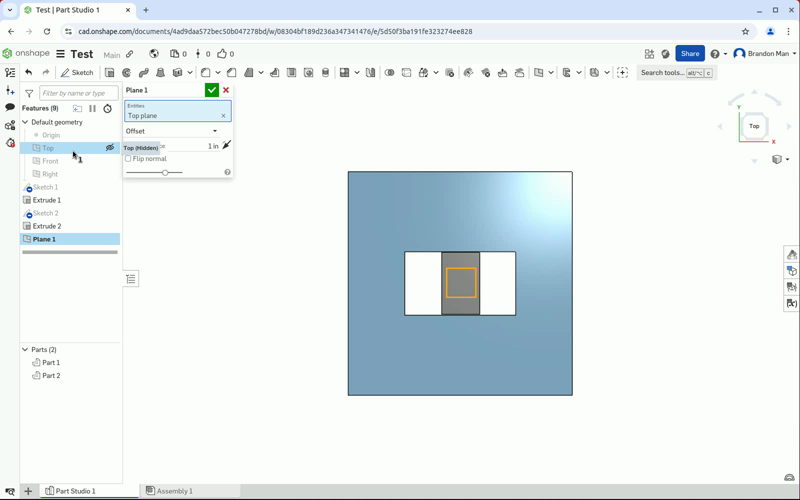
text(12.756)
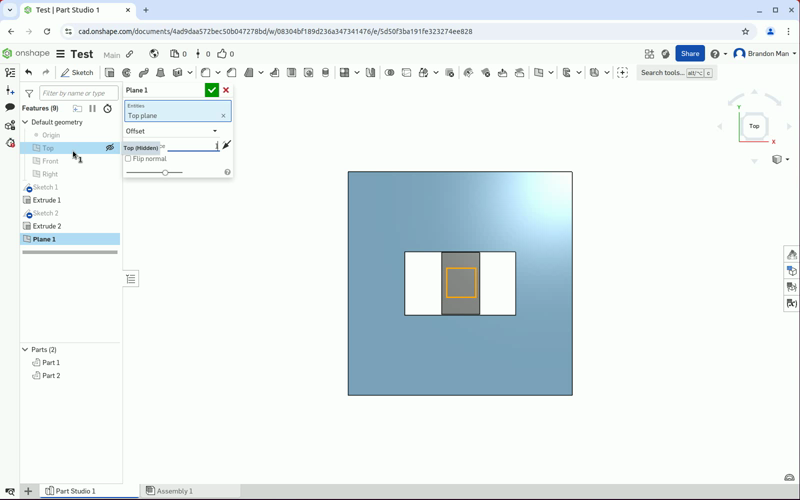
key(enter, 2)
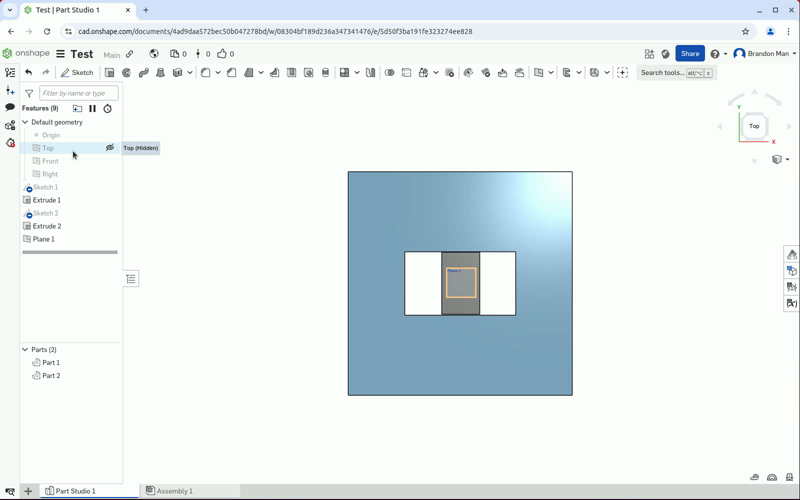
key(shift+s)
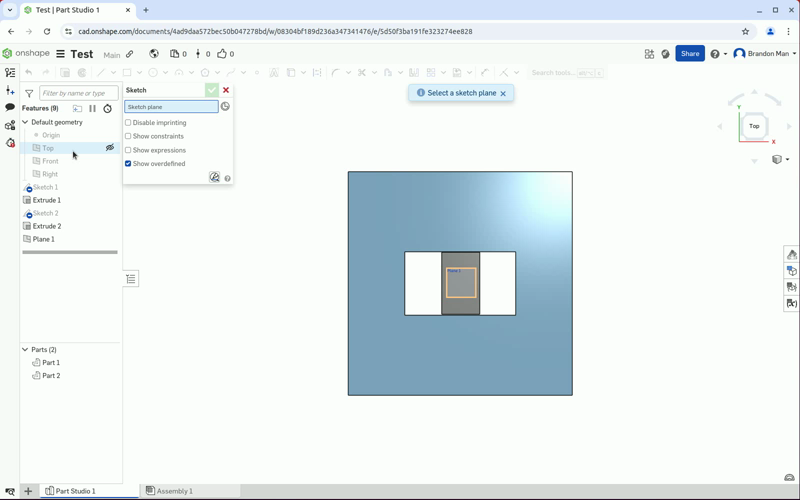
mouse_move(73, 241)
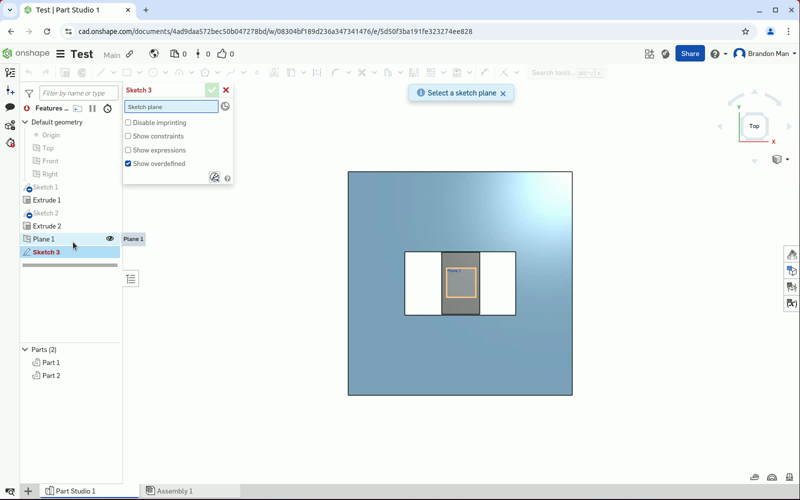
click(73, 241)
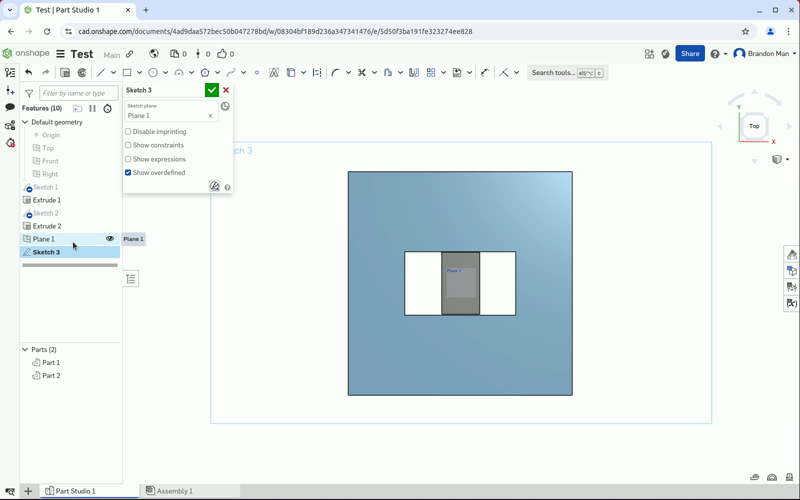
mouse_move(73, 352)
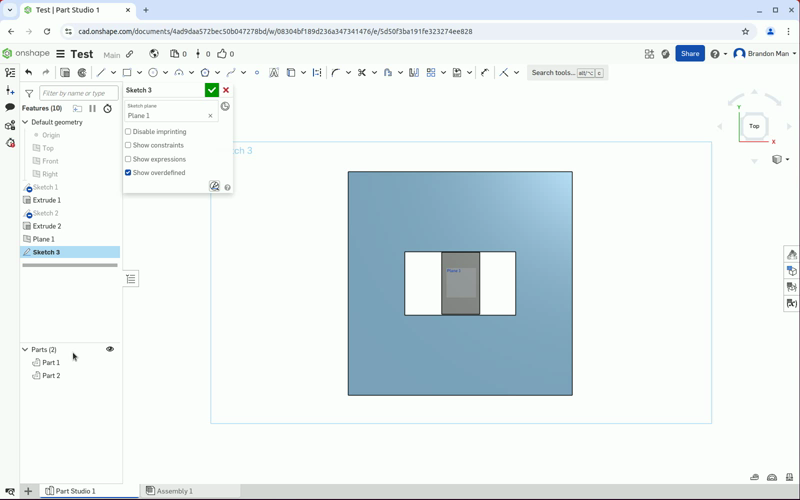
key(y)
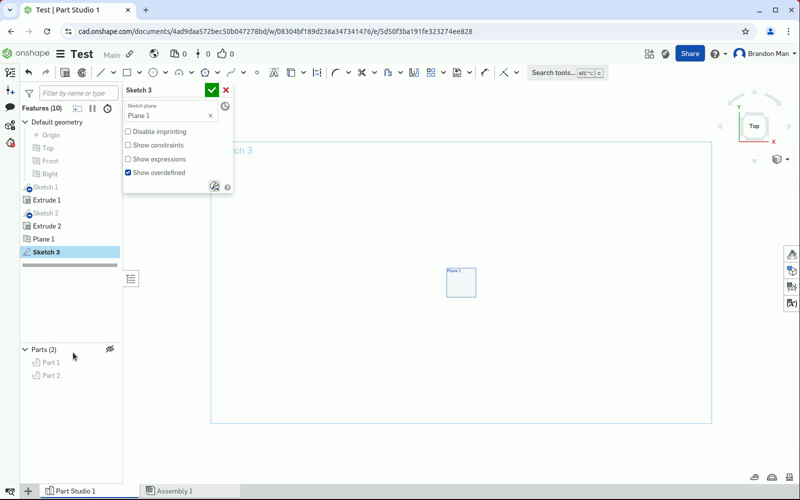
key(l)
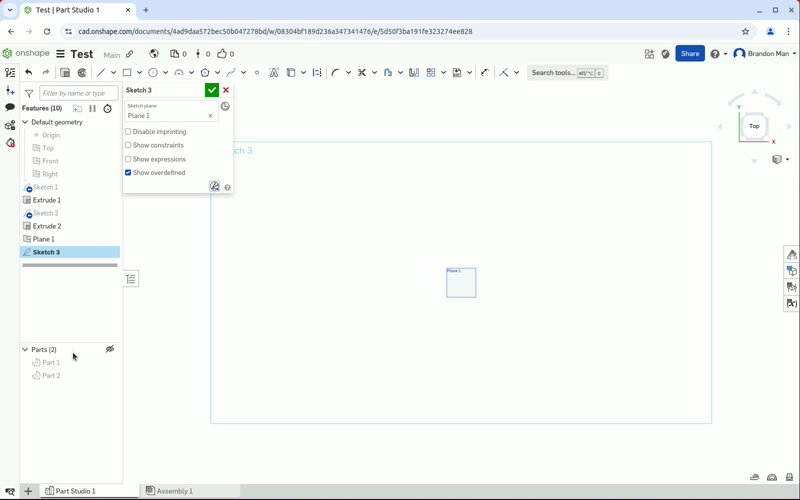
key_down(shift)
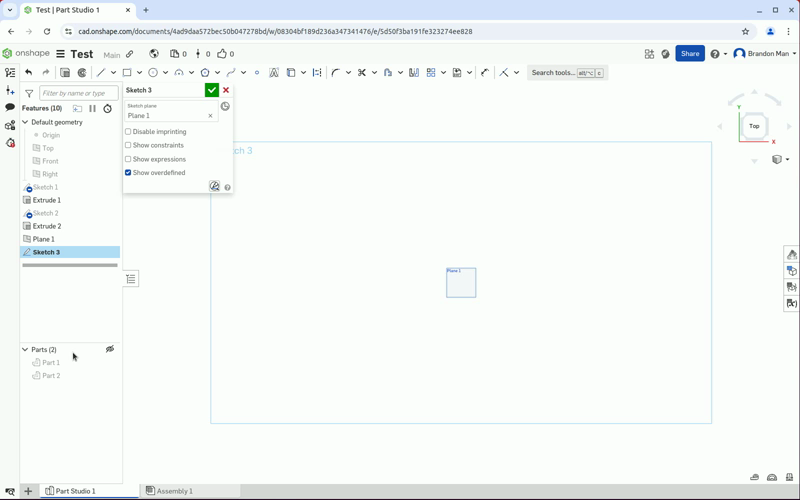
mouse_move(441, 314)
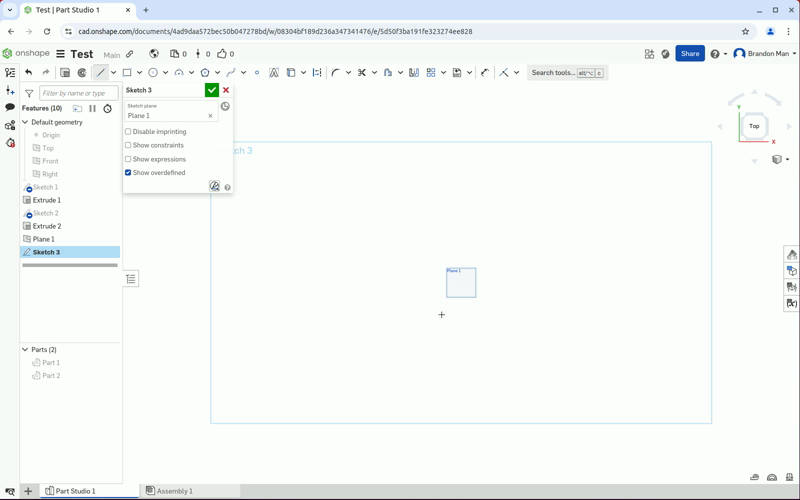
click(441, 314)
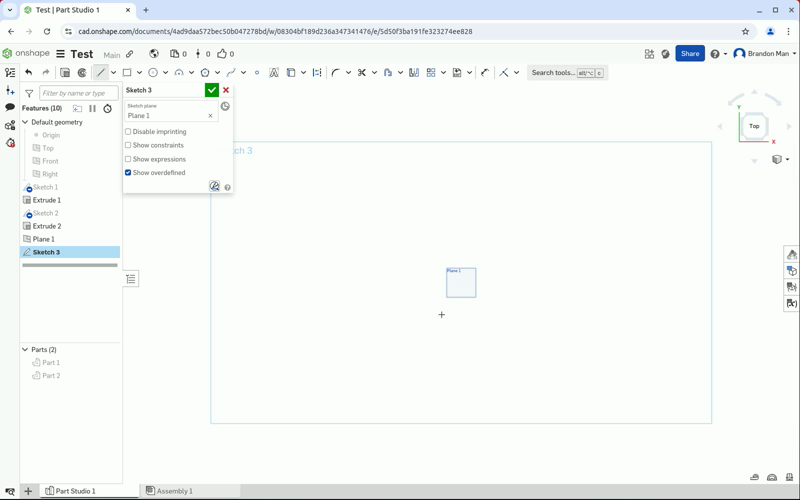
key_up(shift)
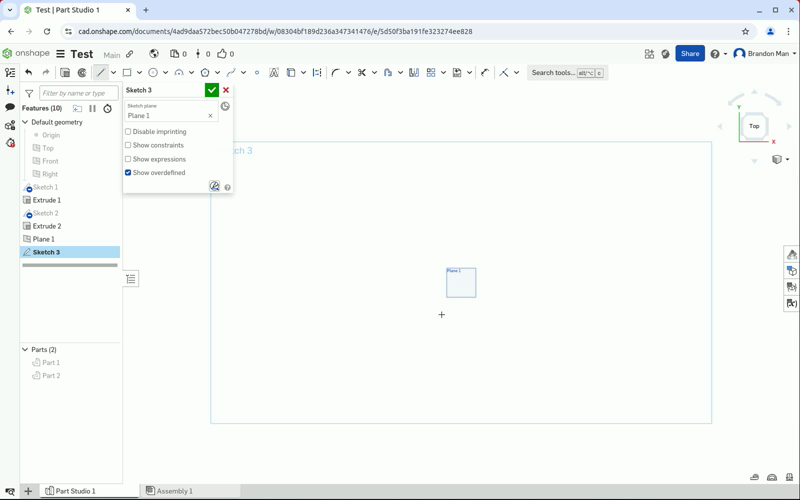
key_down(shift)
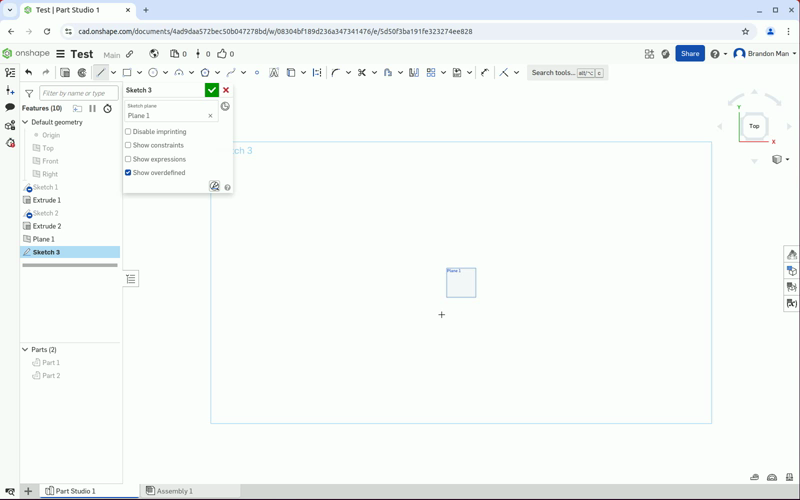
mouse_move(471, 314)
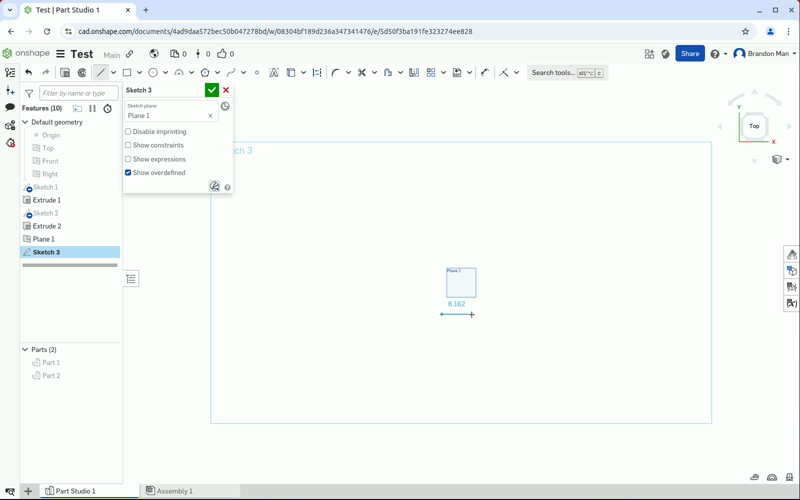
mouse_move(479, 314)
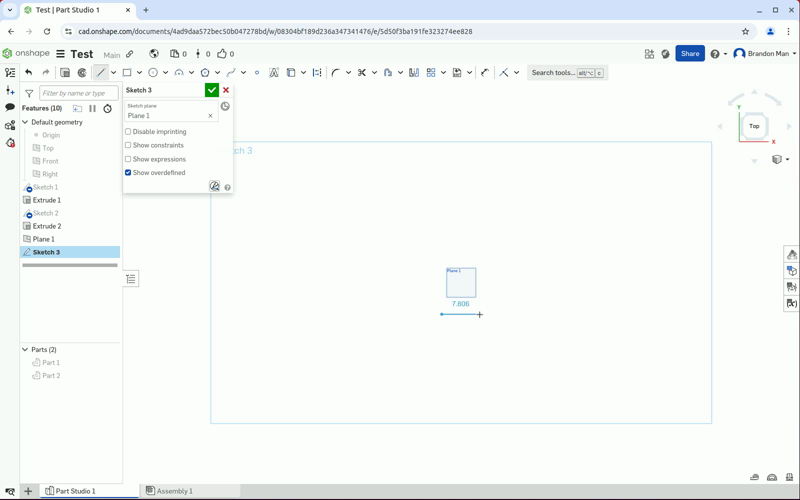
click(479, 314)
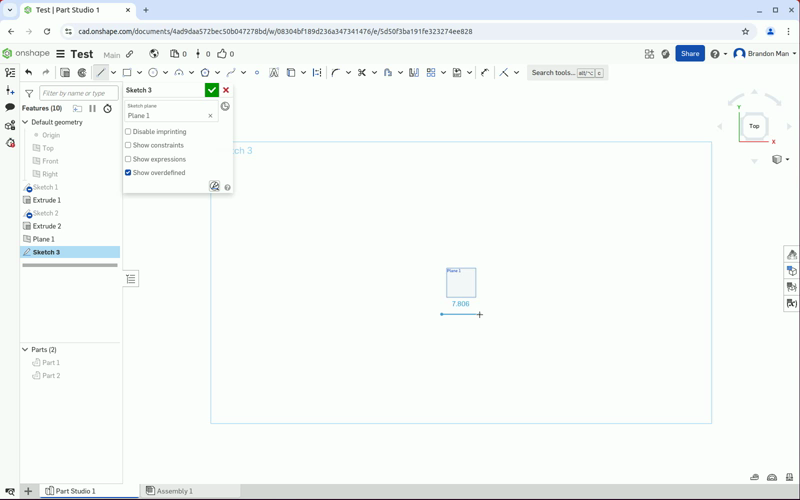
key_up(shift)
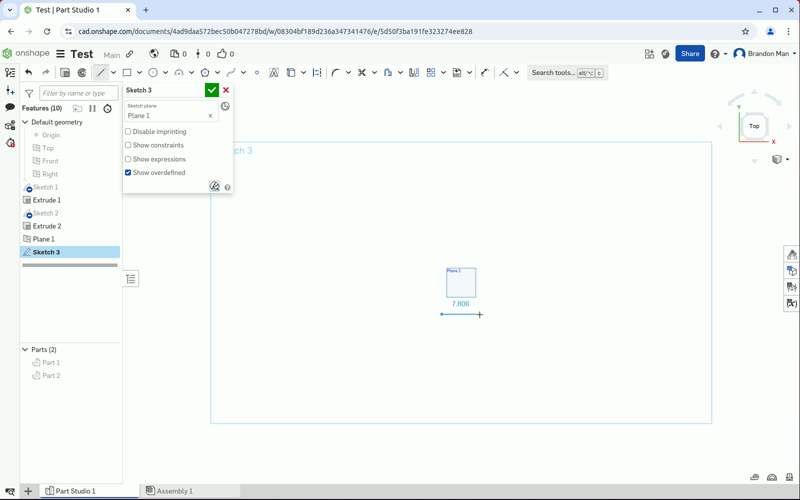
key_down(shift)
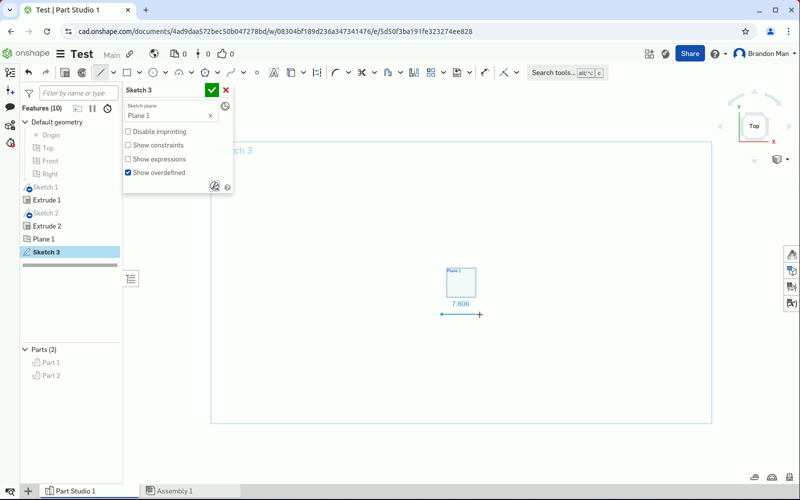
mouse_move(479, 252)
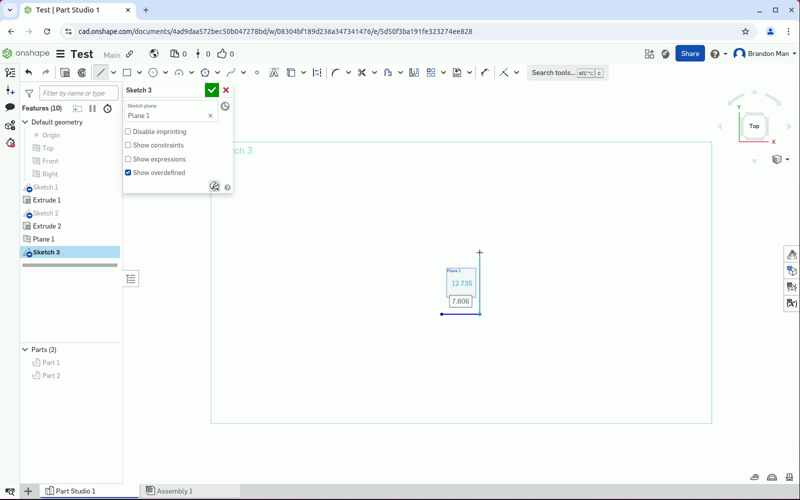
click(479, 252)
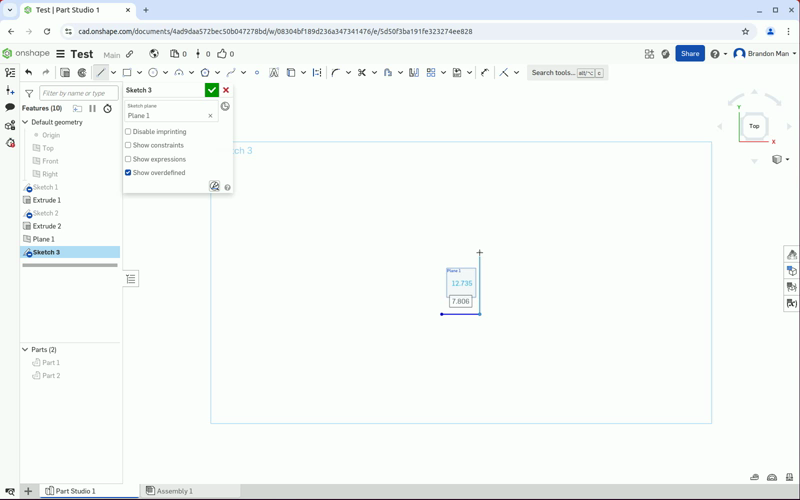
key_up(shift)
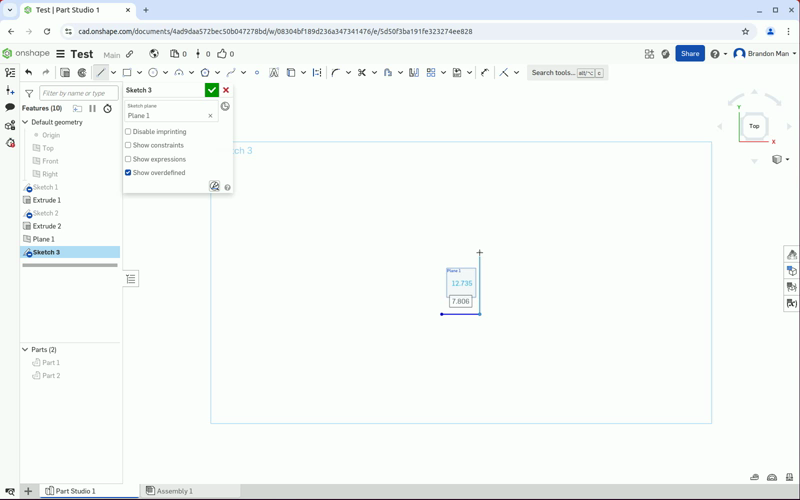
key_down(shift)
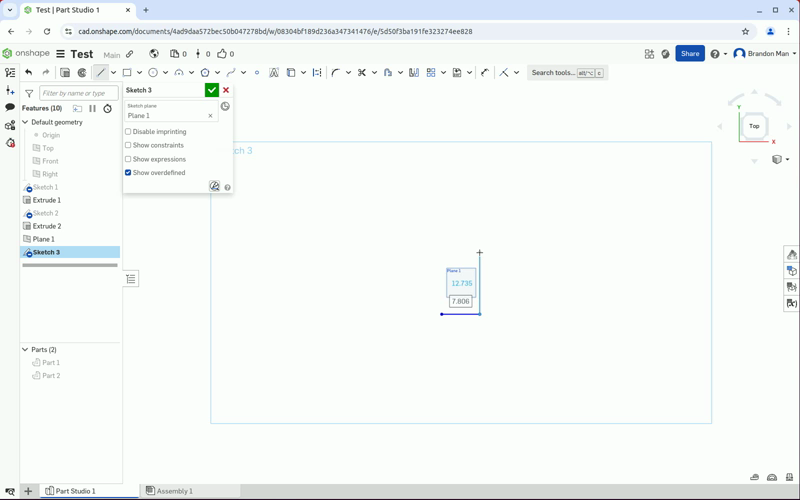
mouse_move(509, 252)
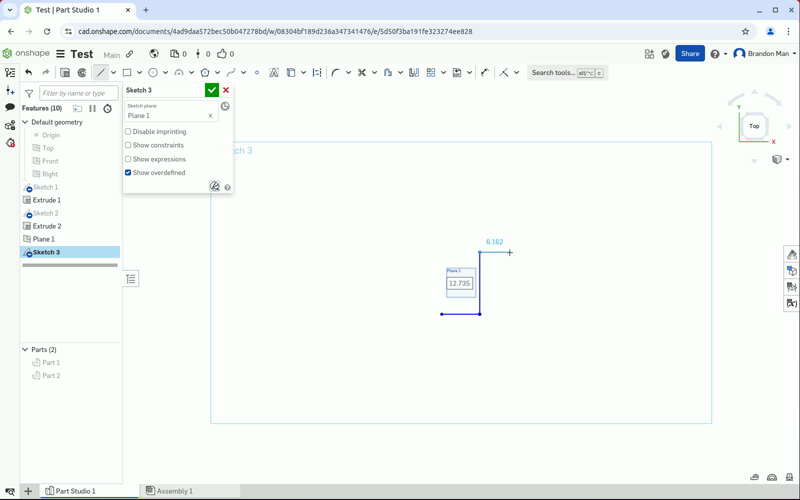
mouse_move(441, 252)
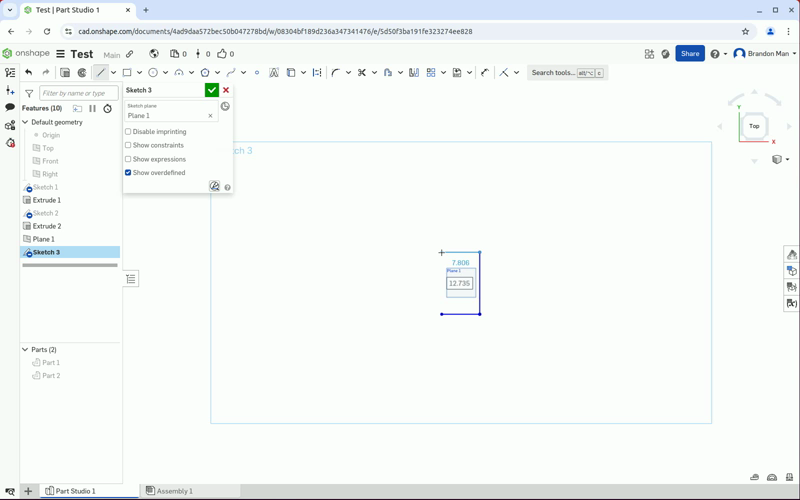
click(441, 252)
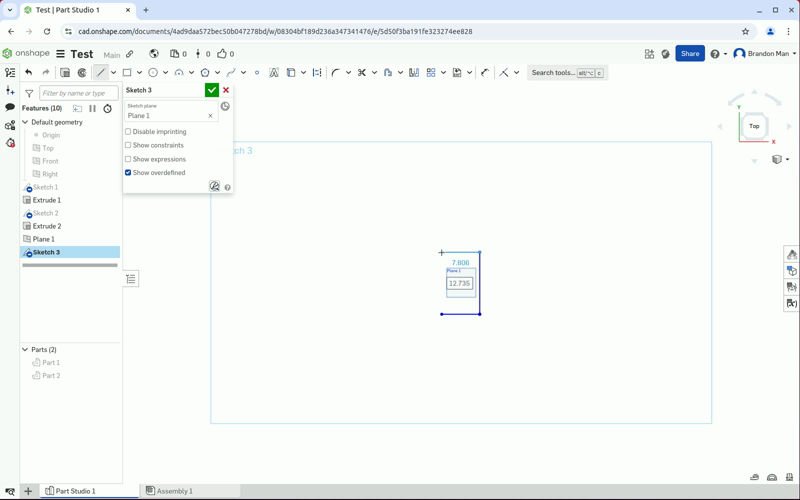
key_up(shift)
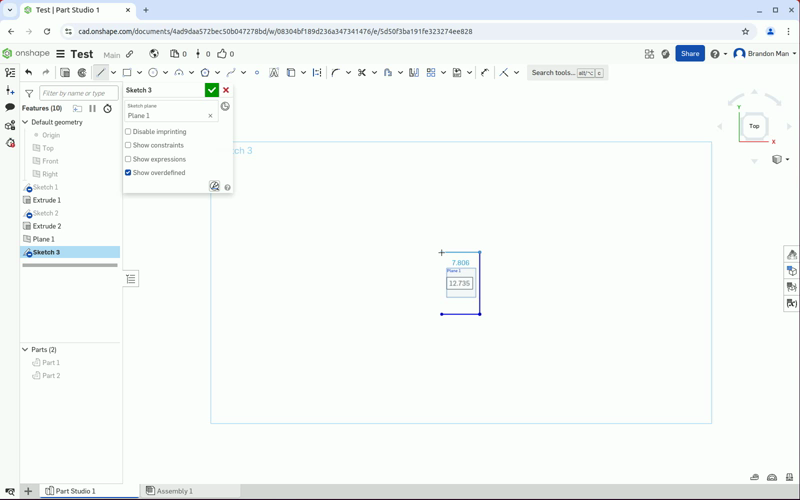
key_down(shift)
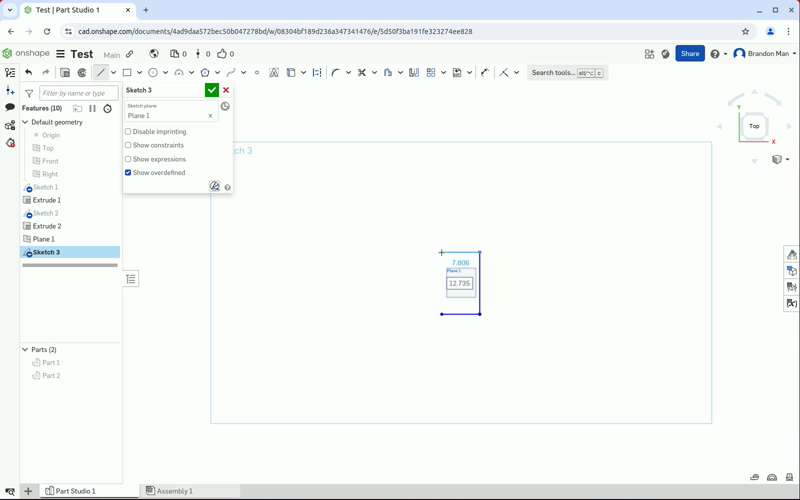
mouse_move(441, 314)
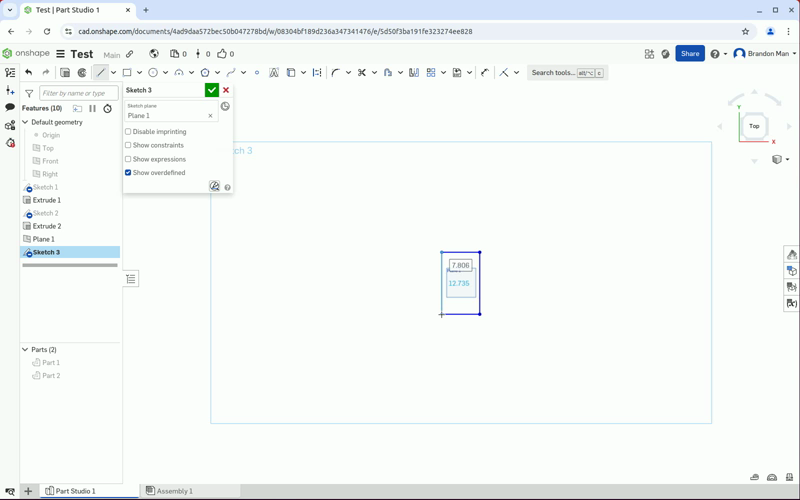
key_up(shift)
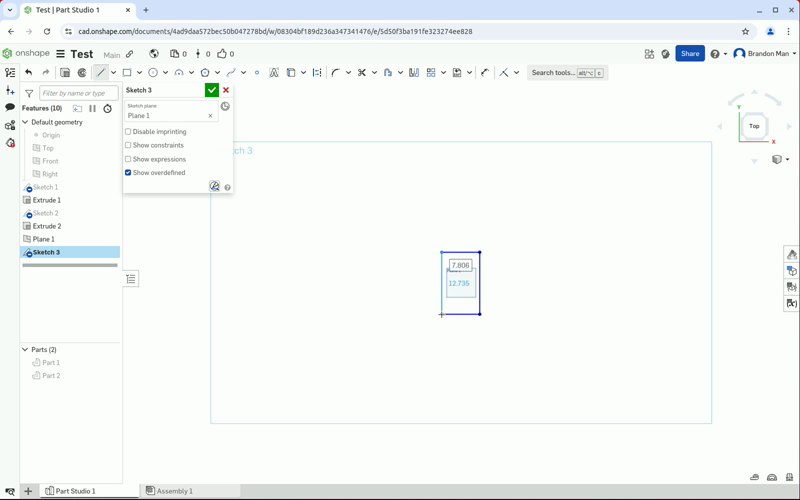
click(441, 314)
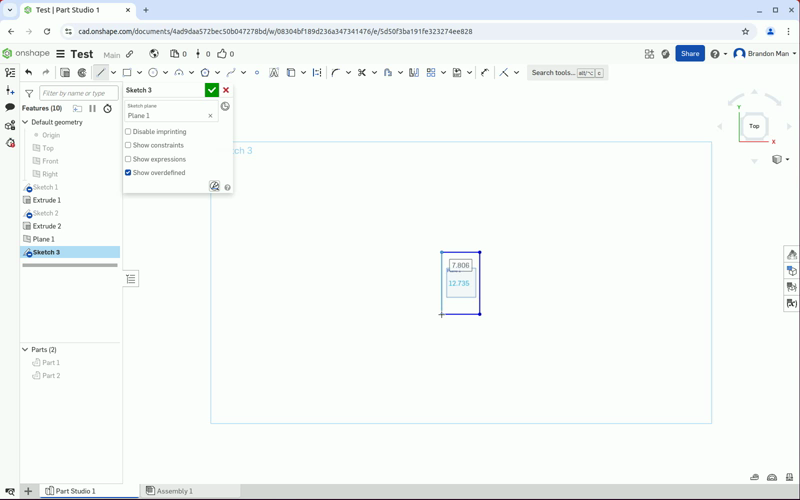
key(esc)
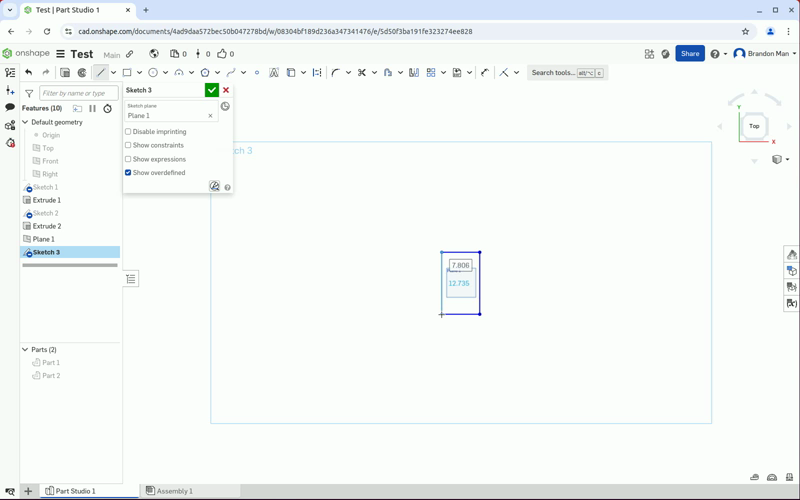
mouse_move(473, 278)
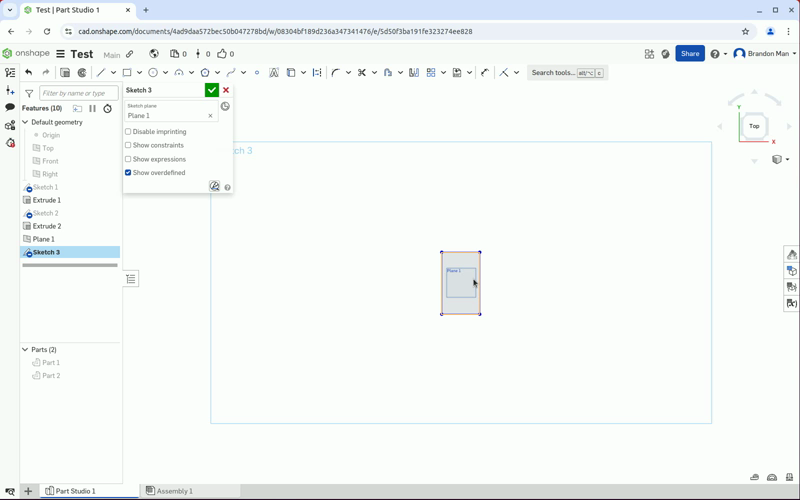
click(473, 278)
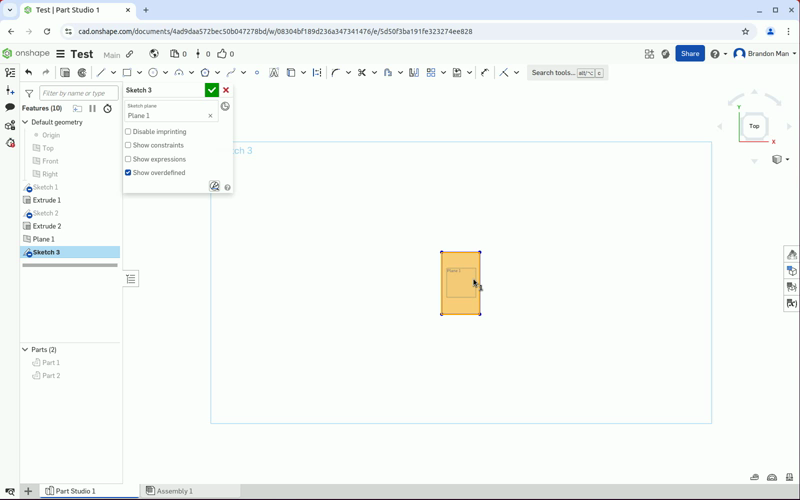
mouse_move(73, 352)
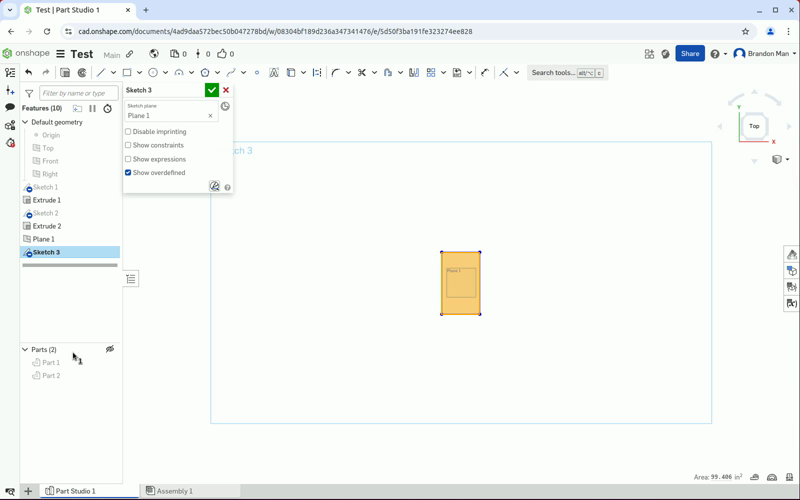
key(shift+y)
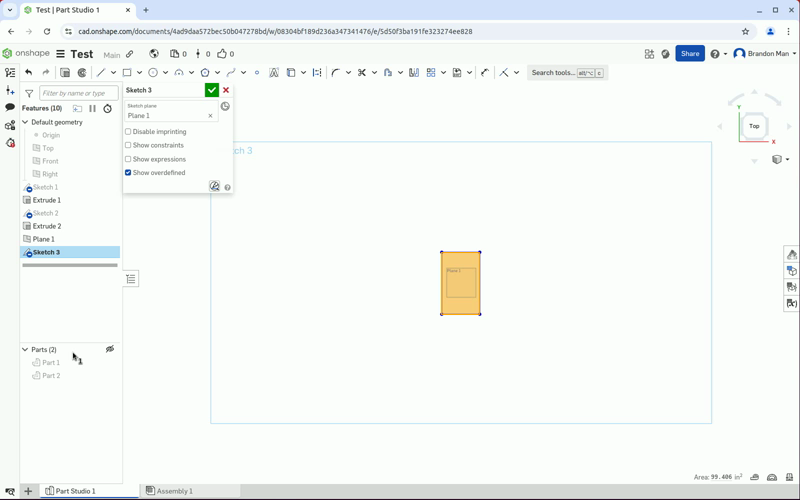
key(shift+e)
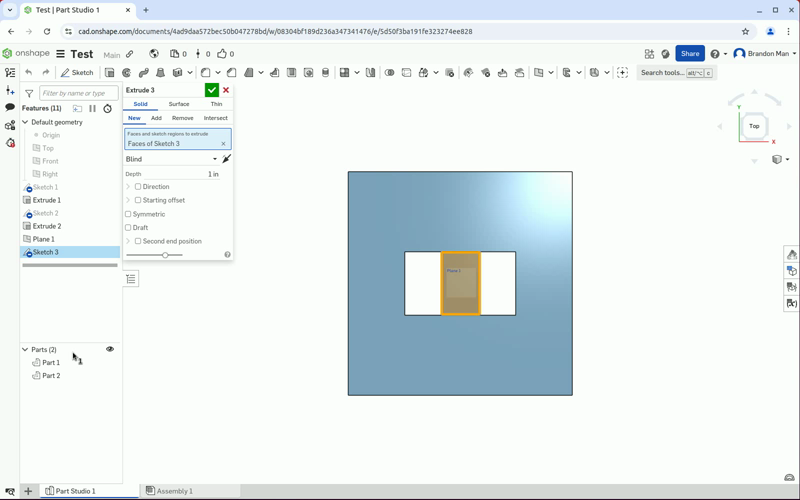
mouse_move(143, 106)
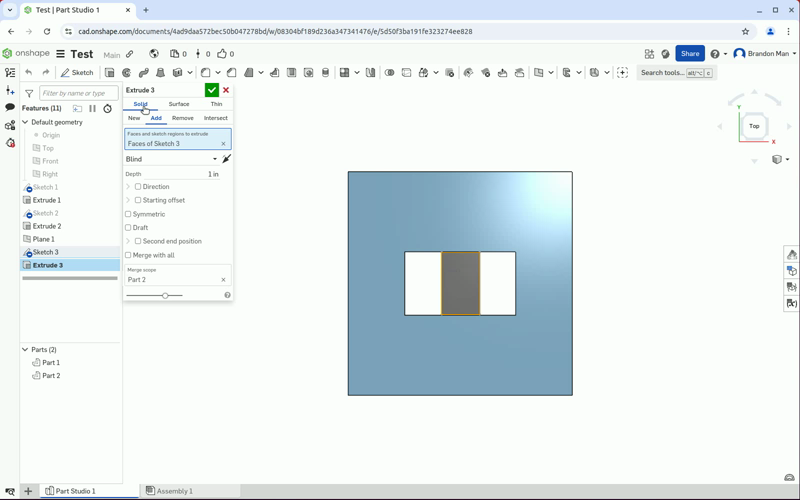
click(143, 106)
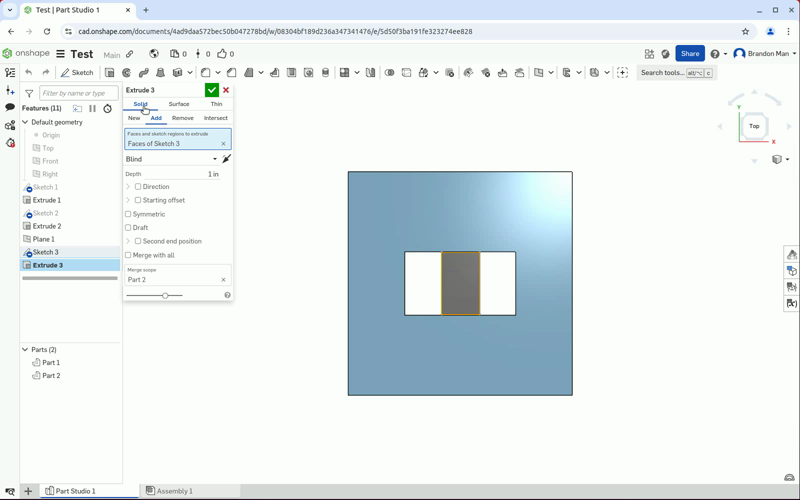
mouse_move(186, 120)
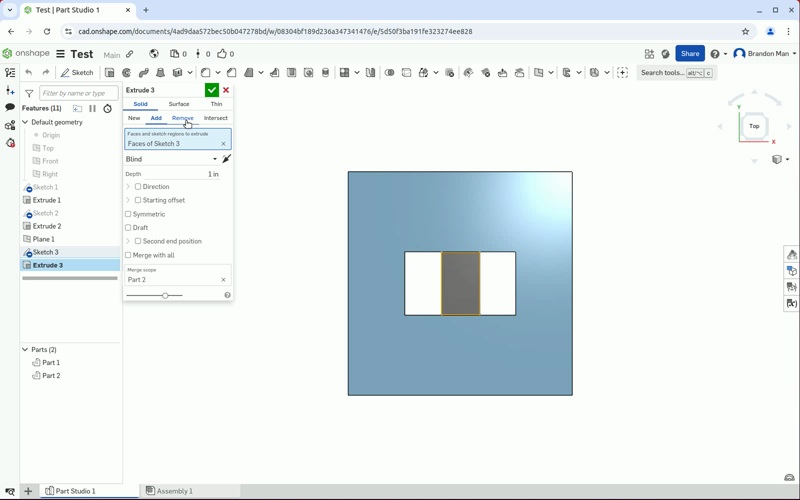
click(186, 120)
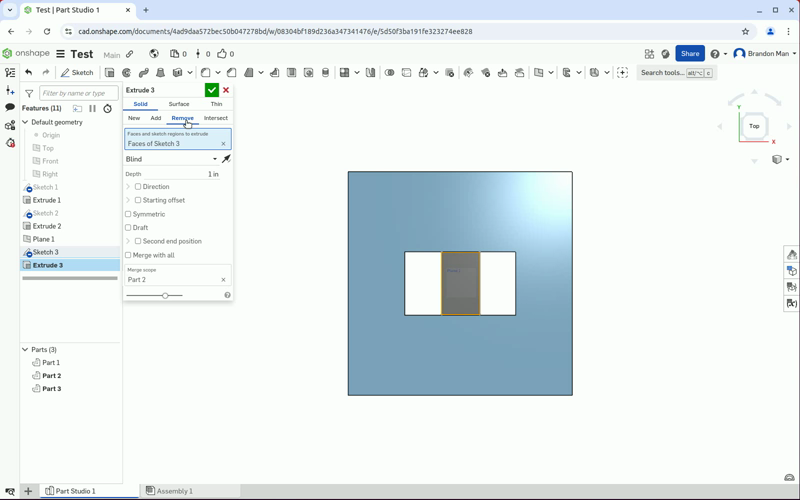
key(tab, 4)
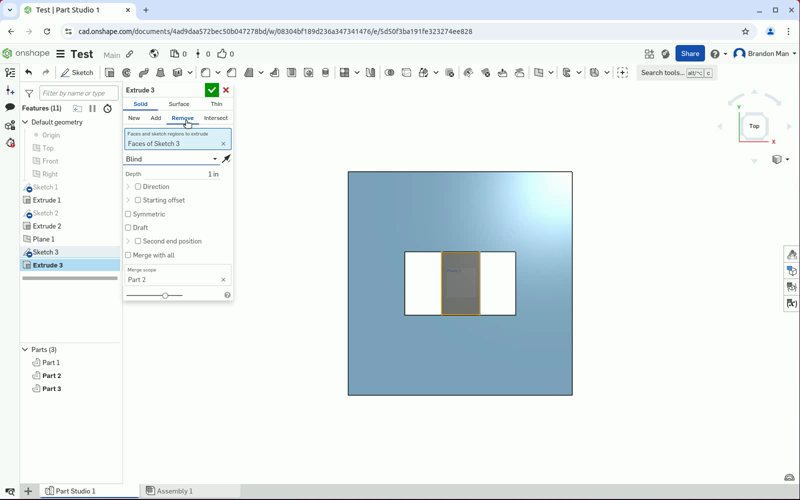
text(5.055)
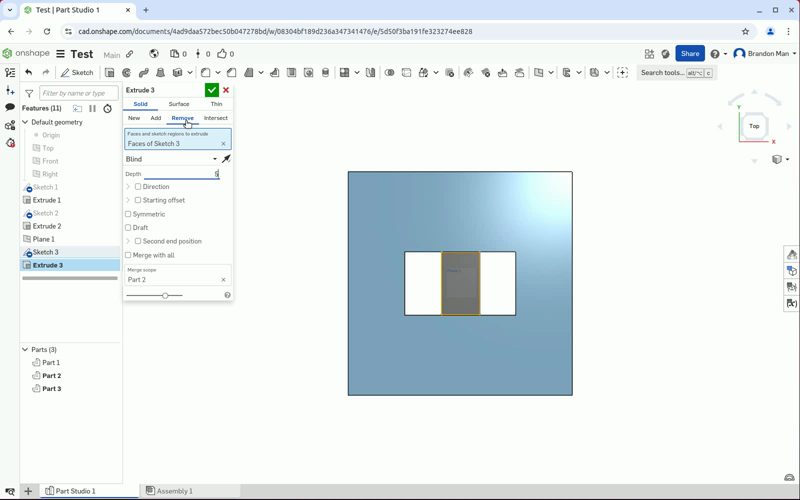
key(tab, 6)
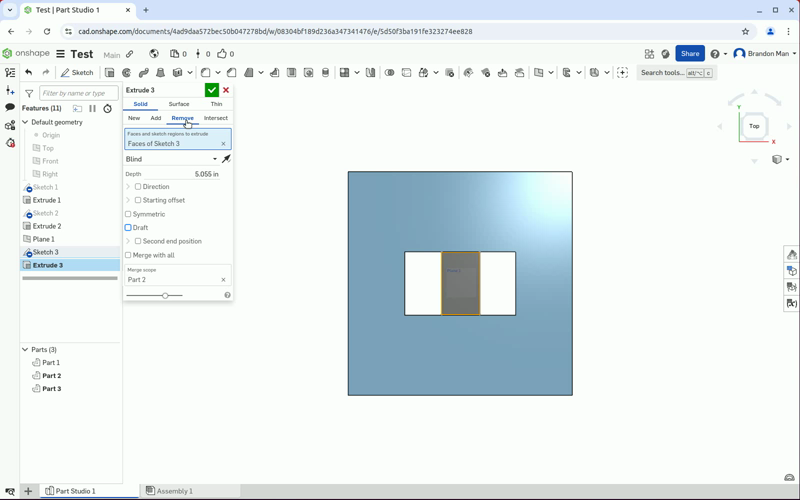
key(space)
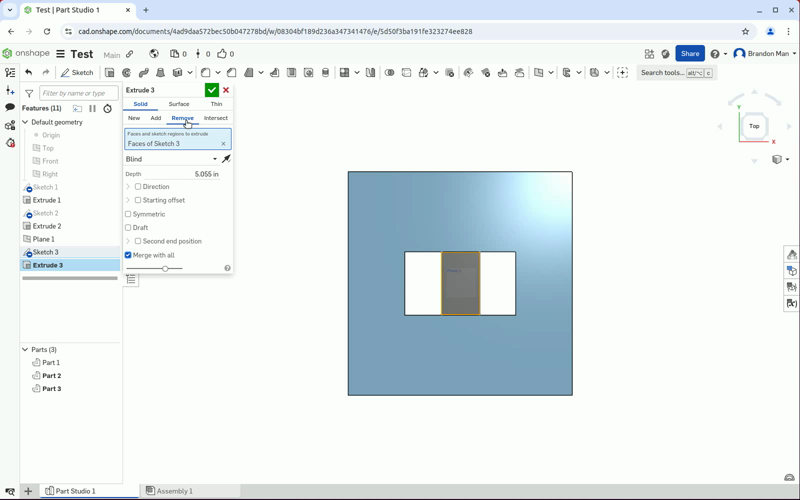
key(enter)
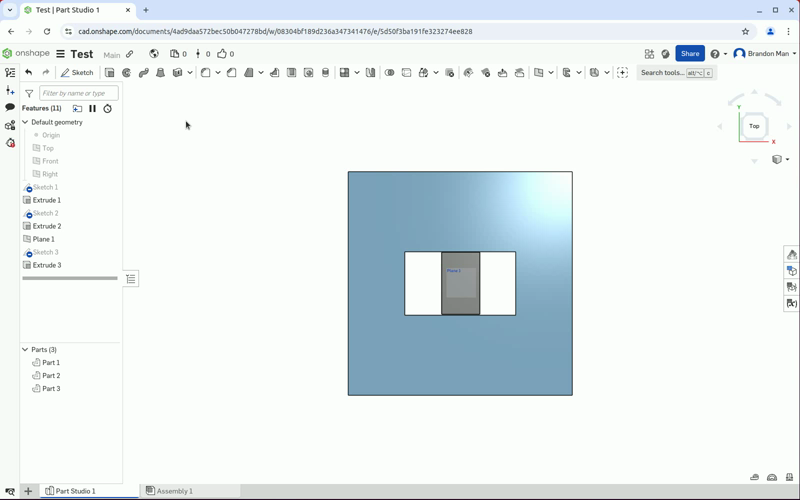
key(shift+h)
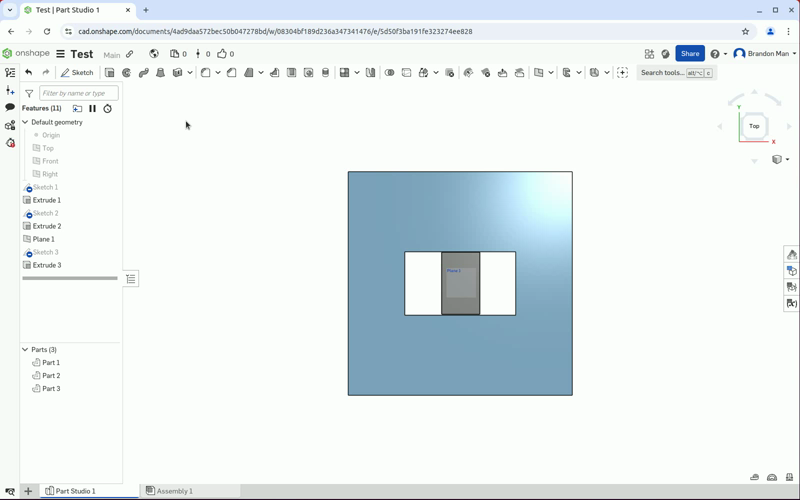
key(shift+h)
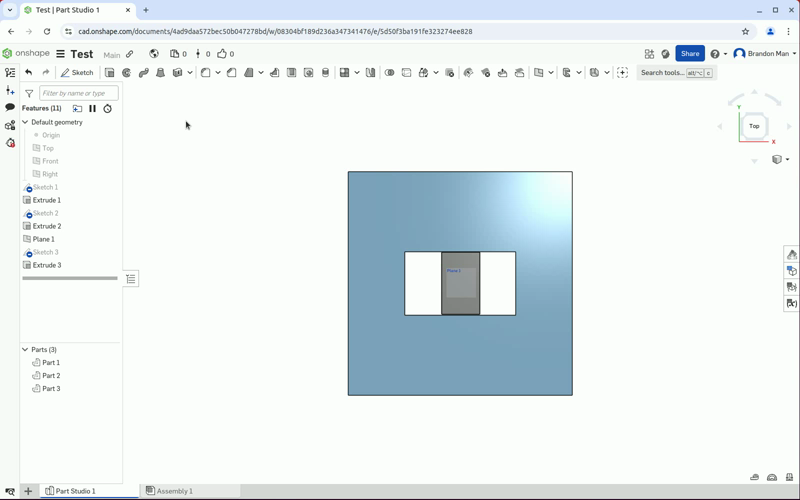
key(shift+7)
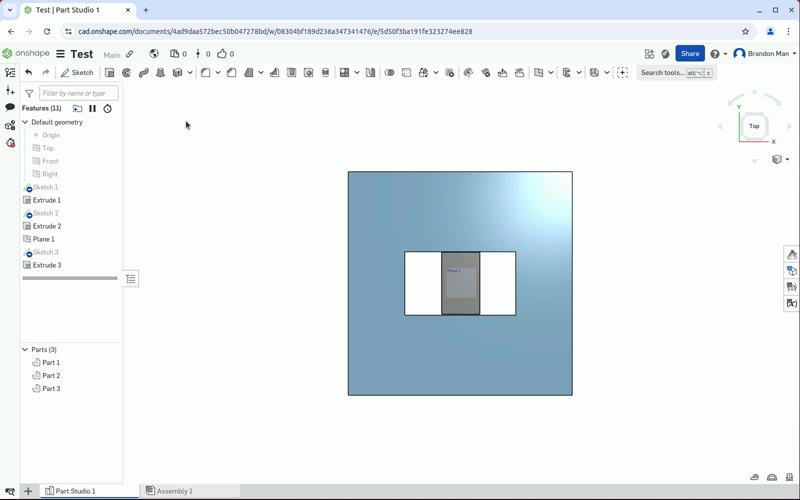
key(up, 3)
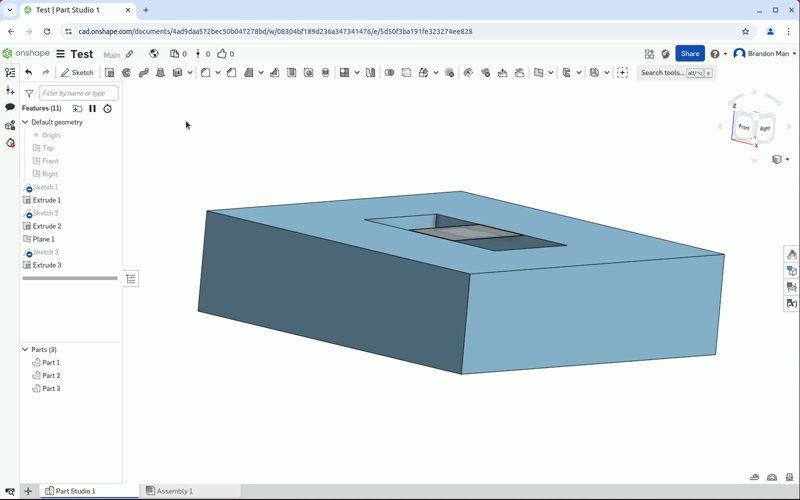
key(left, 3)
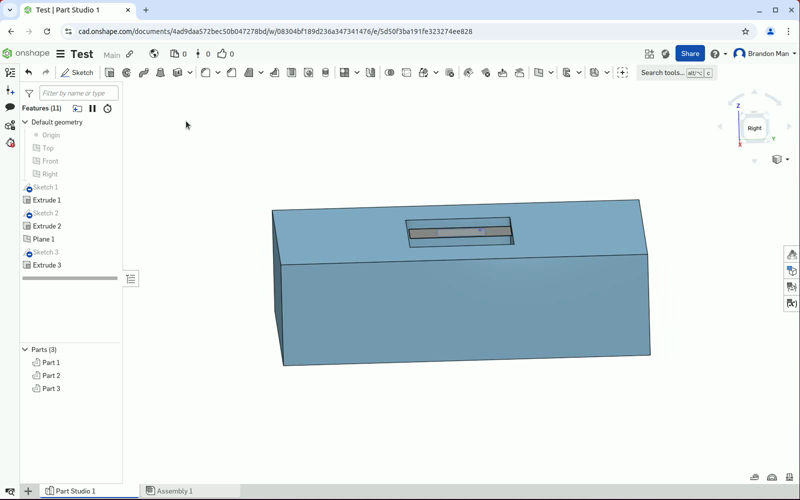
key(right, 3)
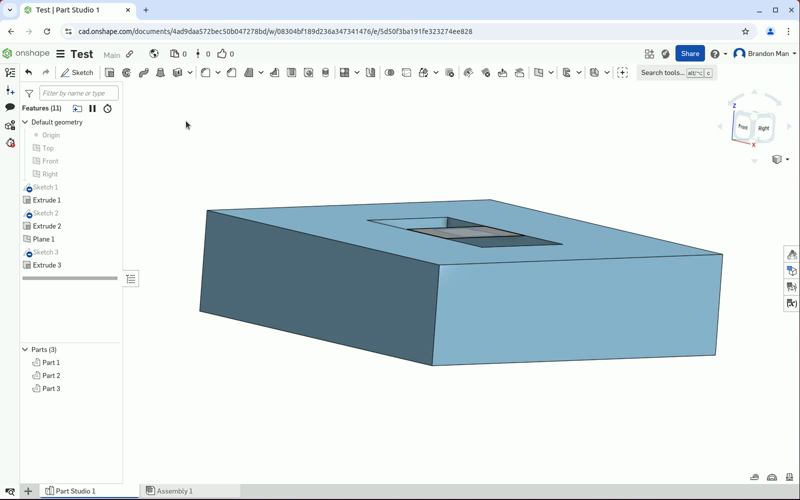
key(down, 3)
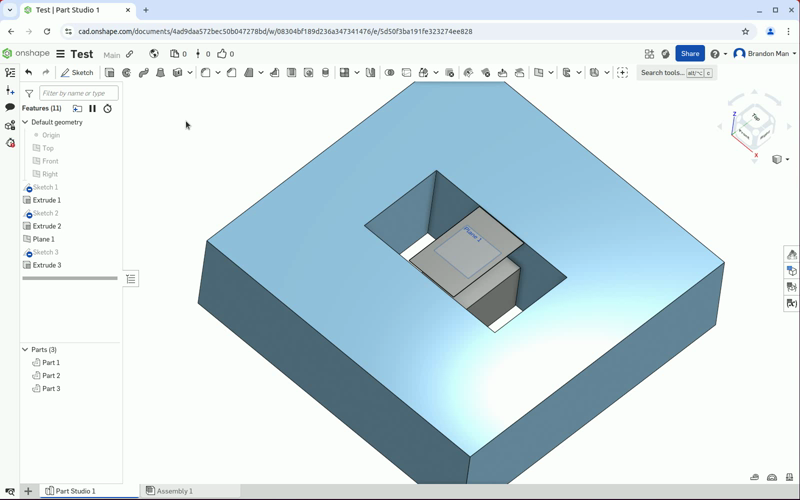
mouse_move(73, 189)
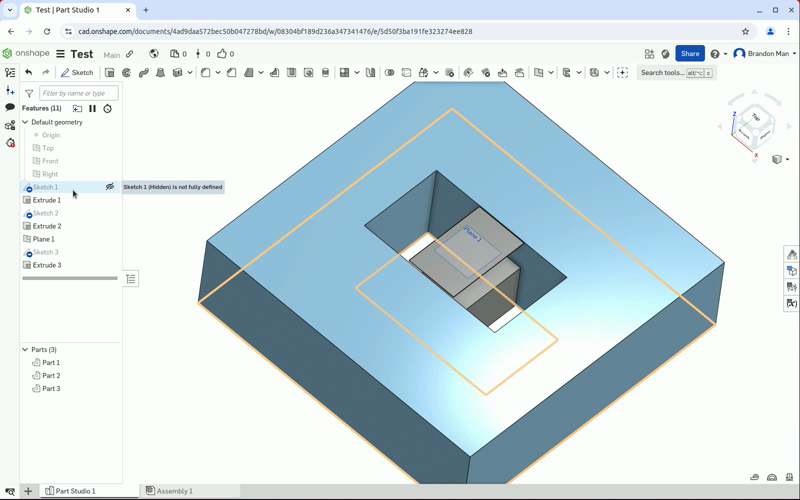
click(73, 189)